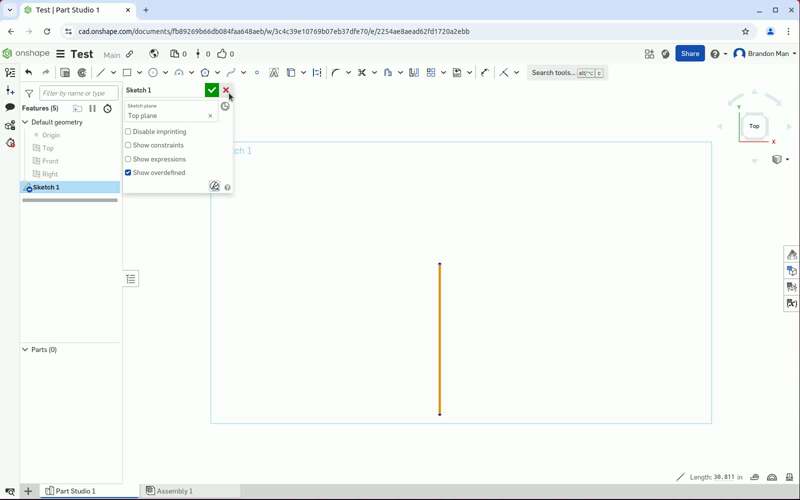
key(shift+h)
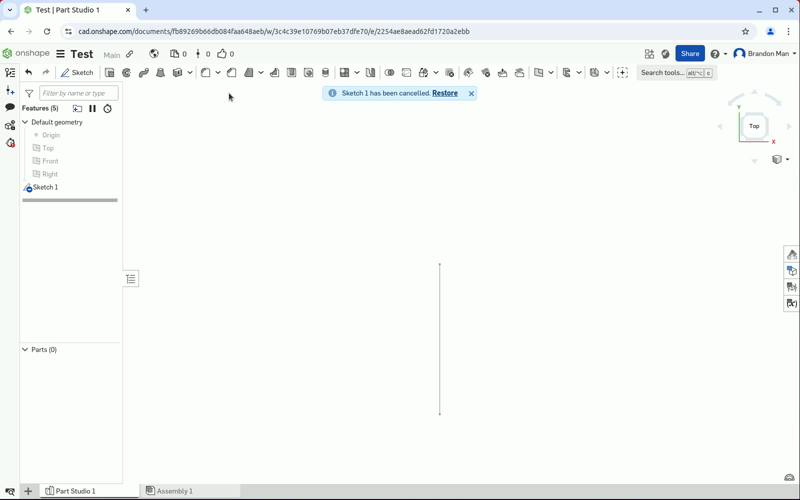
mouse_move(73, 352)
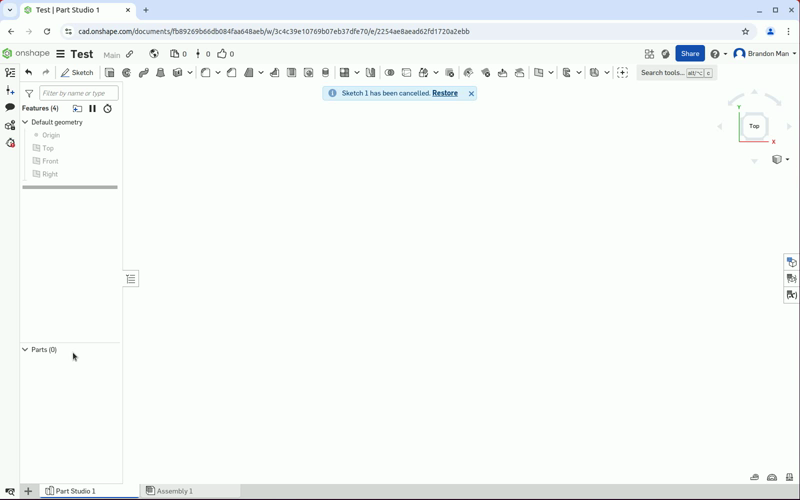
key(y)
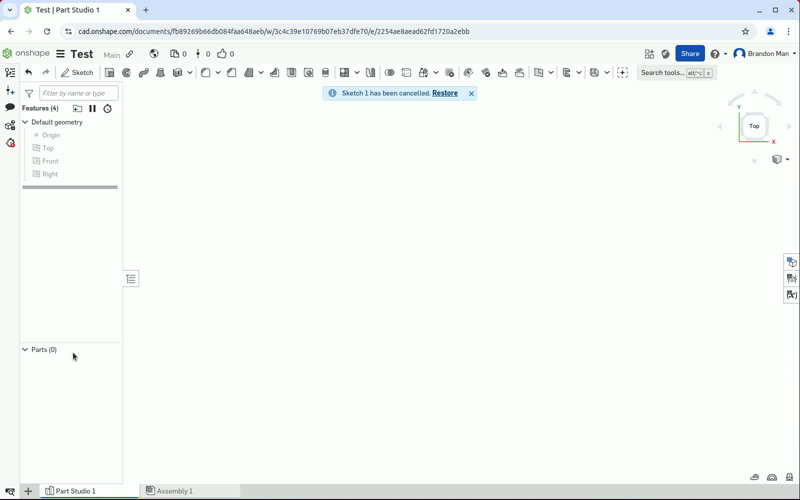
key(shift+p)
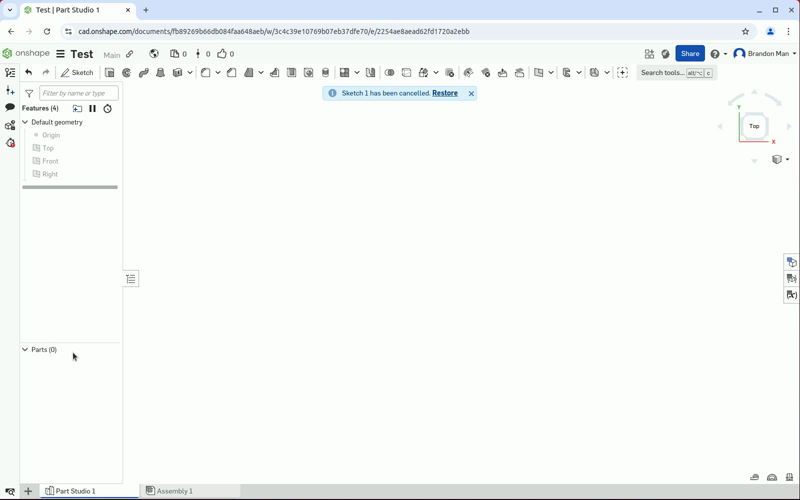
key(space)
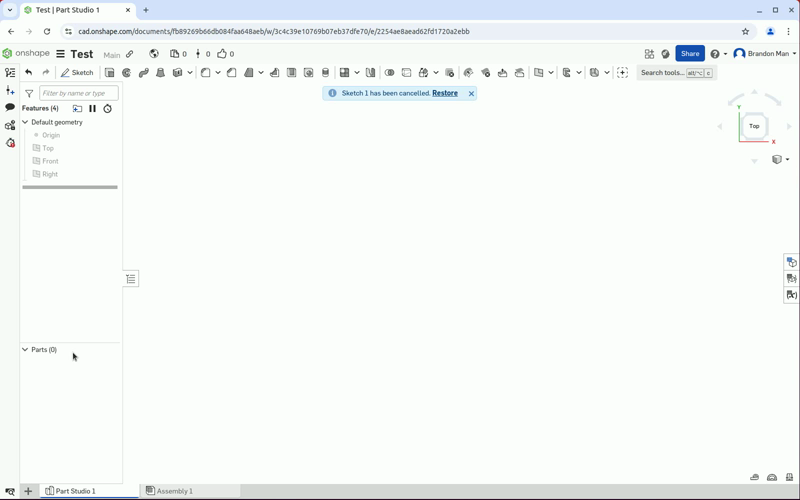
key_down(shift)
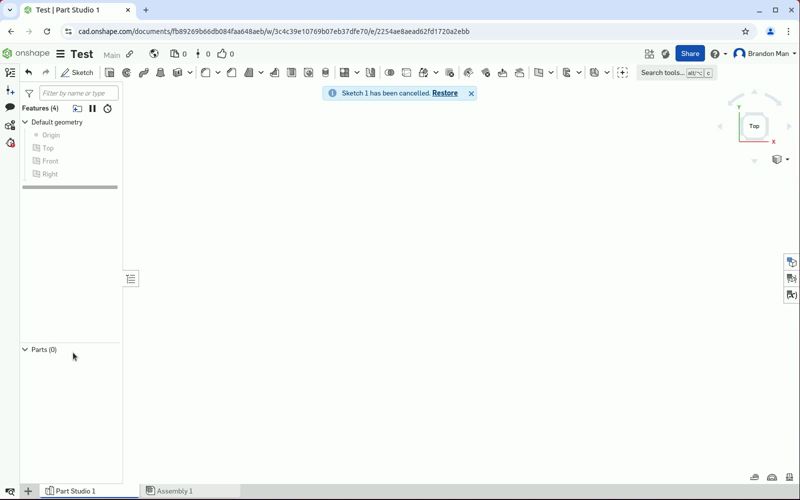
key(up)
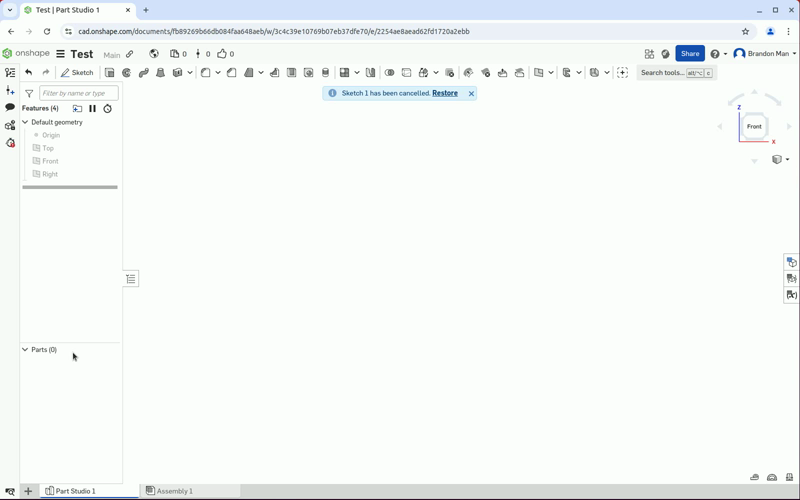
key_up(shift)
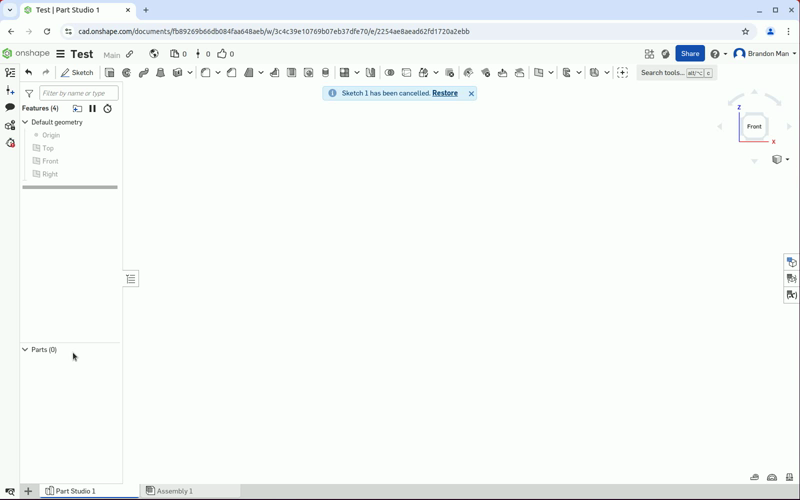
mouse_move(73, 352)
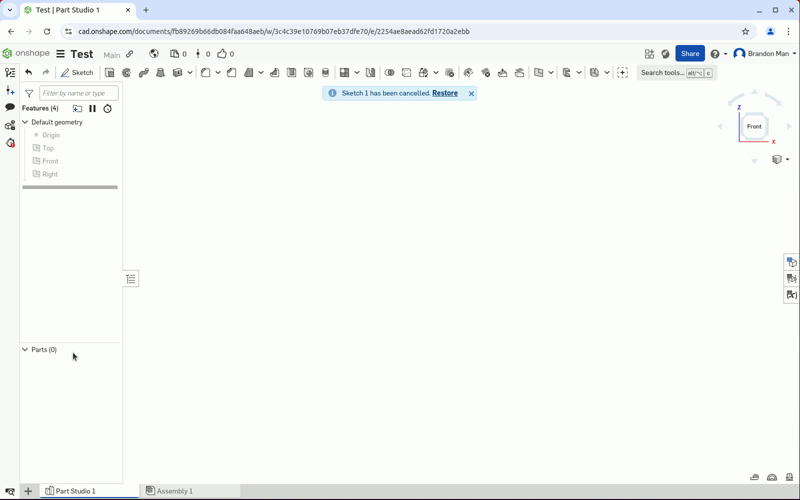
key(shift+y)
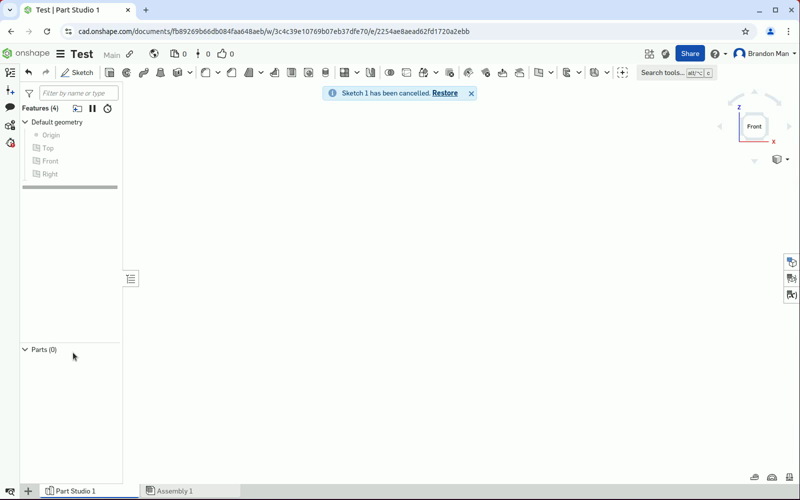
key(shift+s)
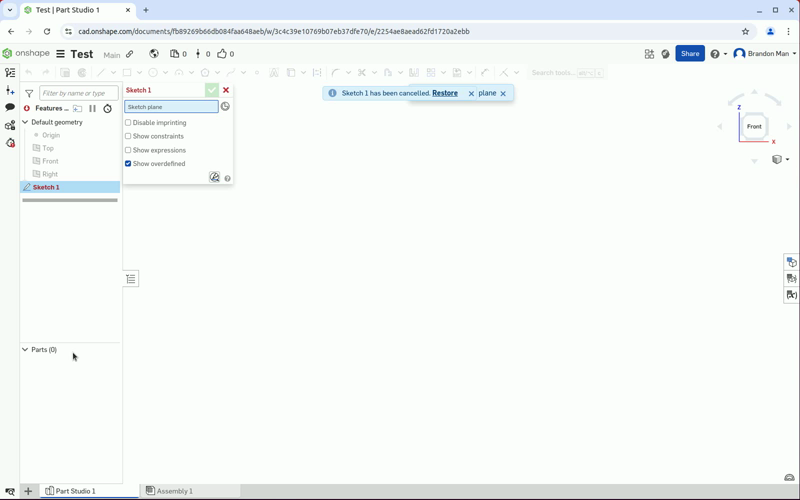
mouse_move(73, 163)
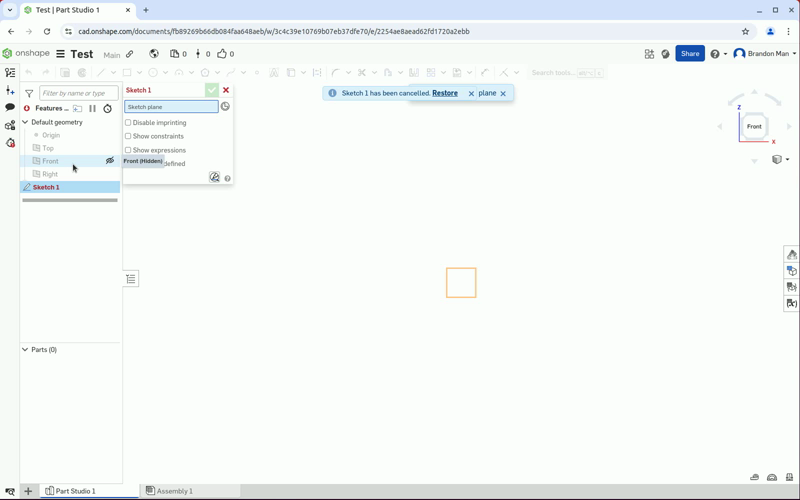
click(73, 163)
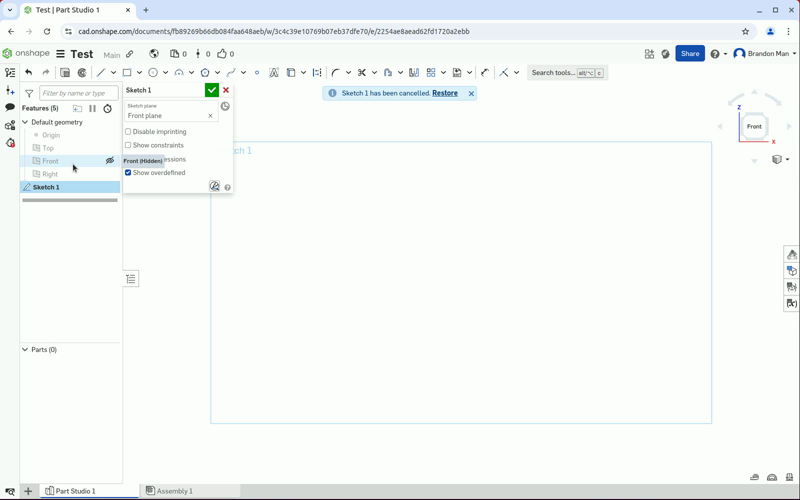
mouse_move(73, 352)
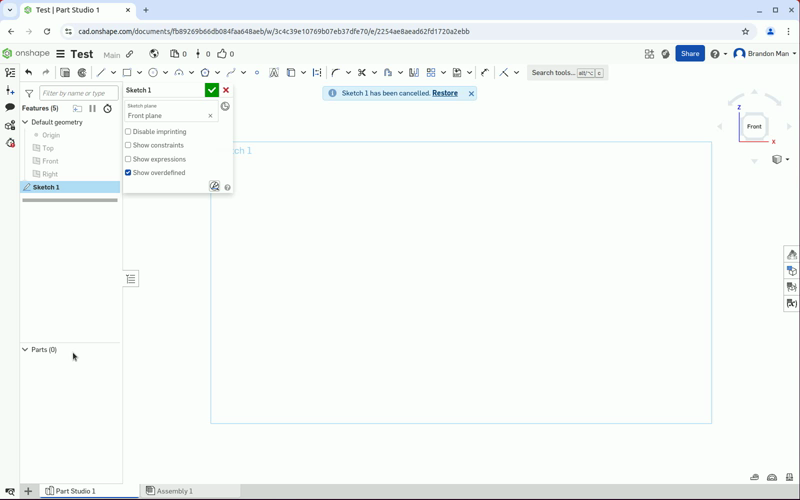
key(y)
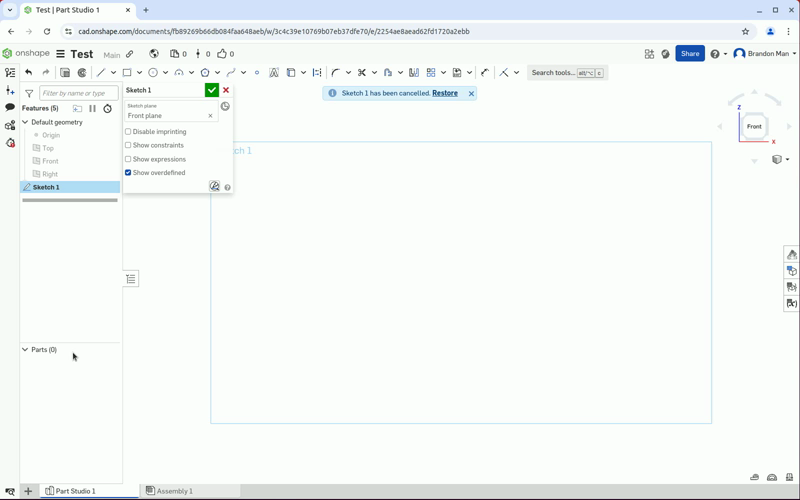
key(l)
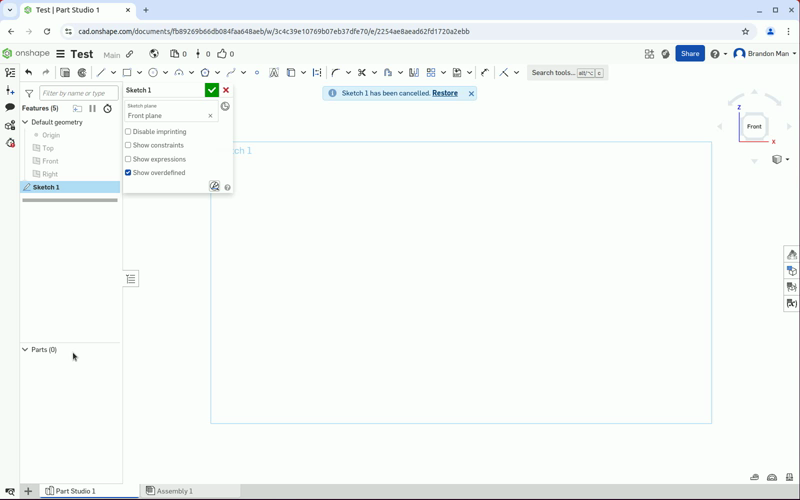
key_down(shift)
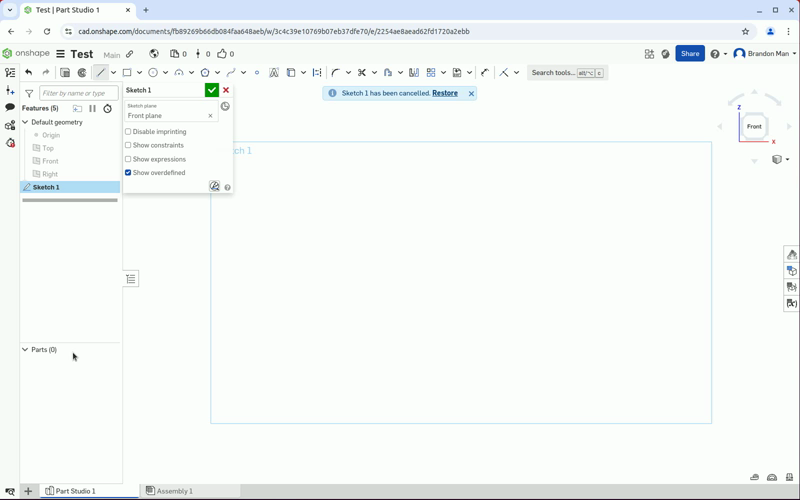
mouse_move(507, 233)
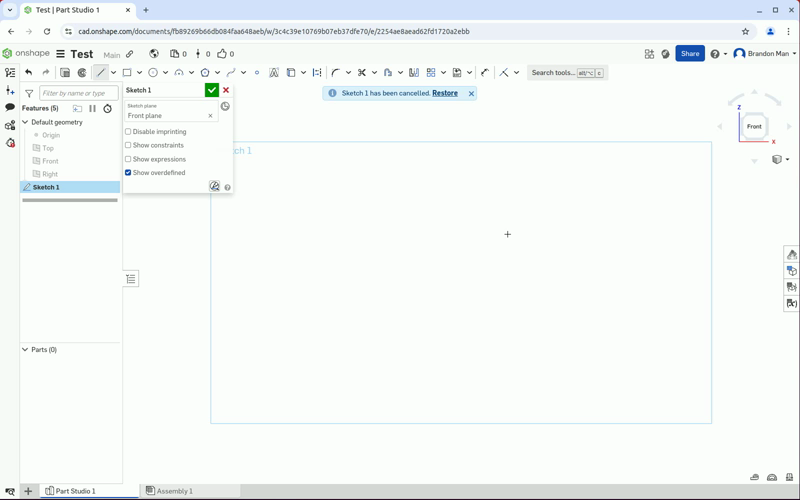
click(507, 233)
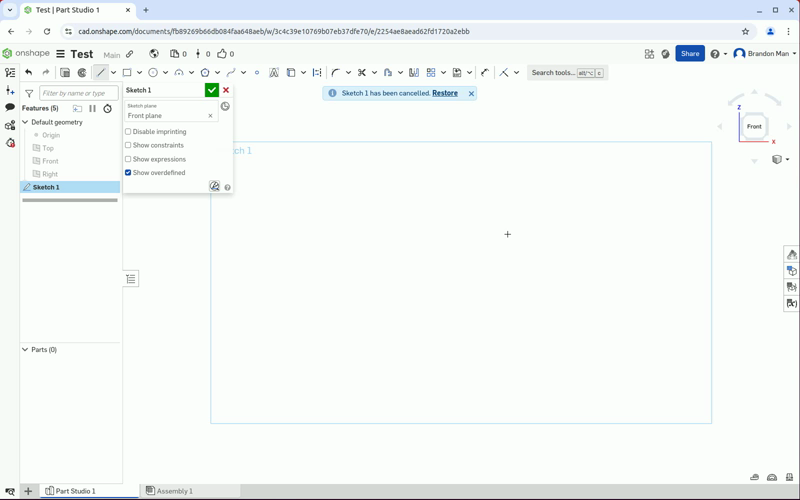
key_up(shift)
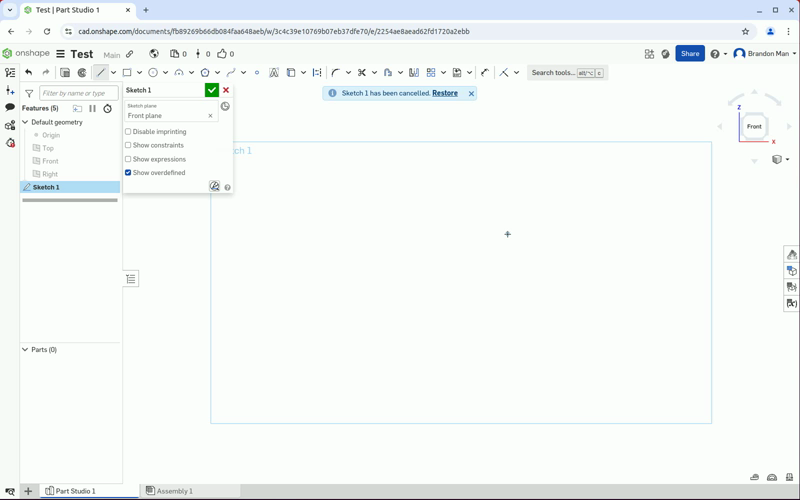
key_down(shift)
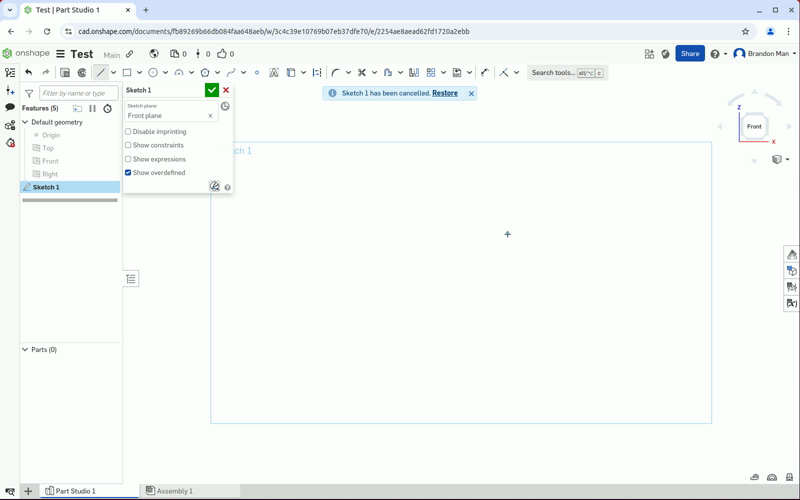
mouse_move(537, 233)
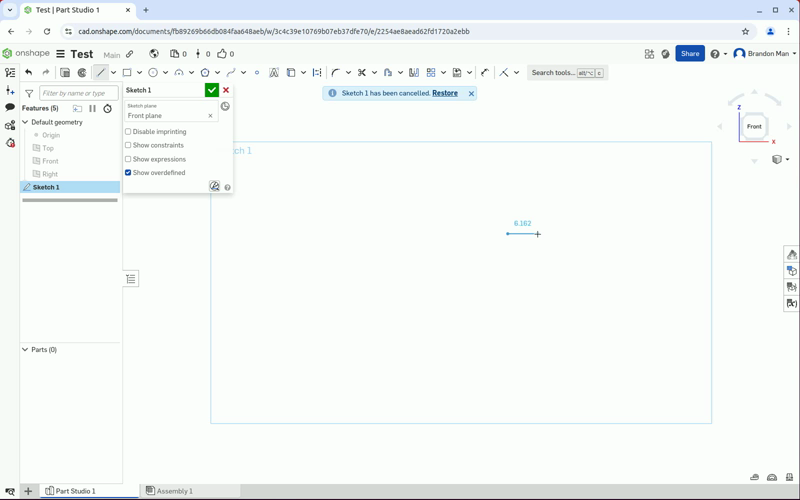
mouse_move(518, 259)
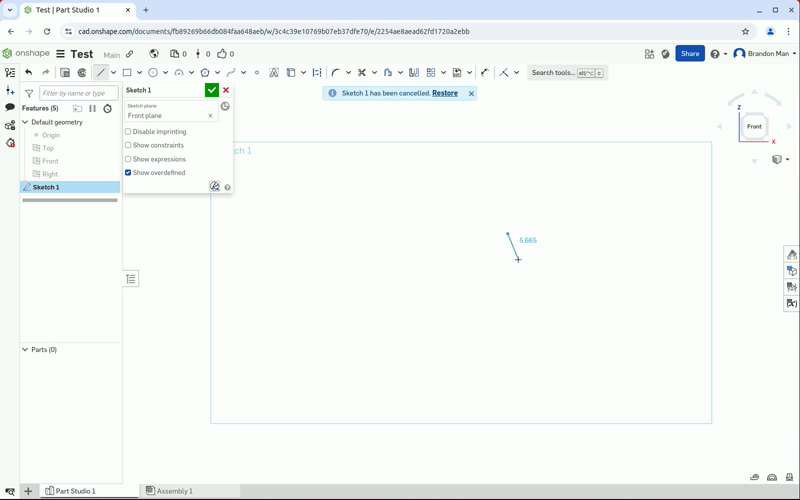
click(518, 259)
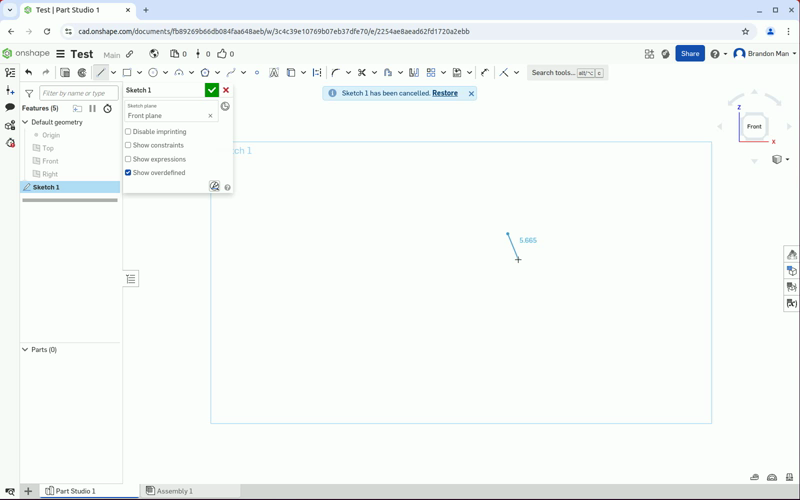
key_up(shift)
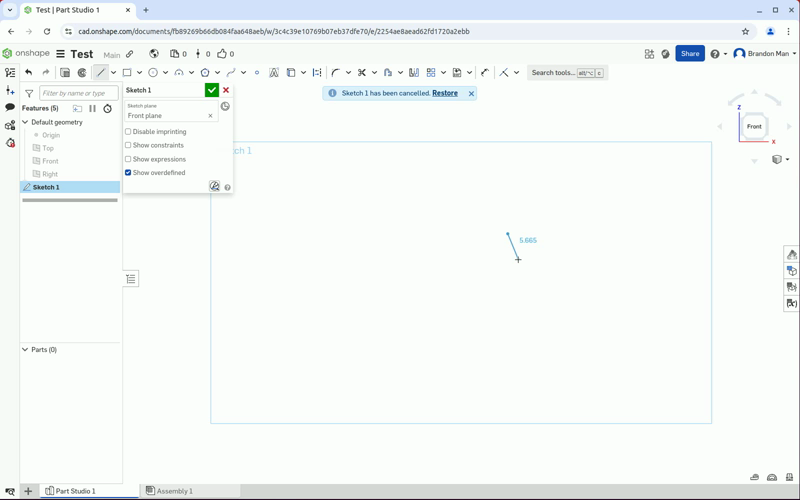
key_down(shift)
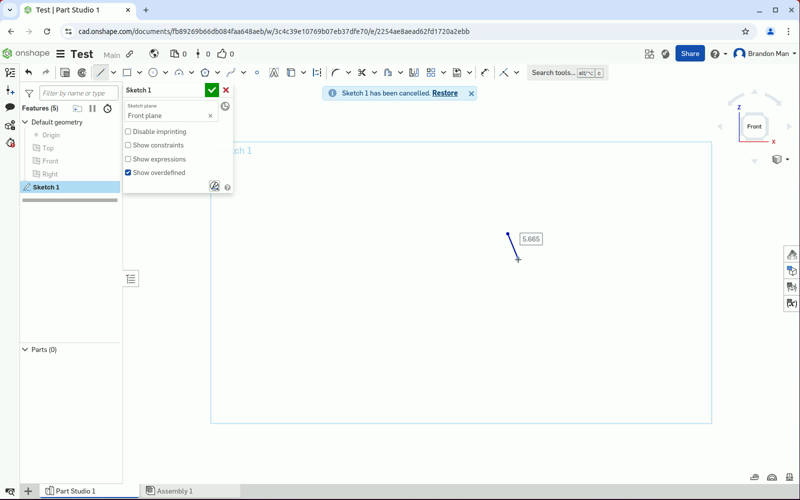
mouse_move(555, 169)
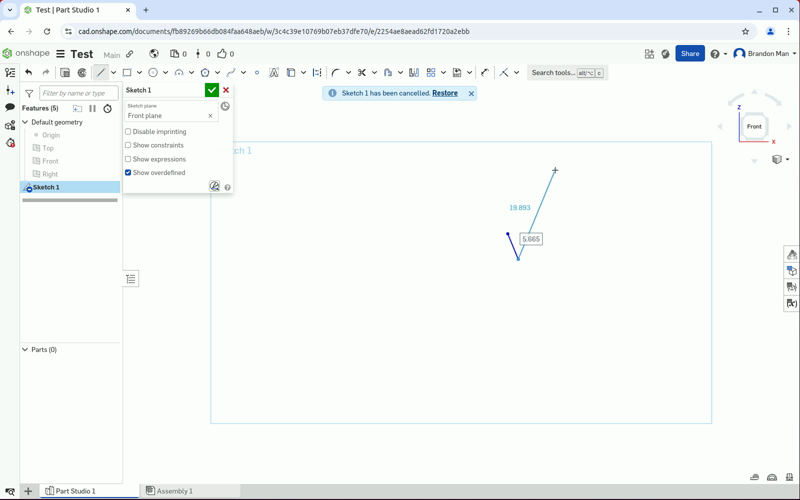
click(555, 169)
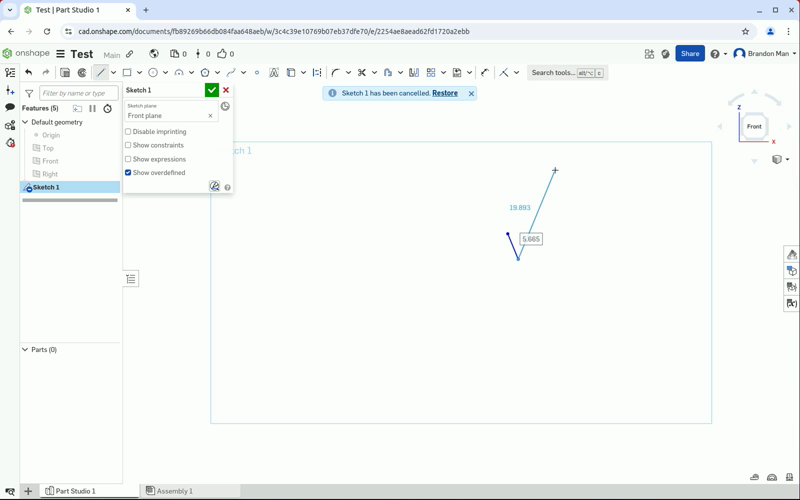
key_up(shift)
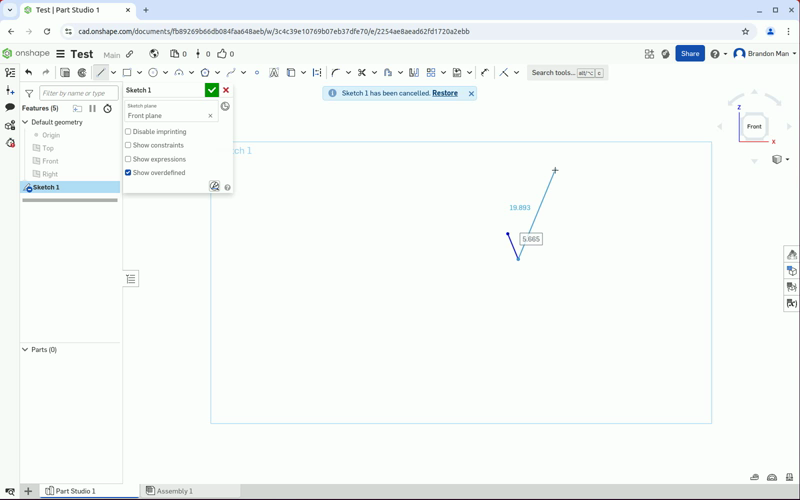
key_down(shift)
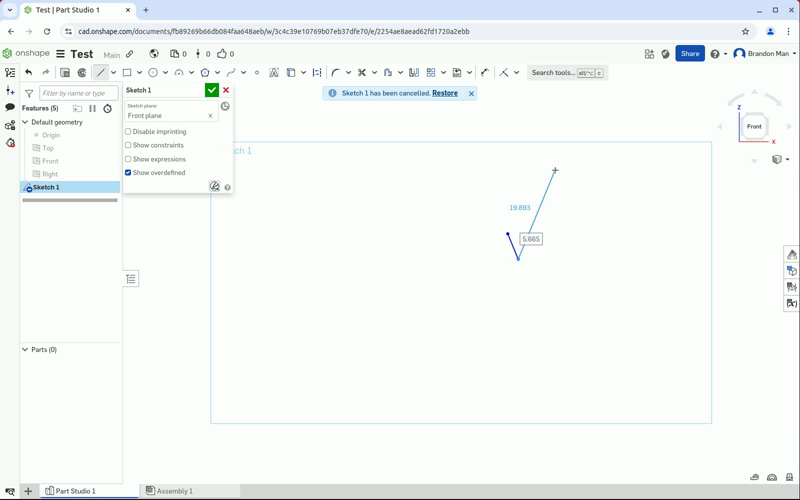
mouse_move(585, 169)
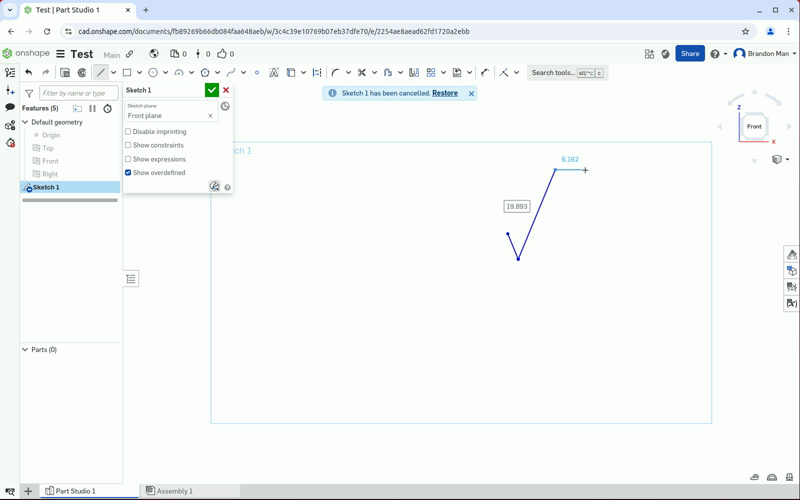
mouse_move(533, 169)
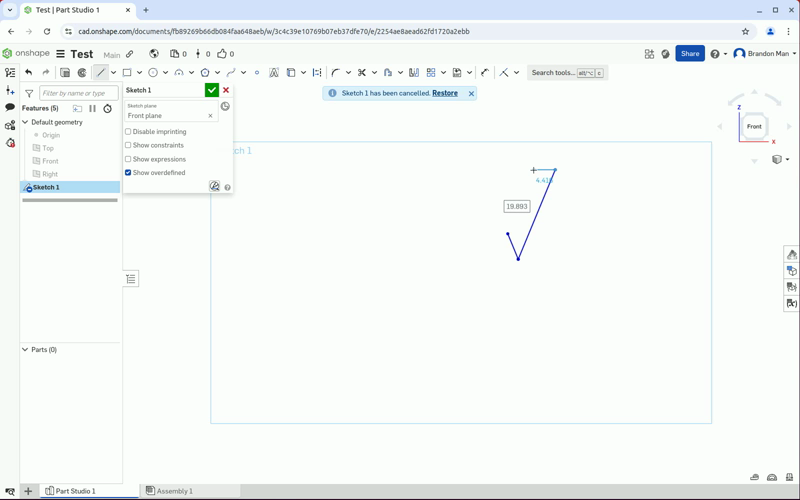
click(533, 169)
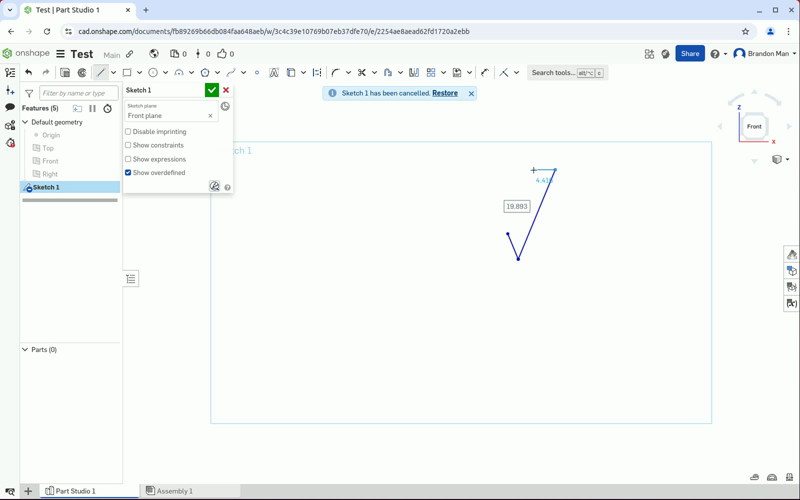
key_up(shift)
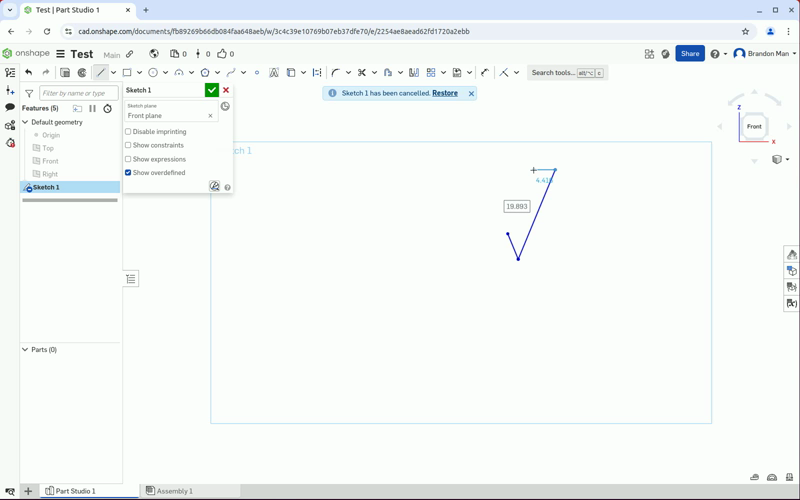
key_down(shift)
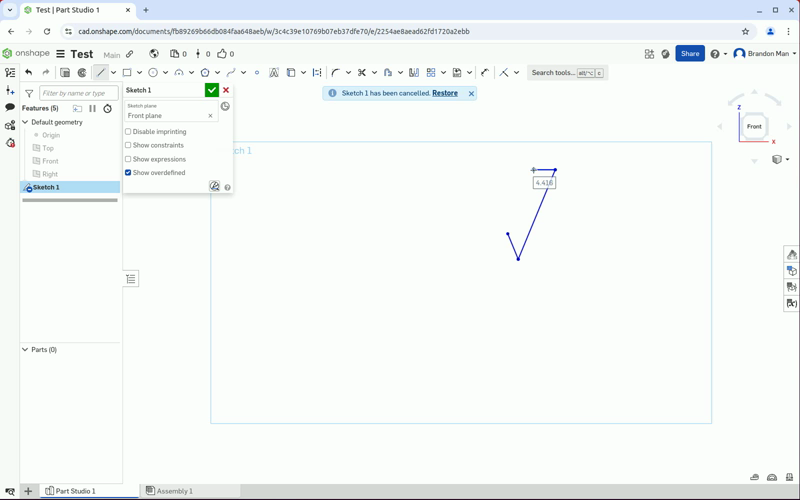
mouse_move(507, 233)
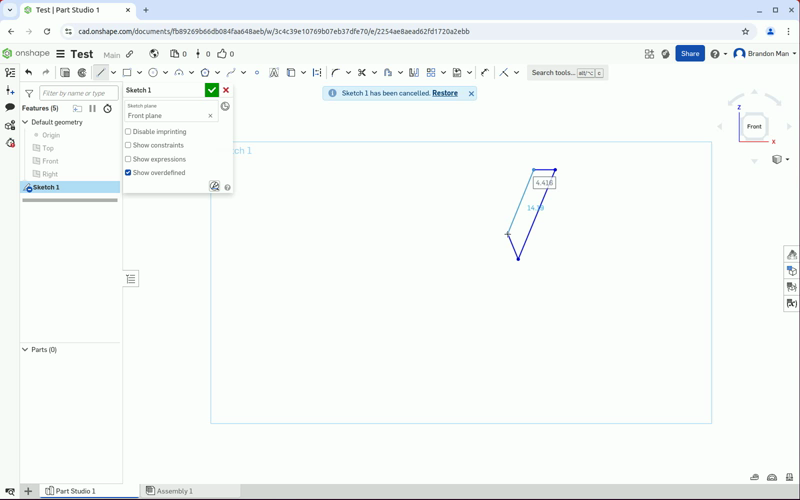
key_up(shift)
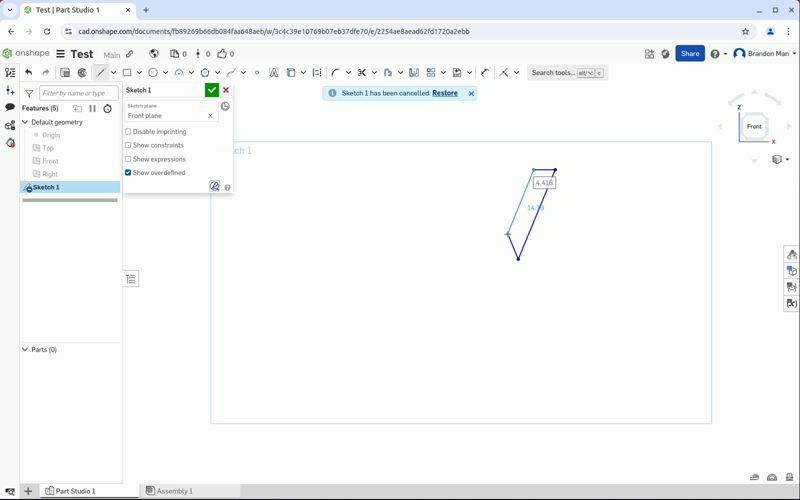
click(507, 233)
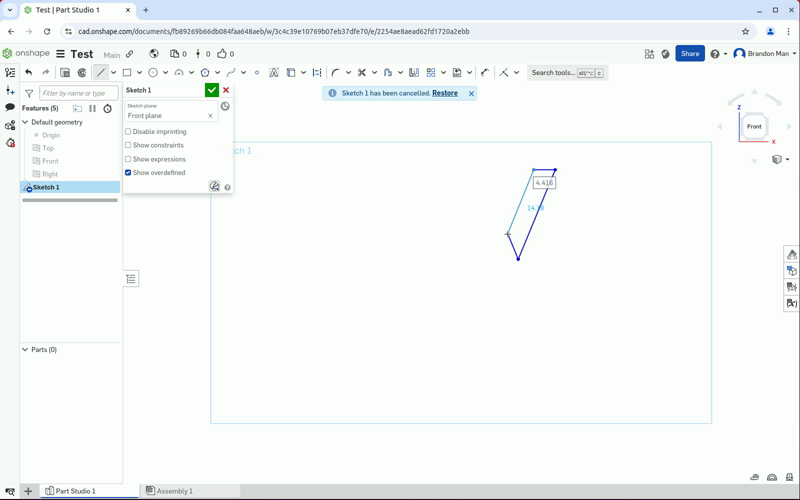
key(esc)
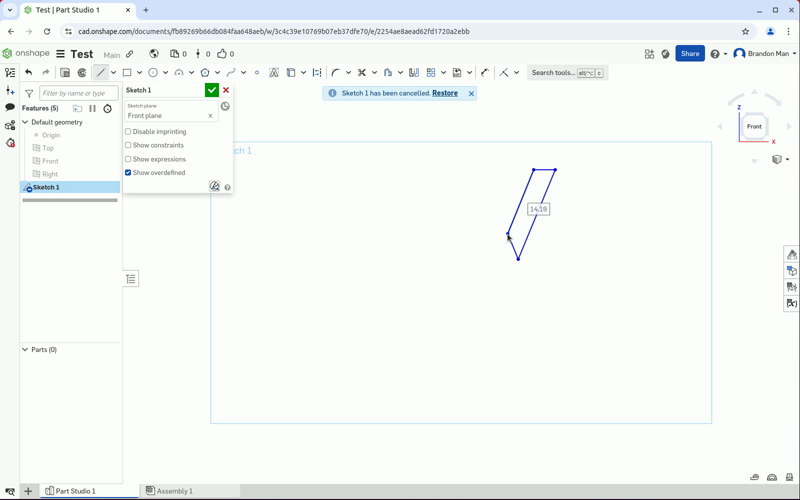
mouse_move(528, 220)
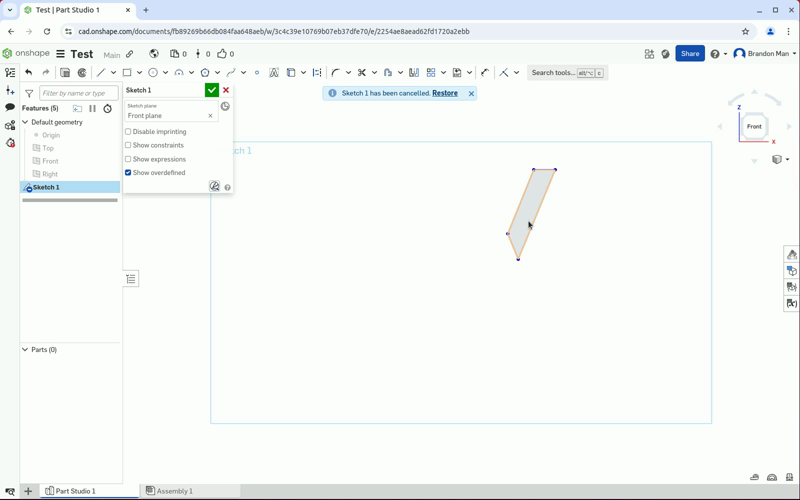
scroll(6)
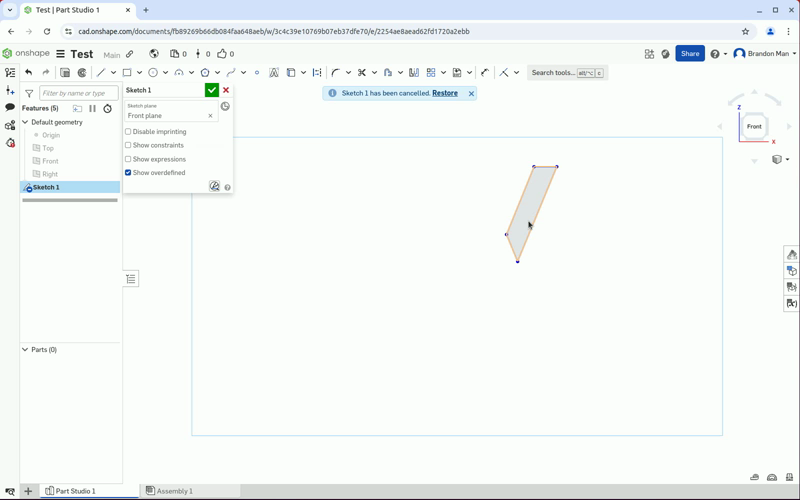
scroll(6)
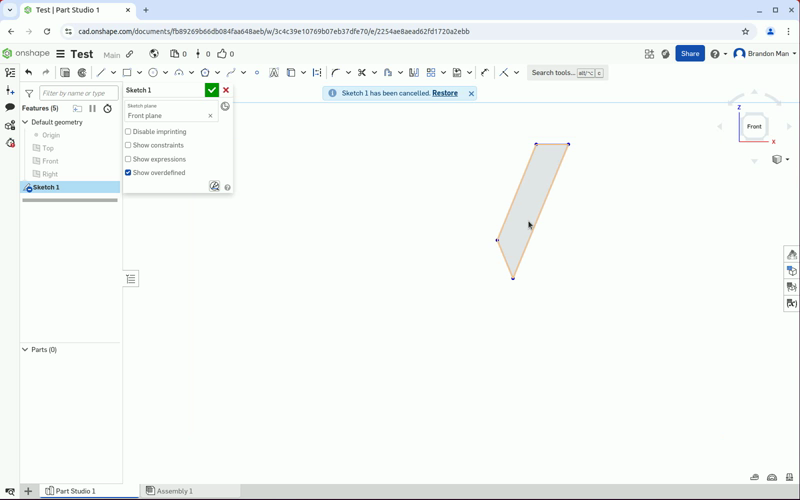
scroll(6)
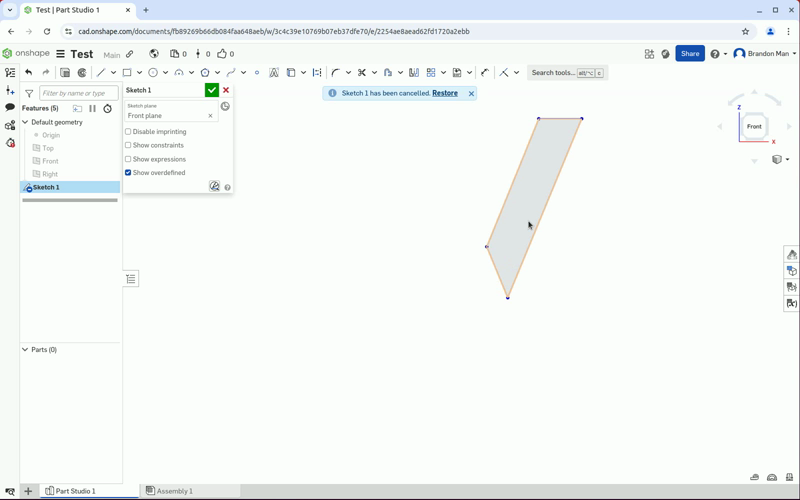
scroll(6)
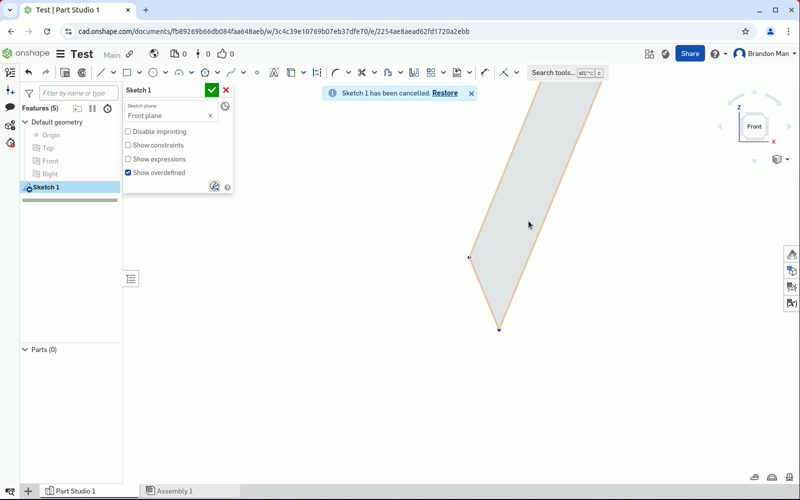
scroll(6)
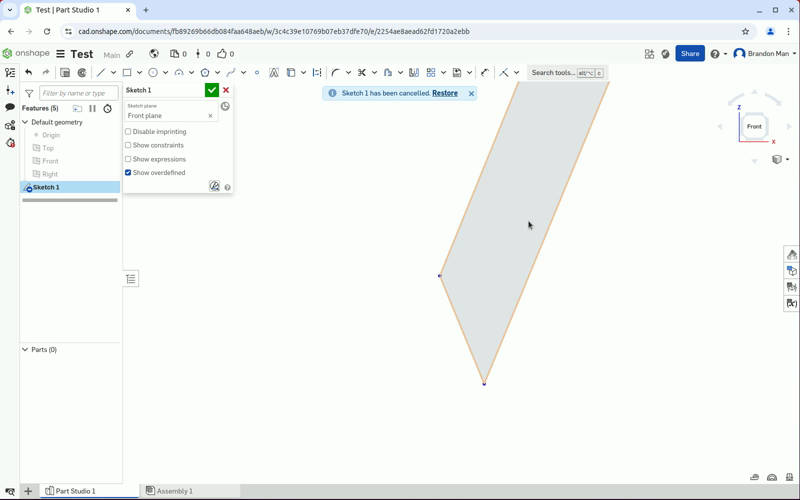
scroll(6)
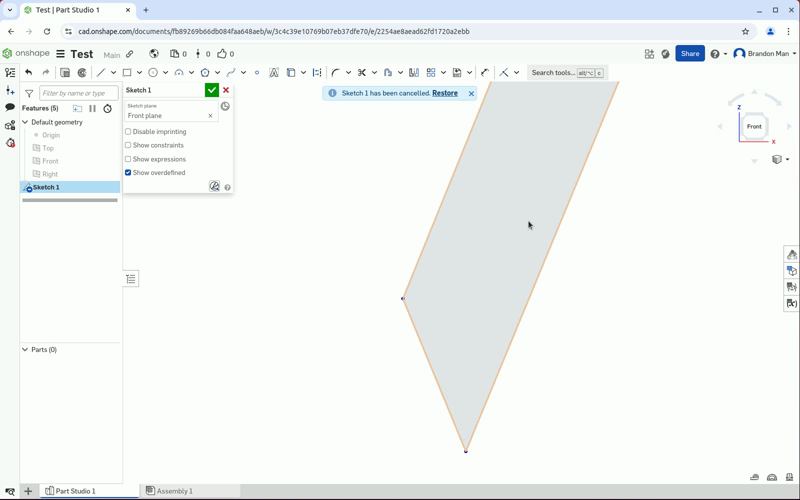
scroll(6)
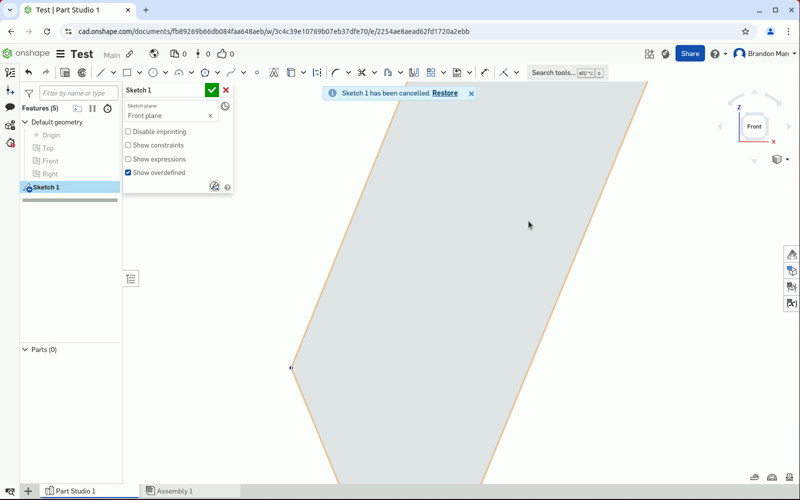
click(528, 220)
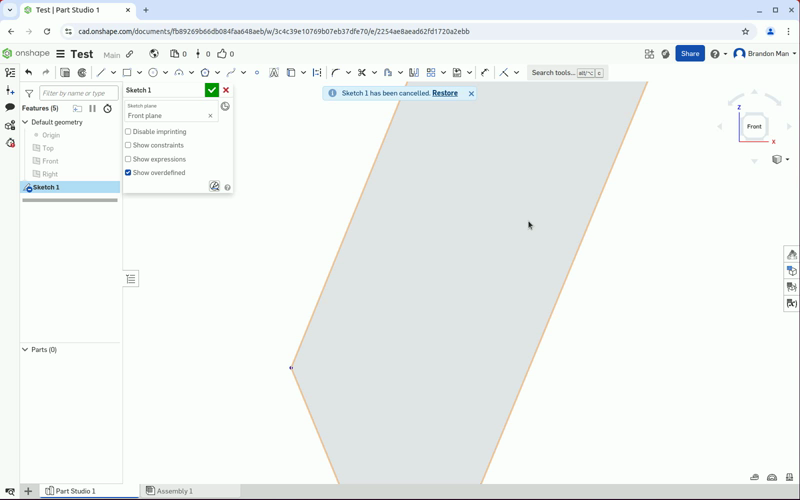
scroll(-6)
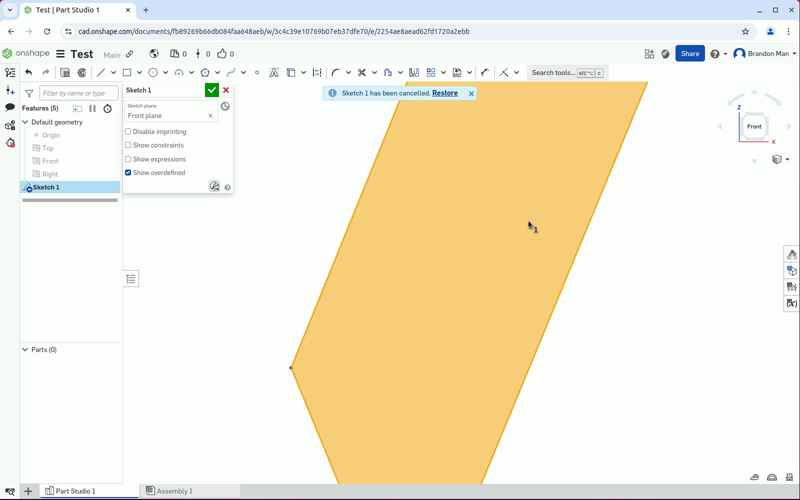
scroll(-6)
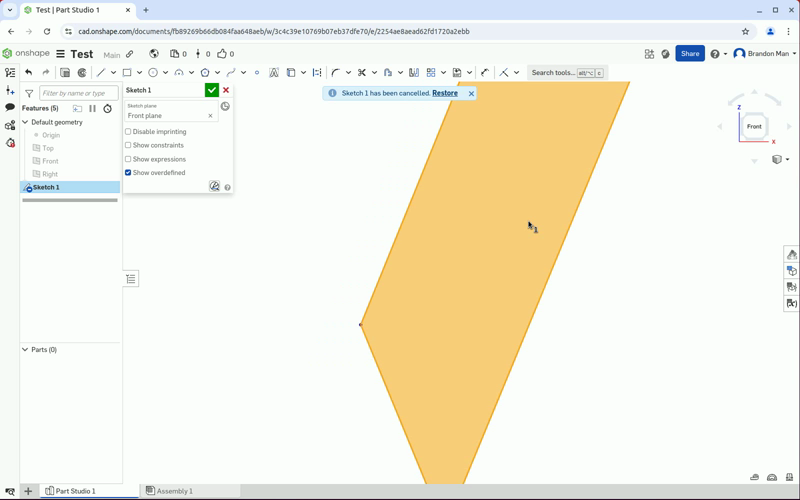
scroll(-6)
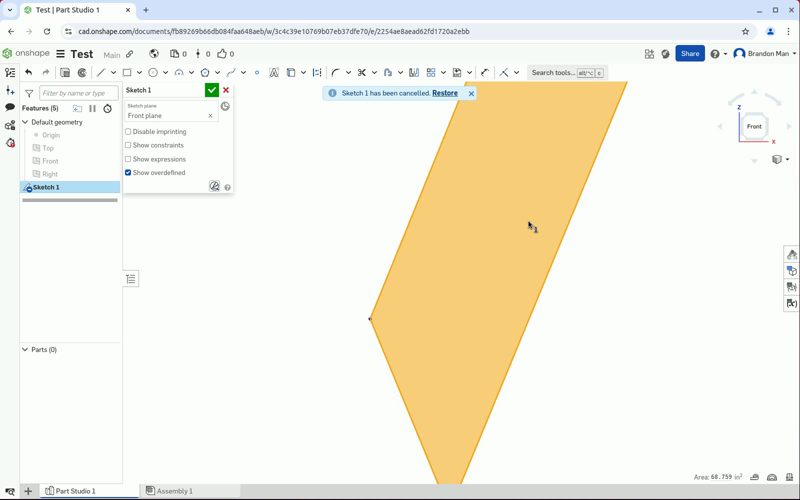
scroll(-6)
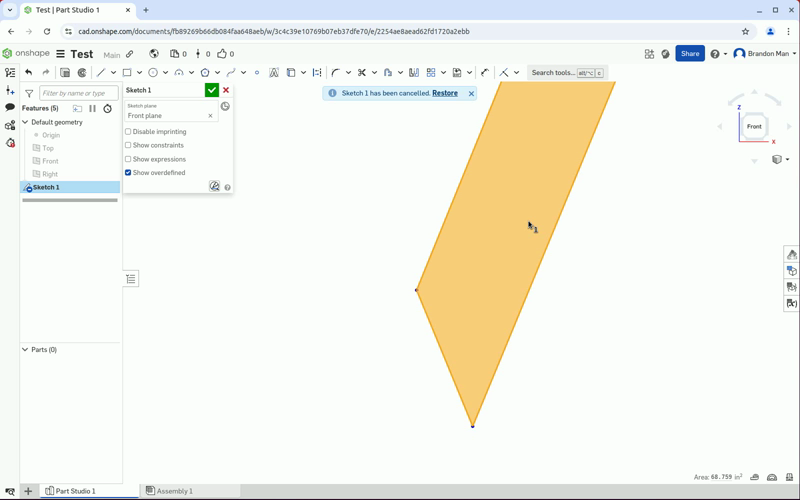
scroll(-6)
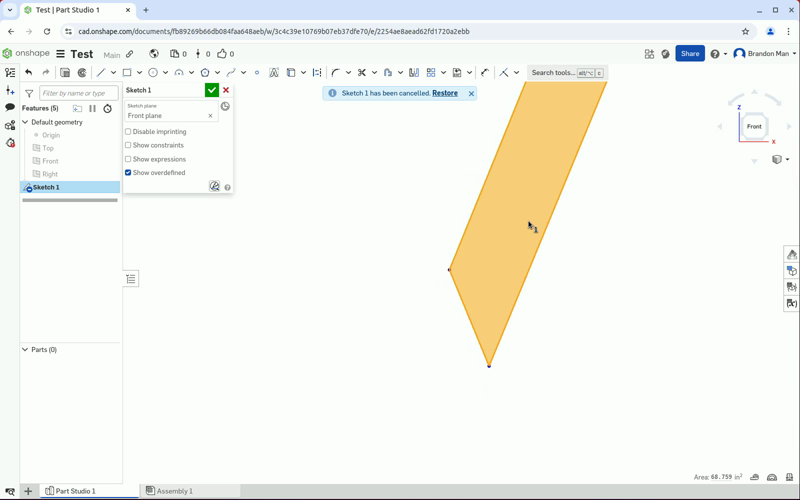
scroll(-6)
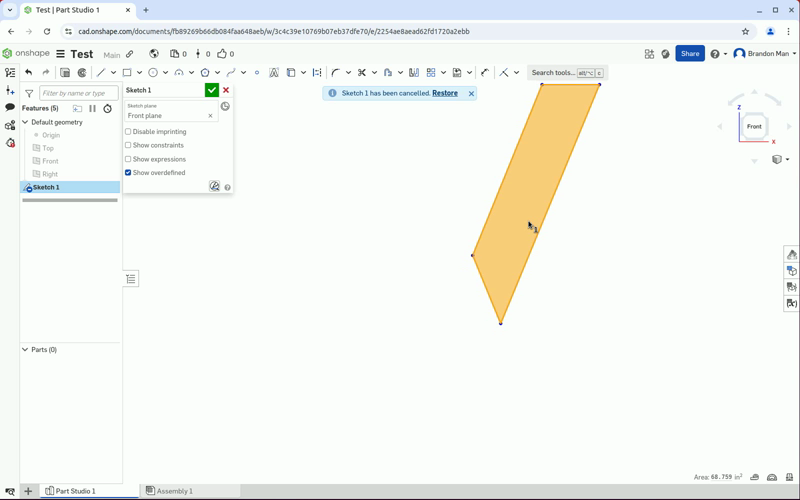
scroll(-6)
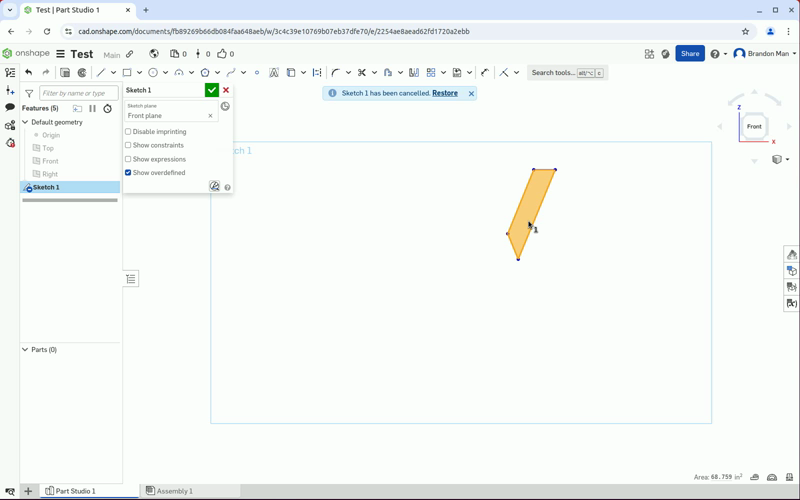
mouse_move(73, 352)
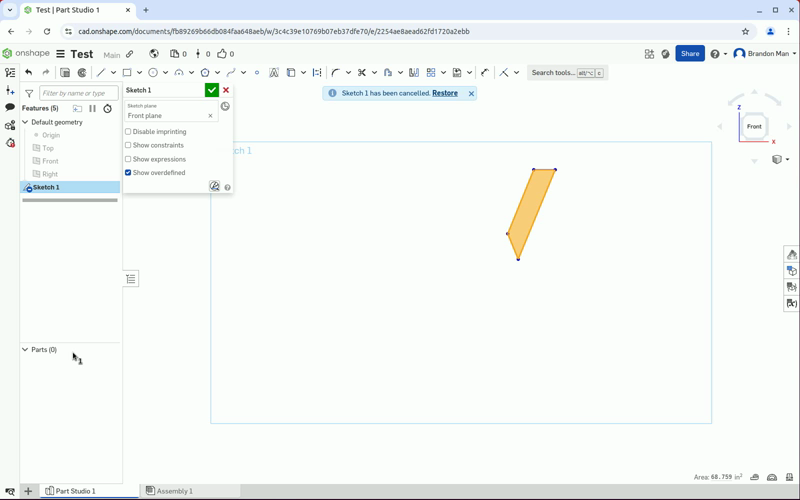
key(shift+y)
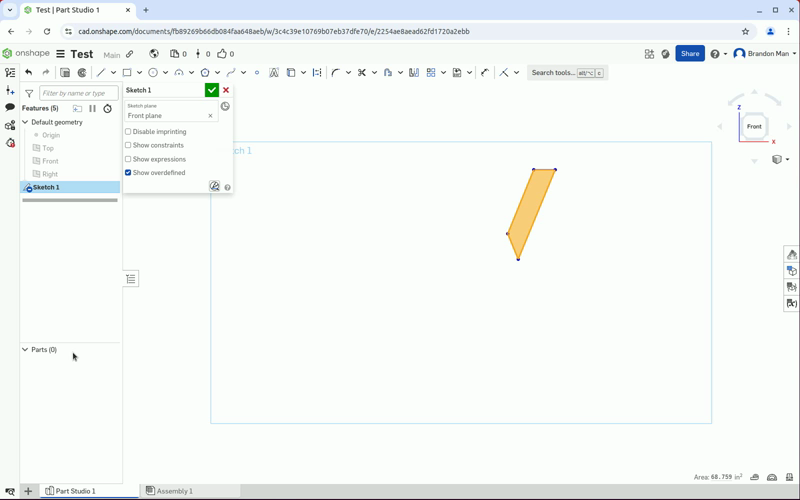
key(shift+e)
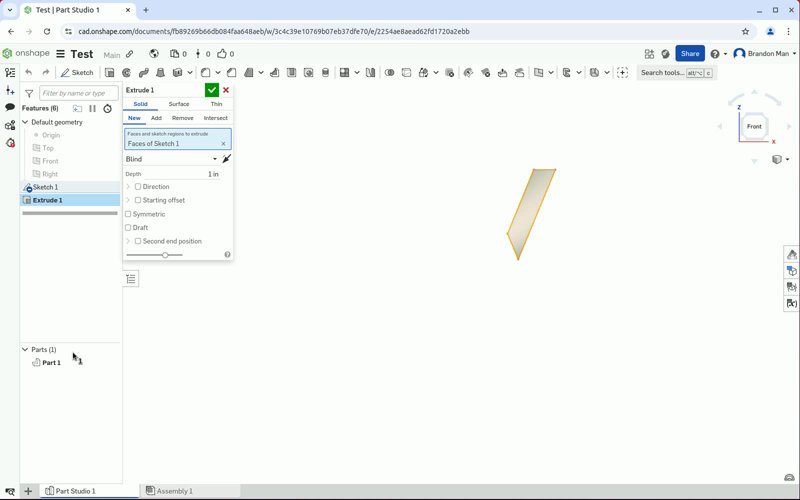
mouse_move(143, 106)
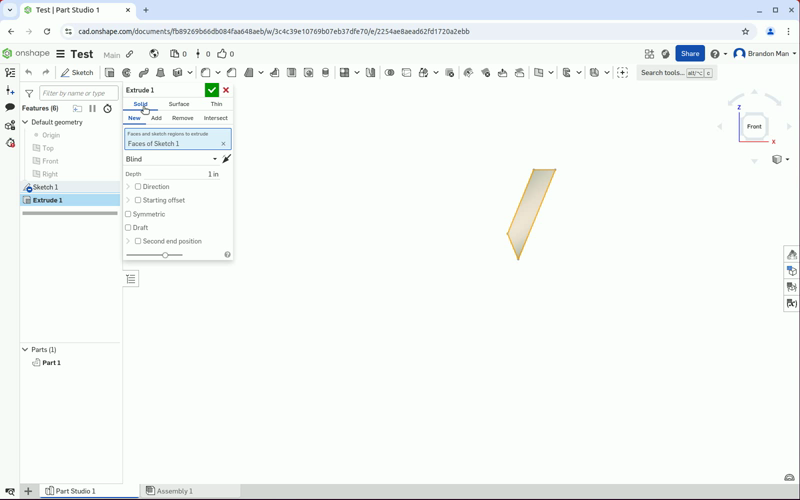
click(143, 106)
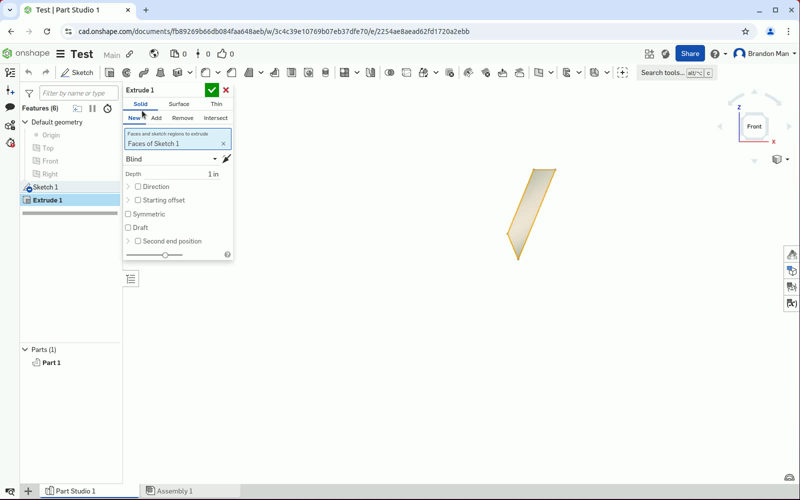
mouse_move(137, 120)
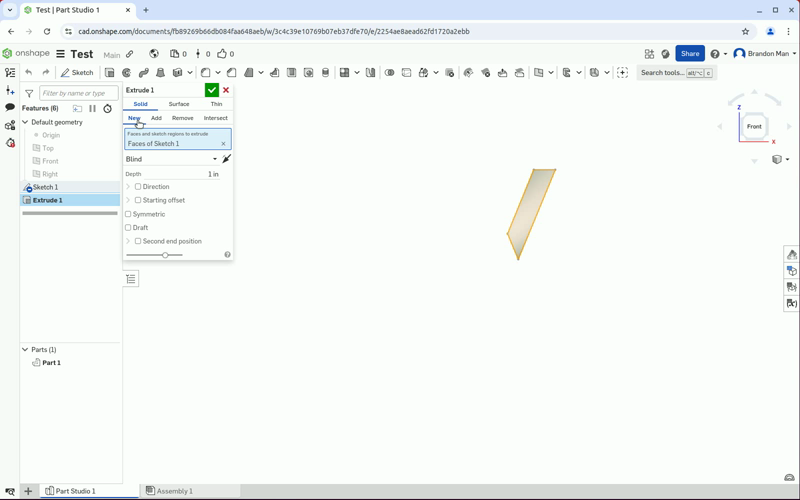
click(137, 120)
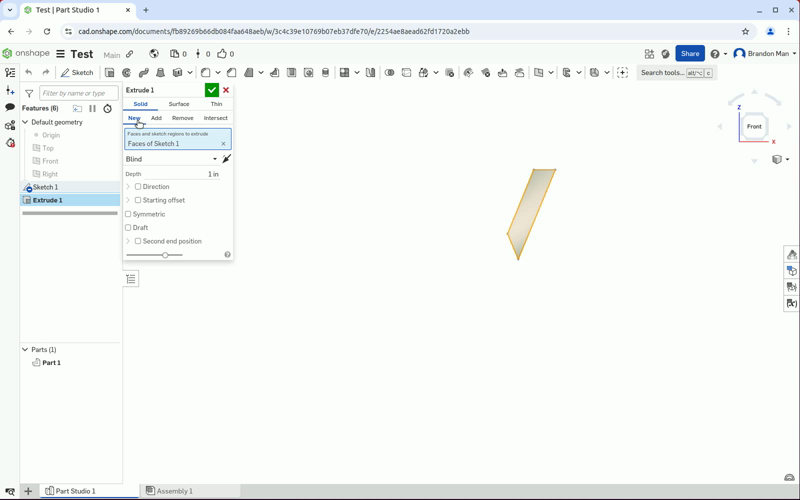
key(tab, 4)
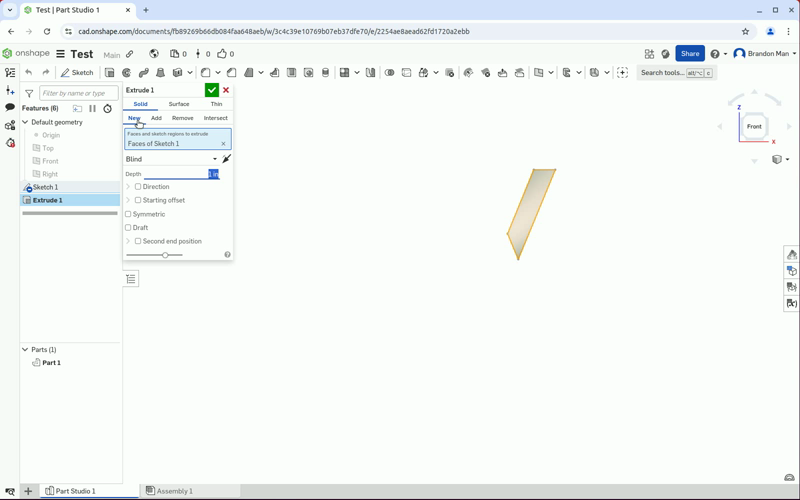
text(2.648)
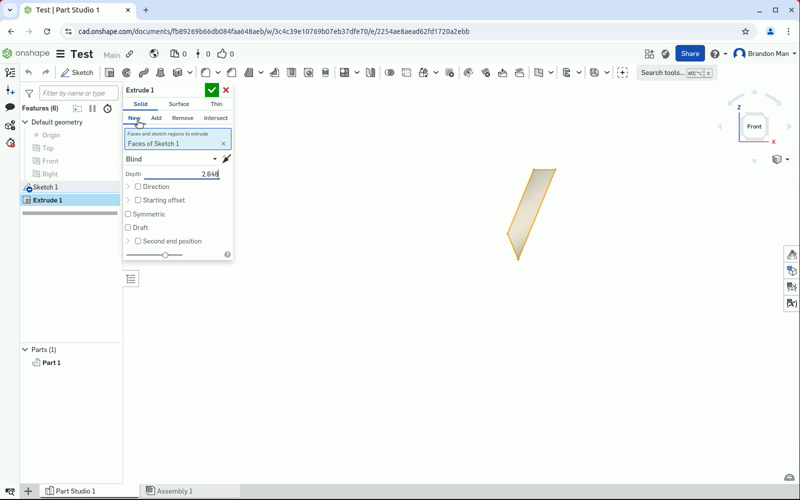
key(enter)
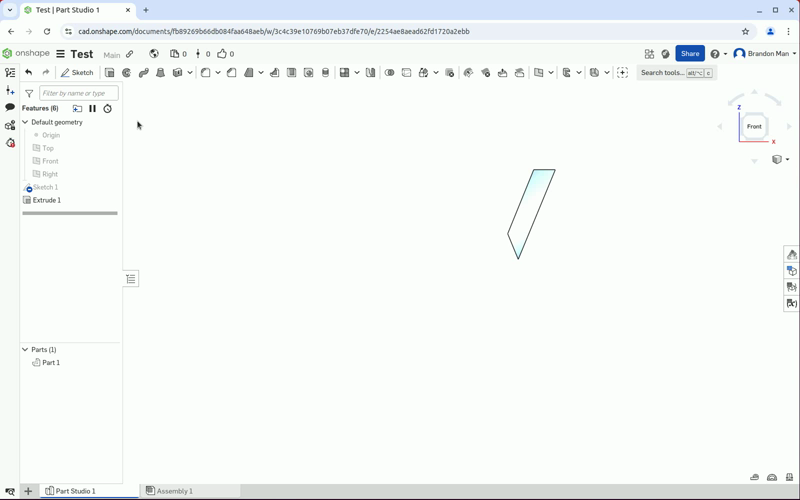
key(shift+h)
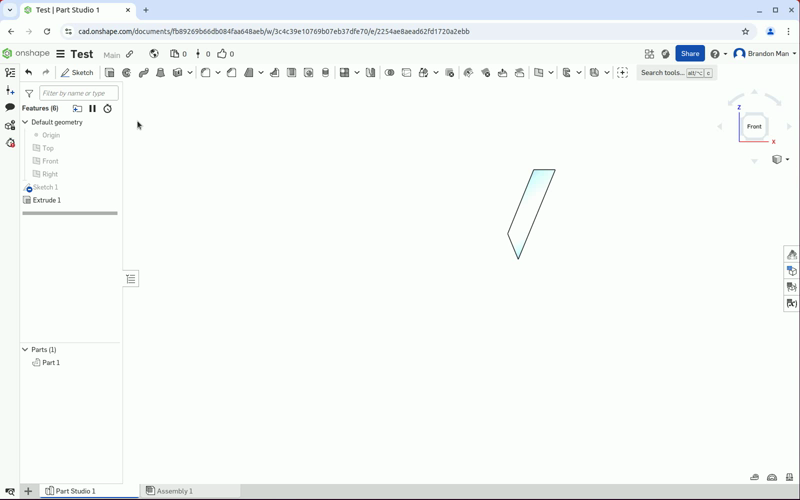
key(shift+h)
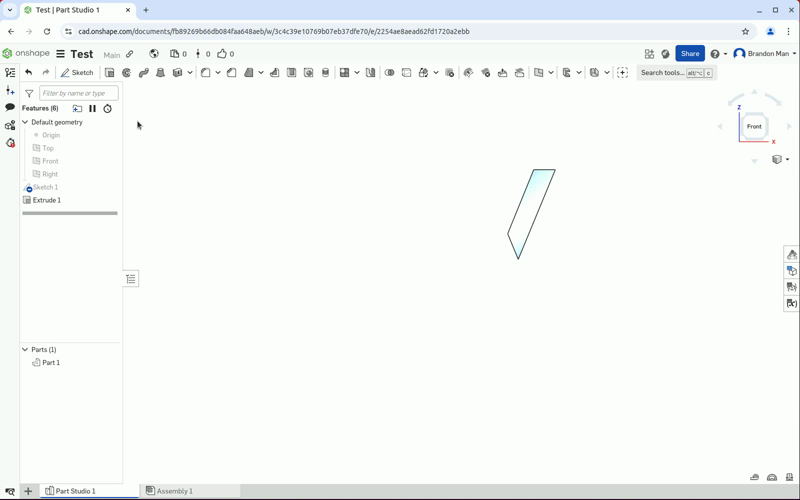
mouse_move(73, 189)
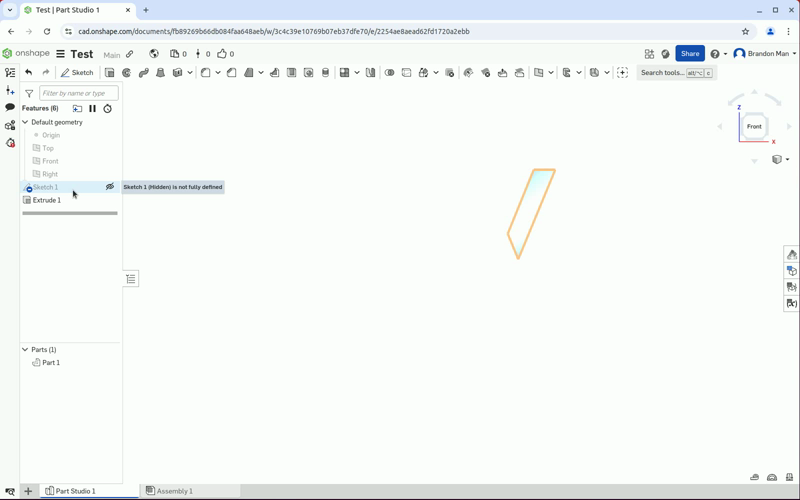
click(73, 189)
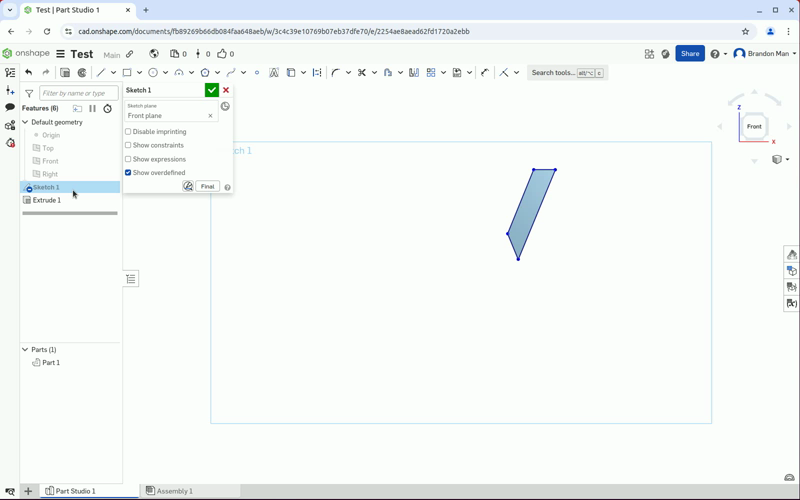
mouse_move(229, 92)
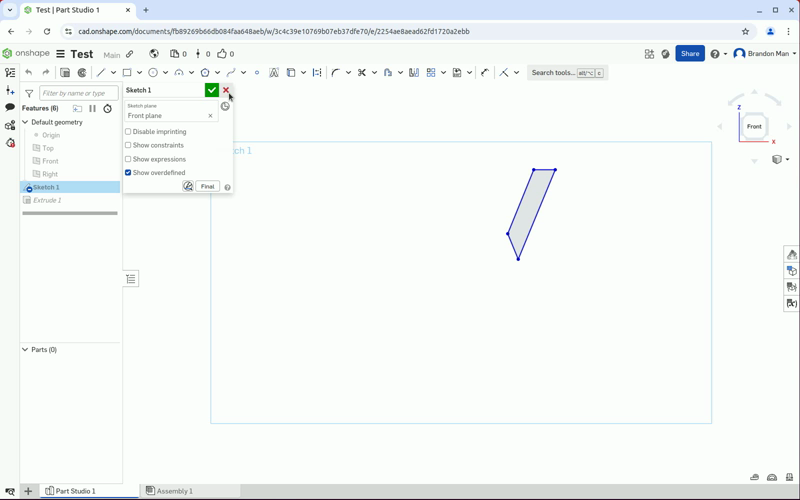
click(229, 92)
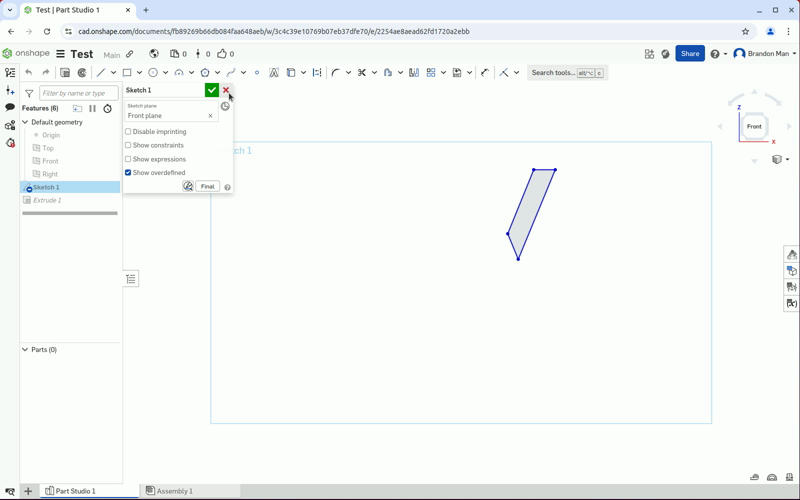
key(shift+s)
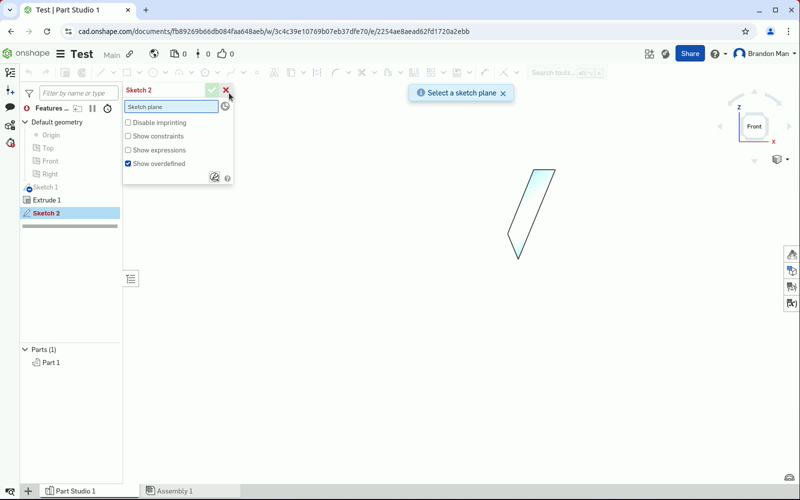
mouse_move(73, 163)
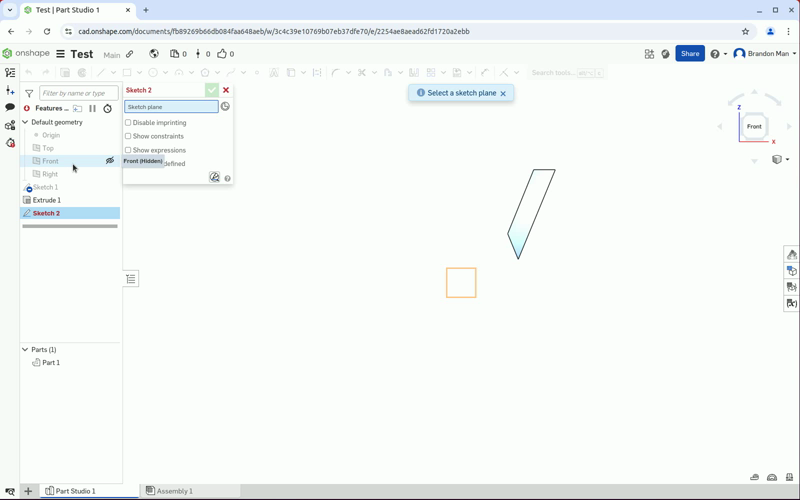
click(73, 163)
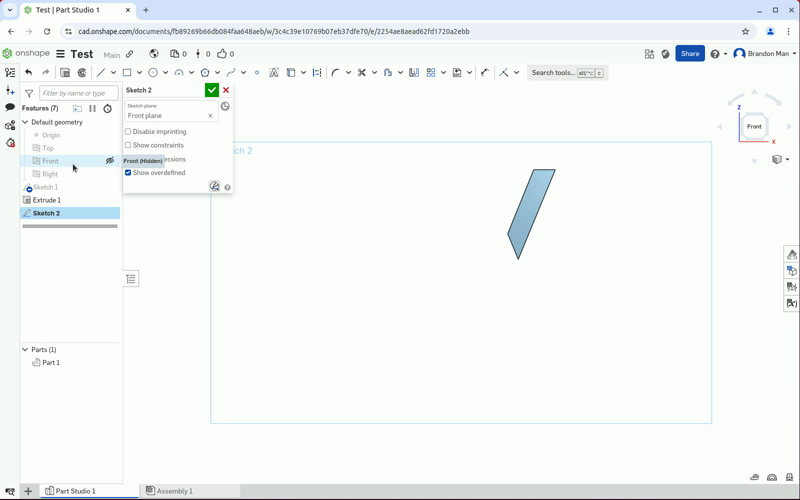
mouse_move(73, 352)
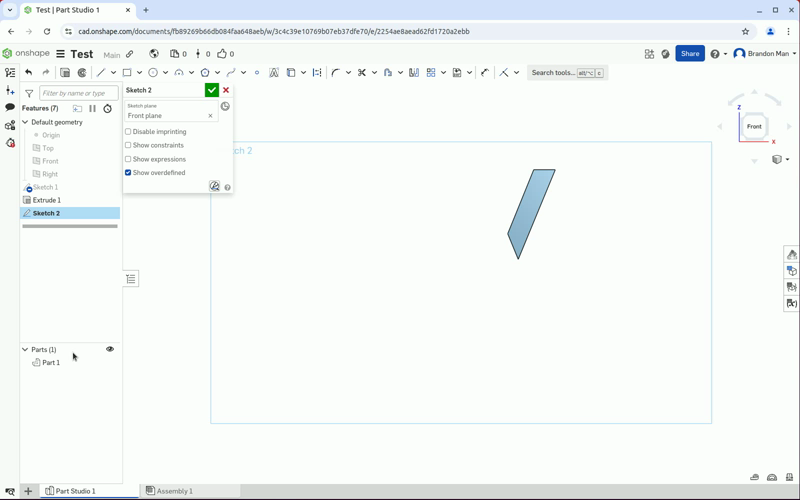
key(y)
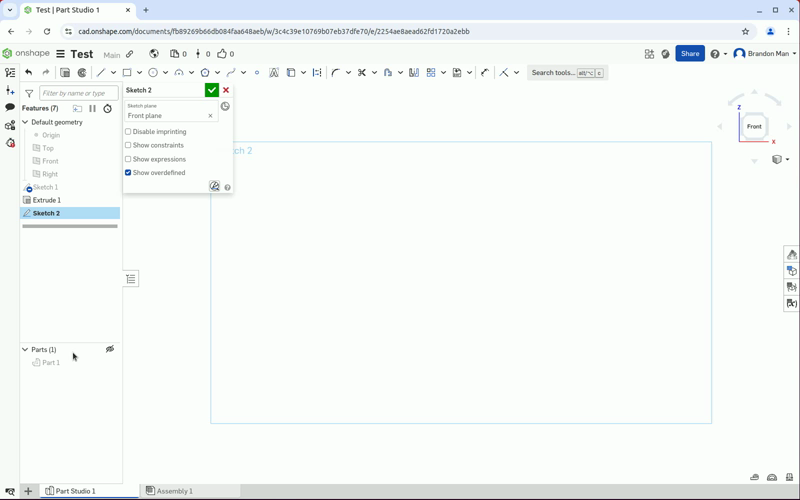
key(l)
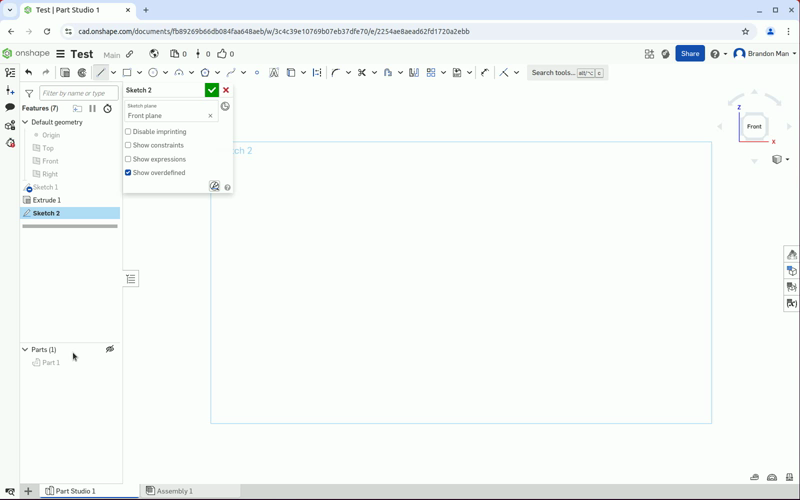
key_down(shift)
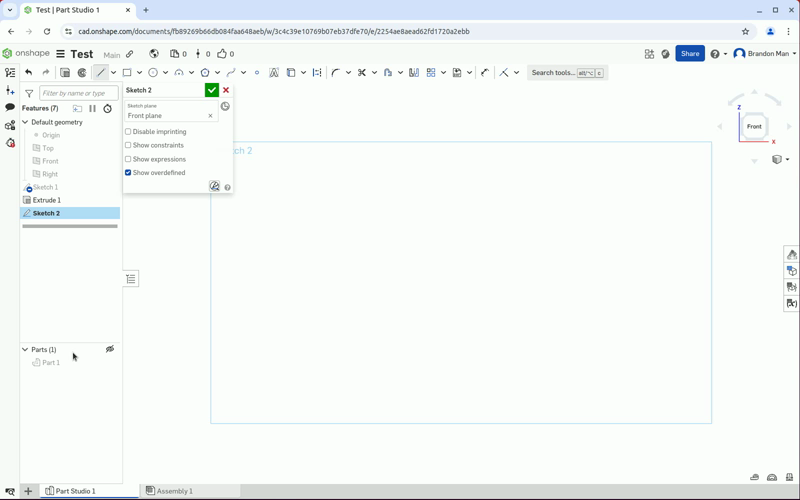
mouse_move(460, 170)
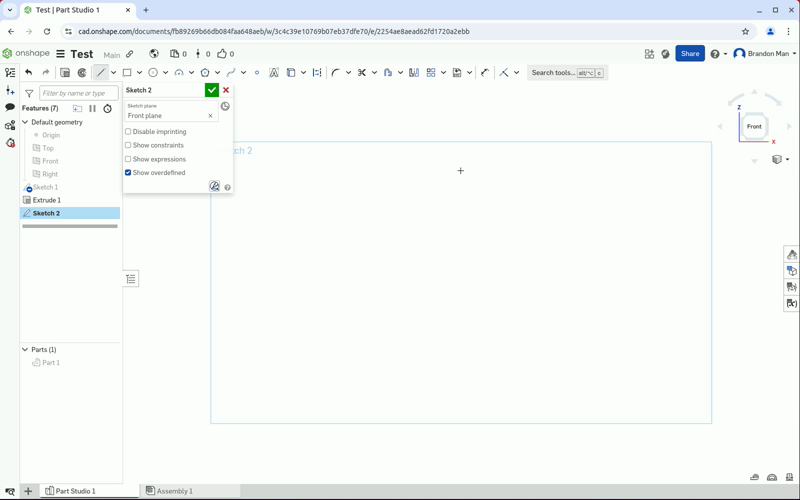
click(460, 170)
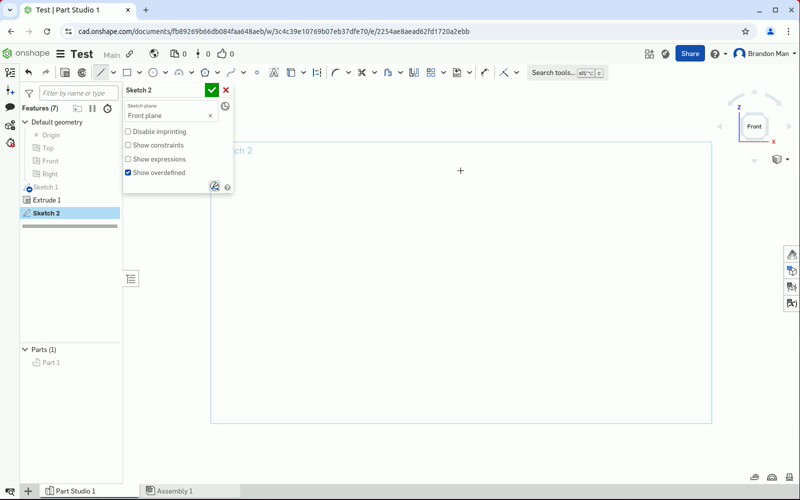
key_up(shift)
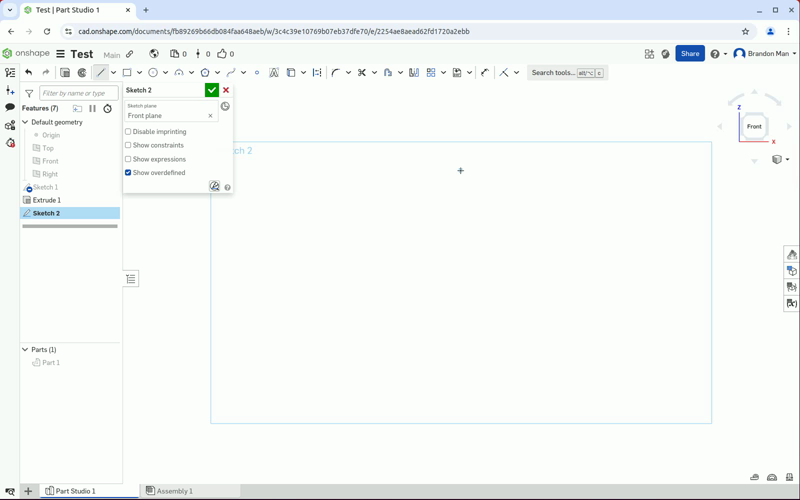
key_down(shift)
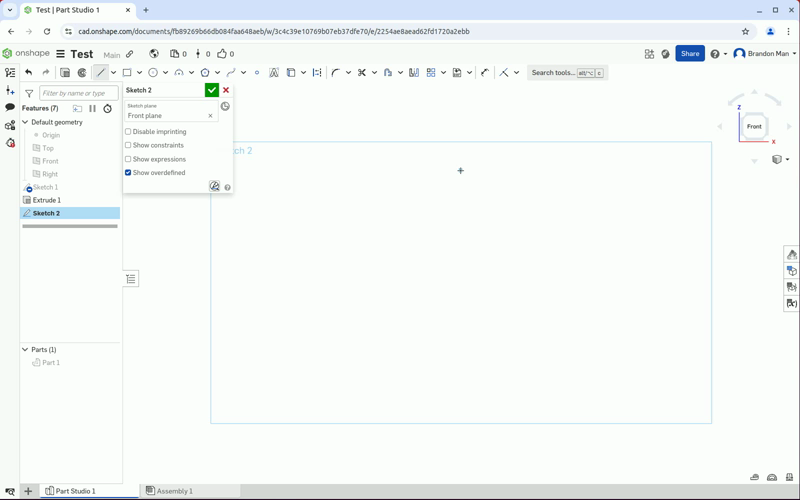
mouse_move(497, 259)
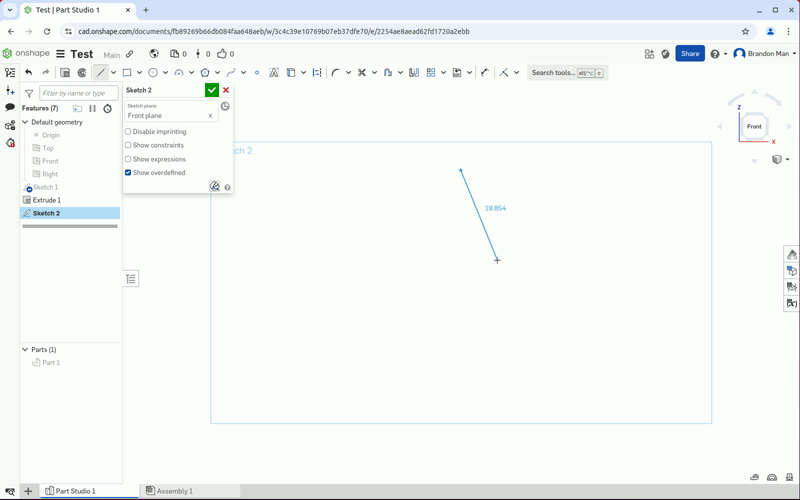
click(497, 259)
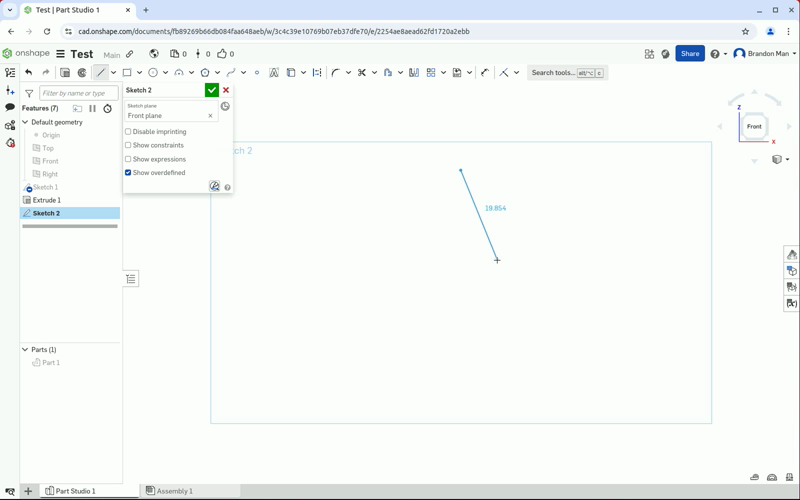
key_up(shift)
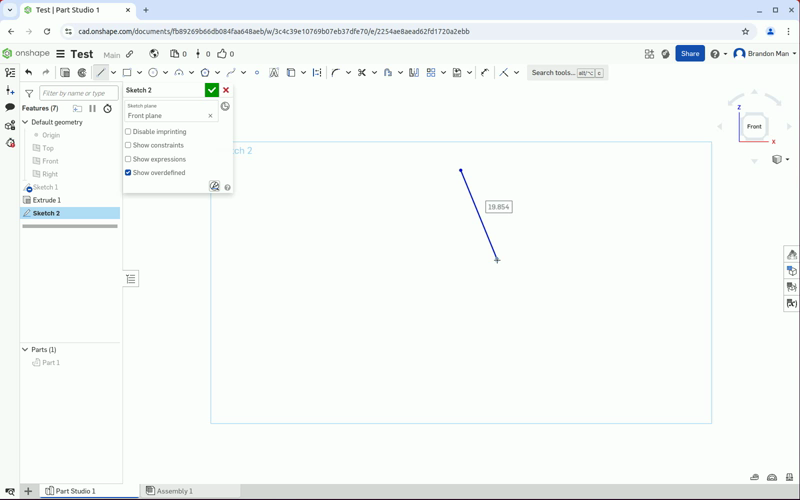
key_down(shift)
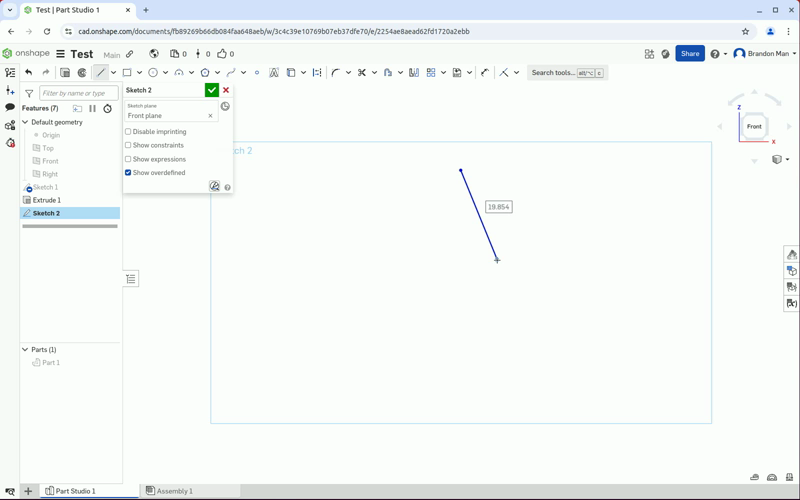
mouse_move(527, 259)
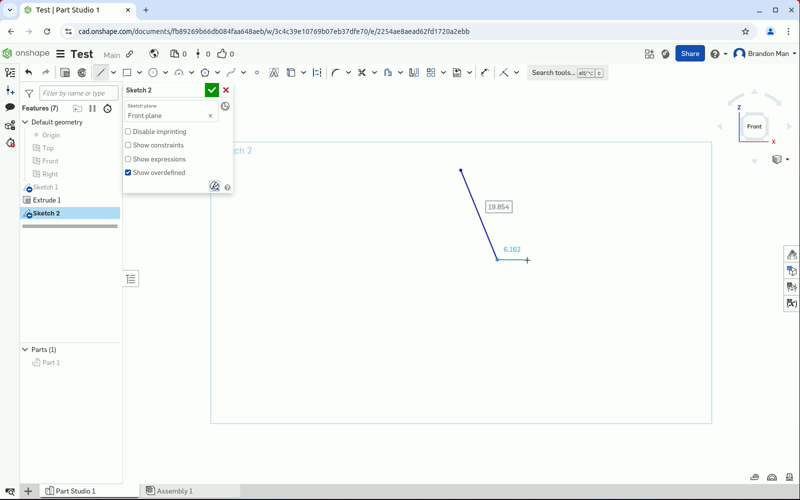
mouse_move(508, 234)
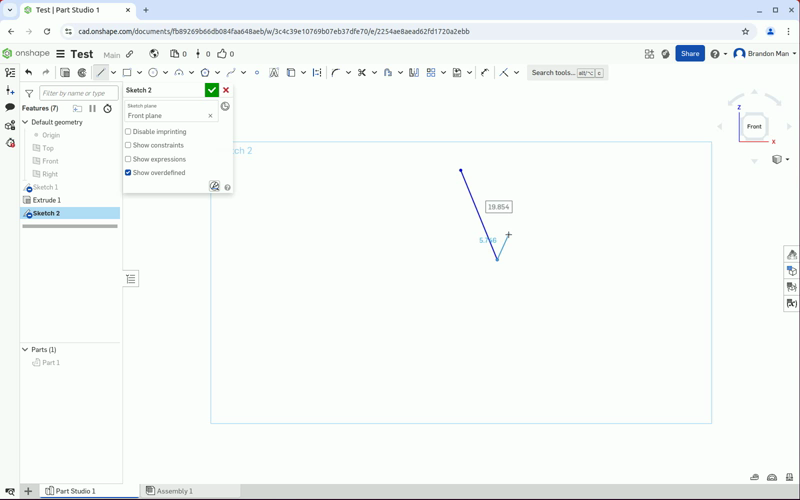
click(508, 234)
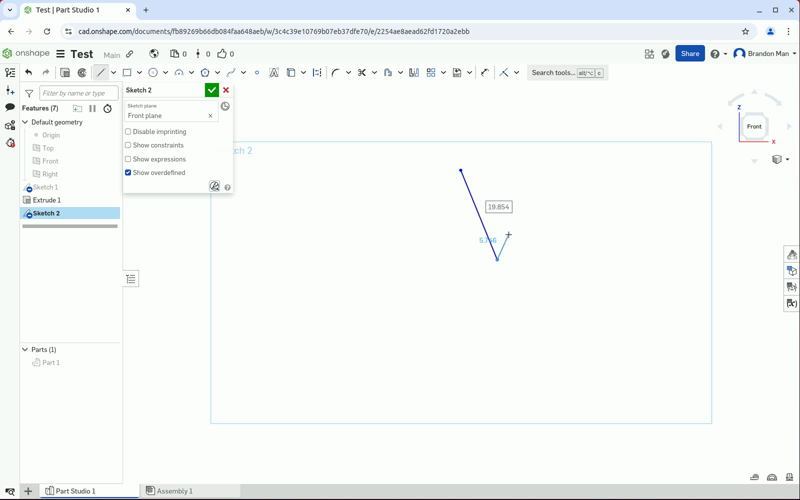
key_up(shift)
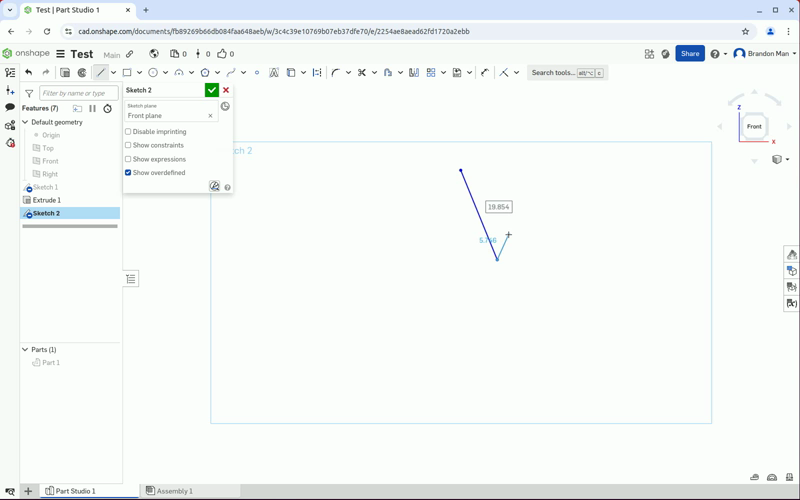
key_down(shift)
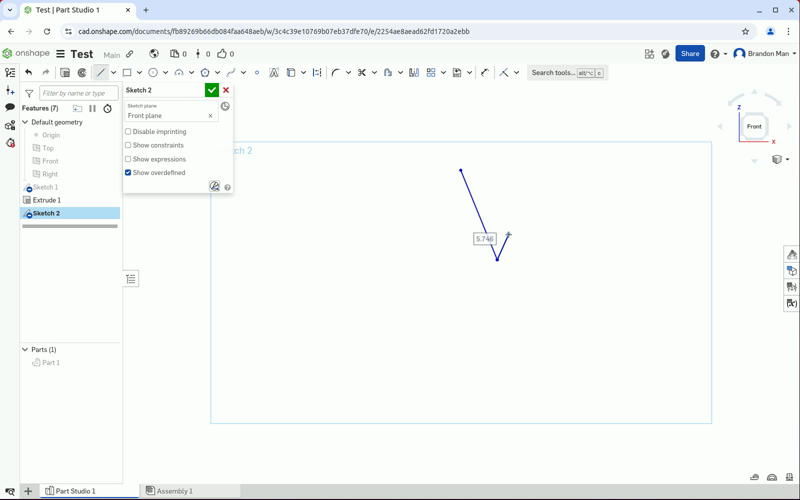
mouse_move(481, 170)
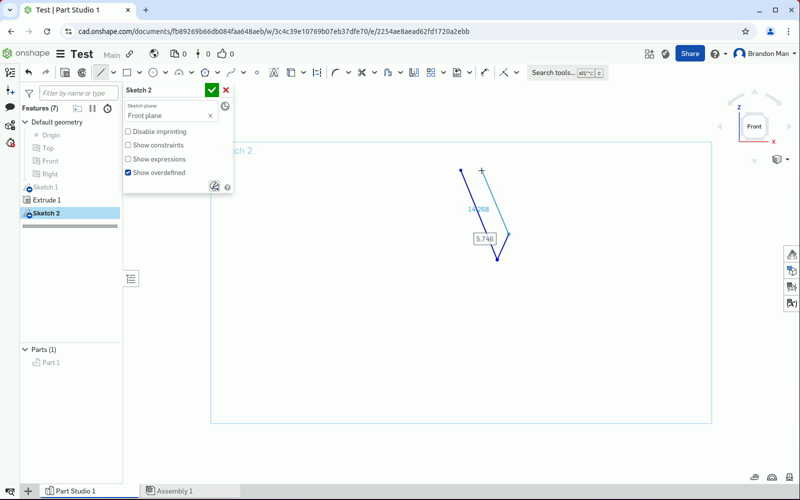
click(481, 170)
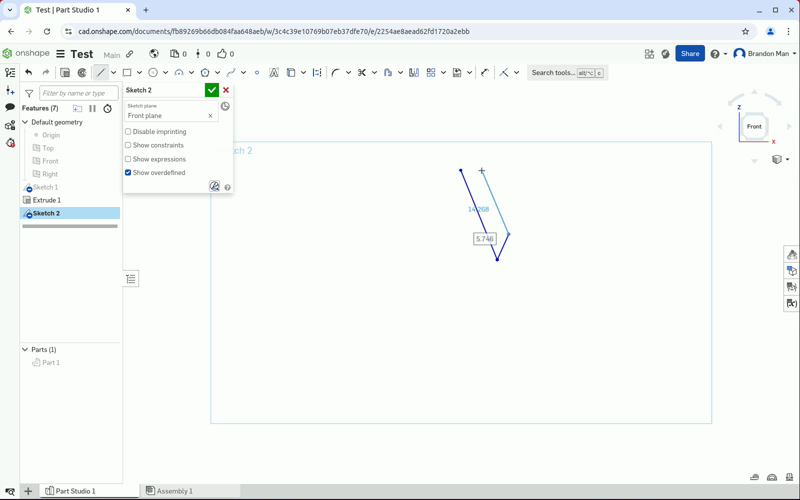
key_up(shift)
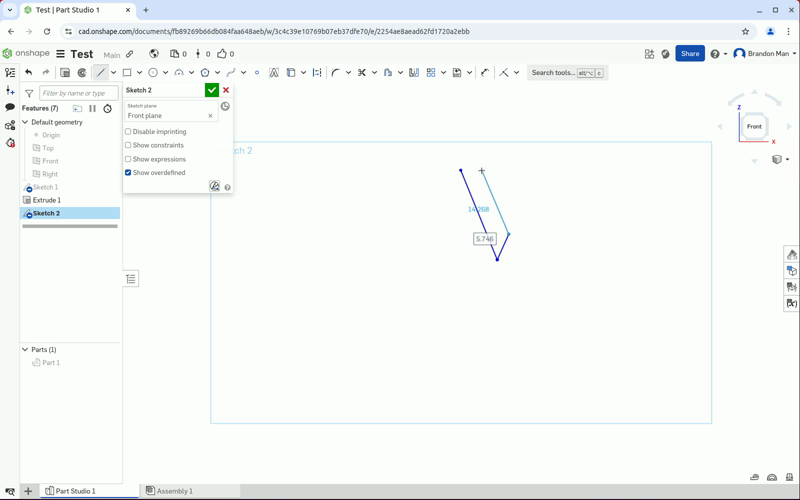
mouse_move(511, 170)
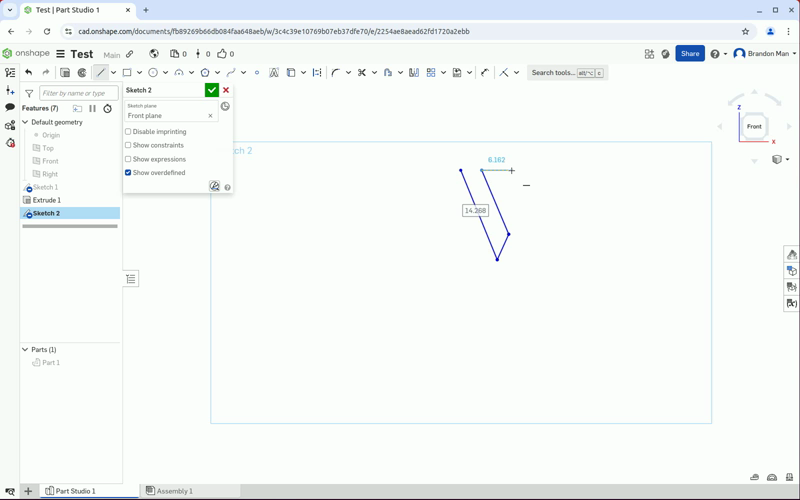
key_down(shift)
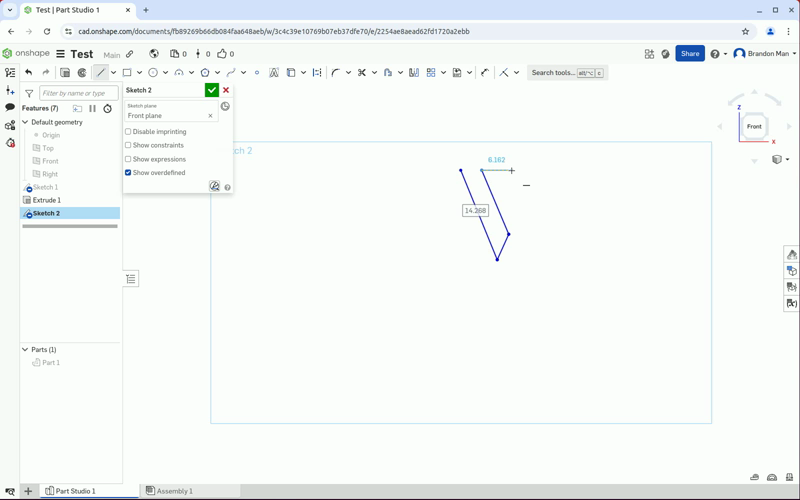
mouse_move(460, 170)
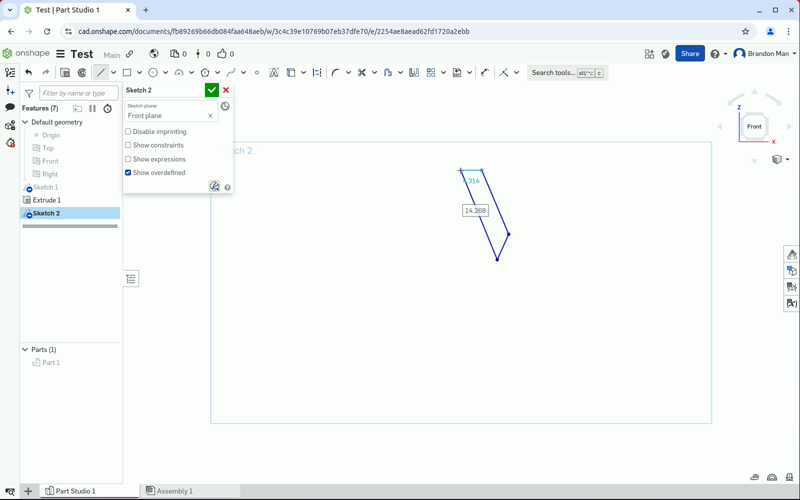
key_up(shift)
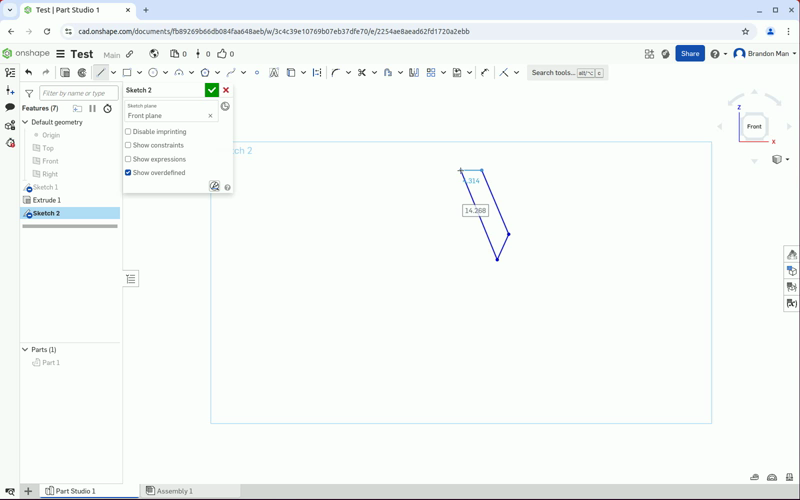
click(460, 170)
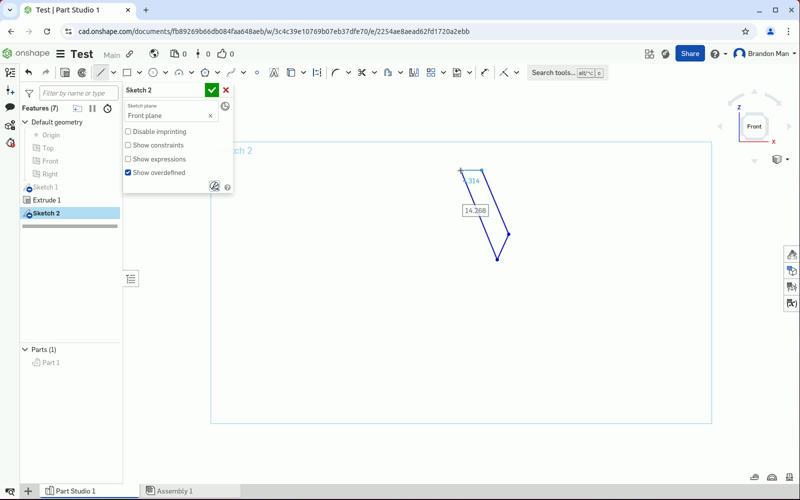
key(esc)
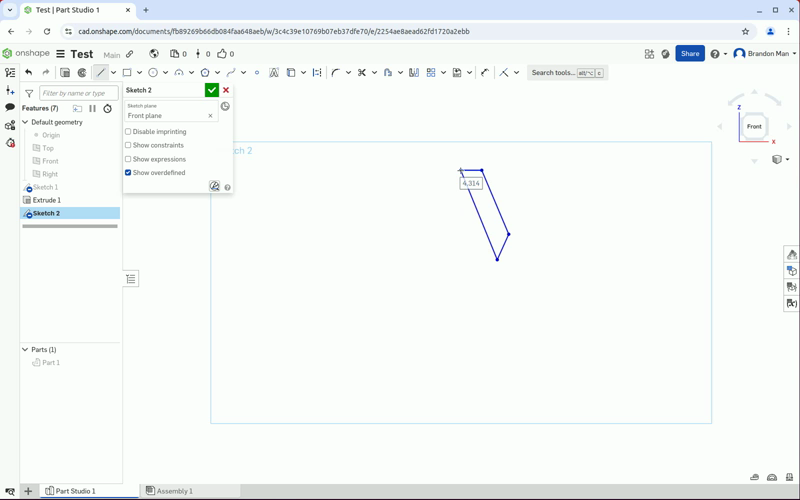
mouse_move(480, 182)
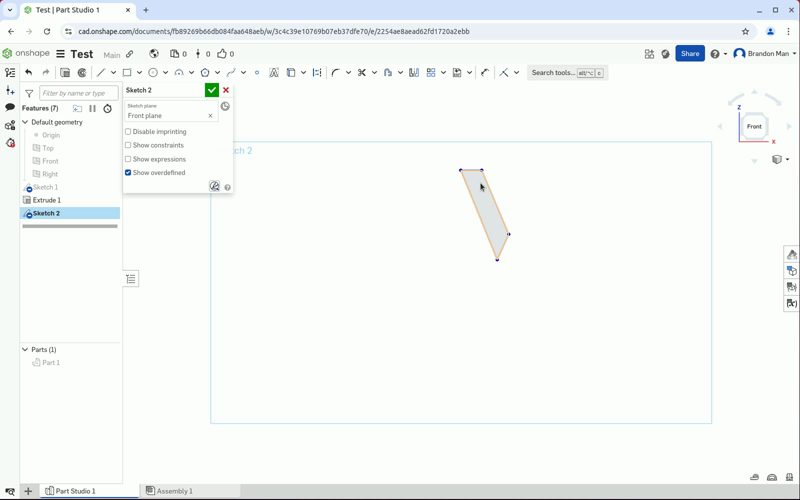
scroll(6)
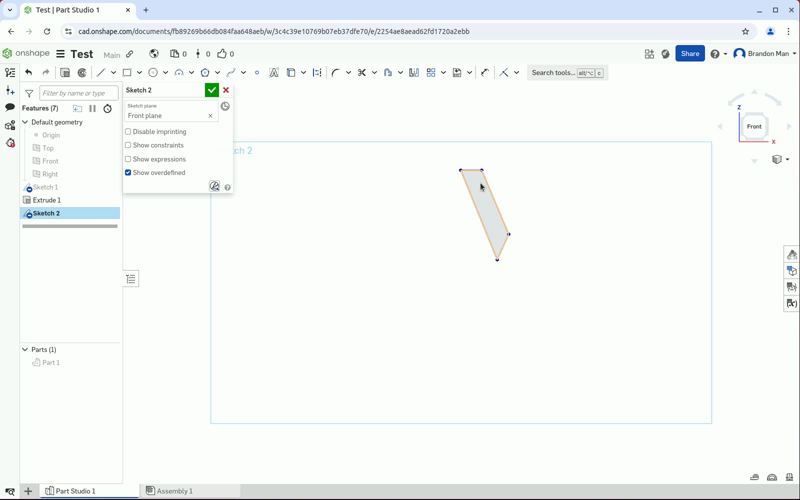
scroll(6)
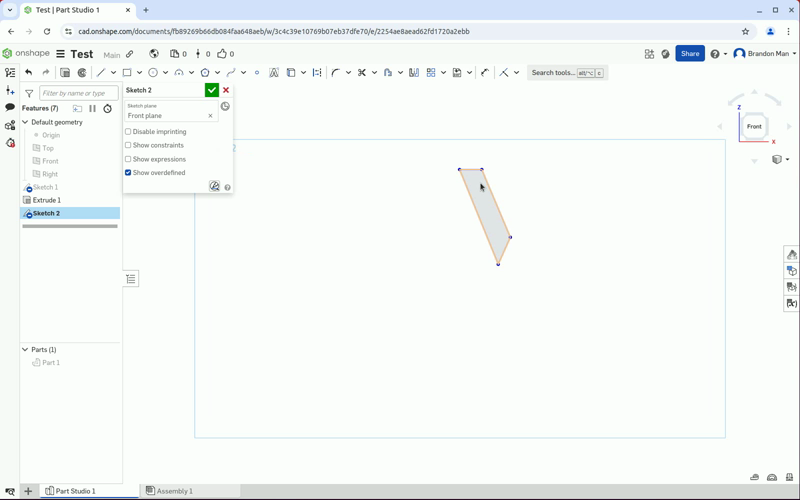
scroll(6)
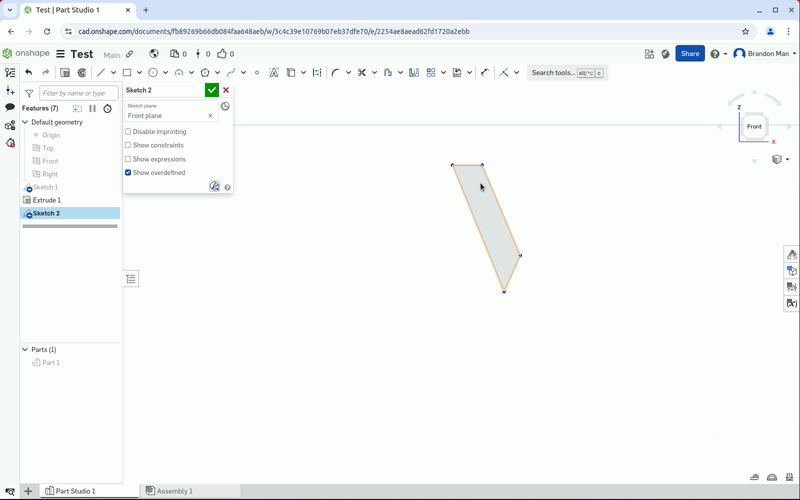
scroll(6)
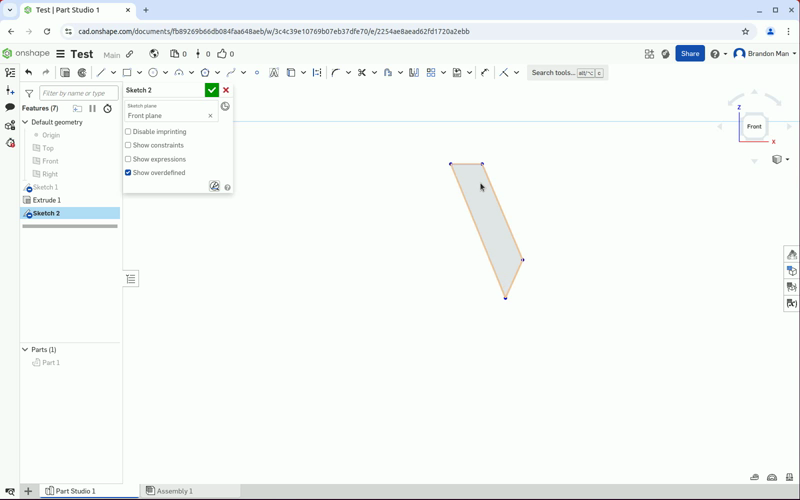
scroll(6)
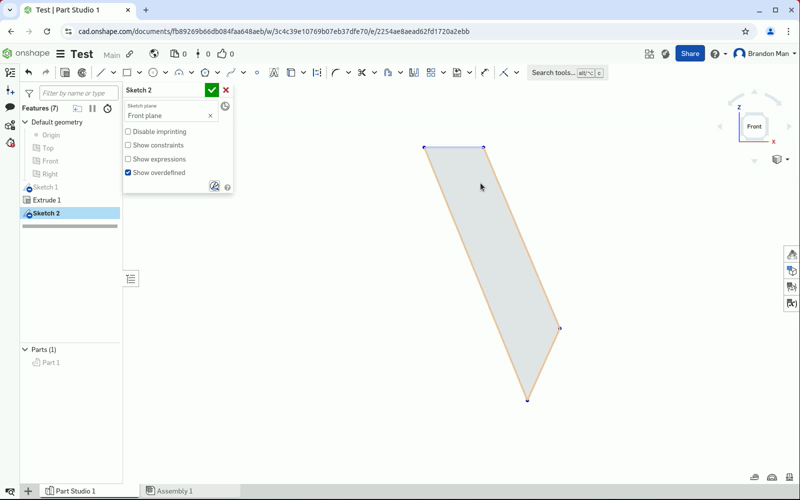
scroll(6)
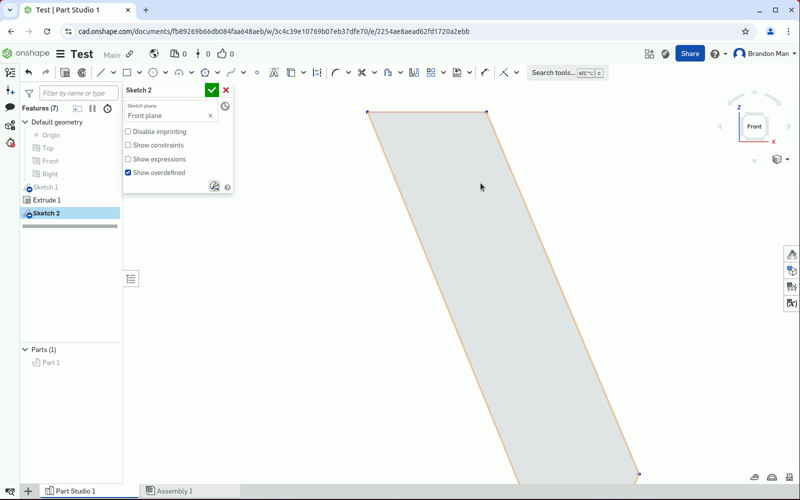
scroll(6)
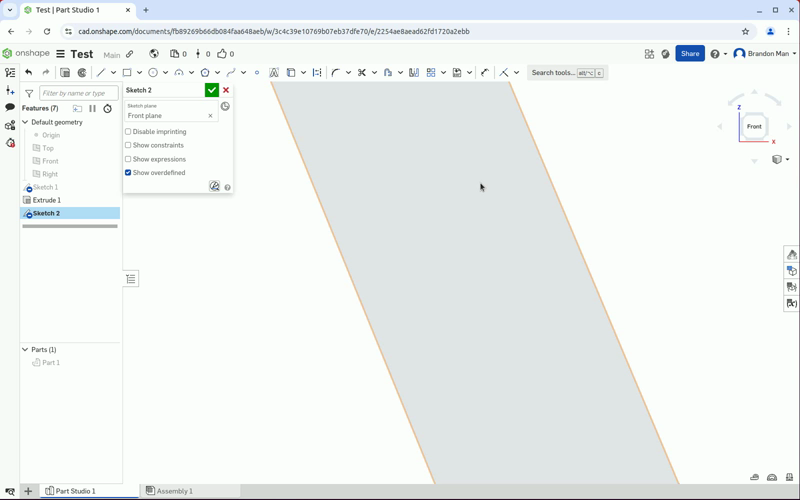
click(480, 182)
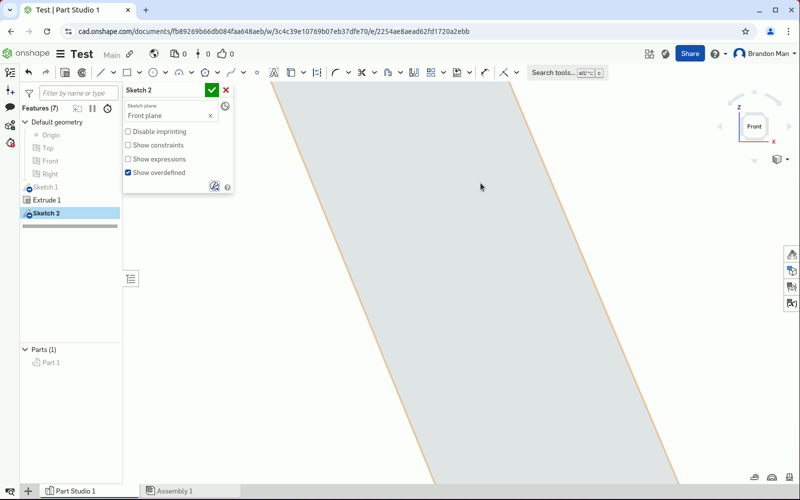
scroll(-6)
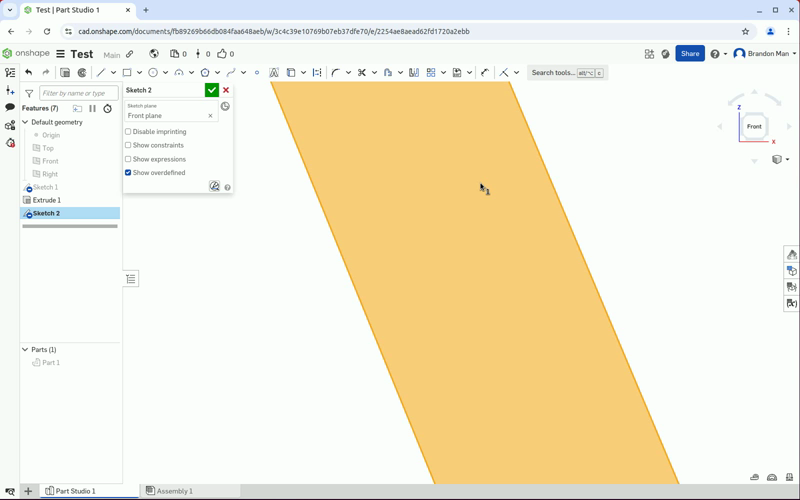
scroll(-6)
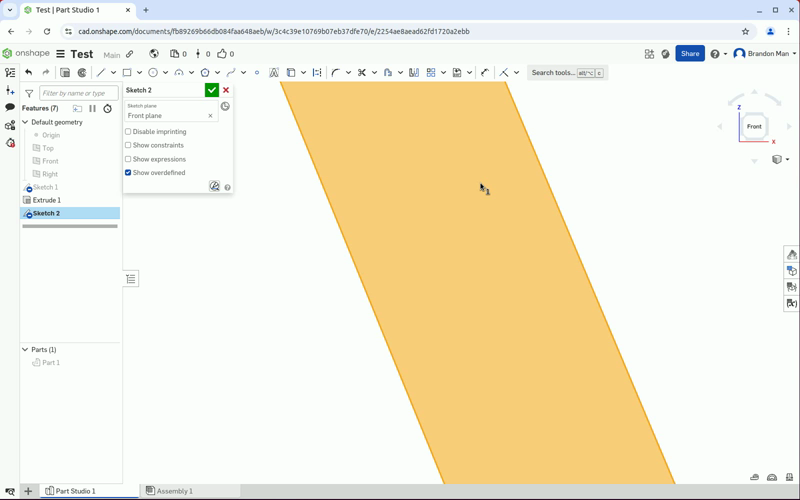
scroll(-6)
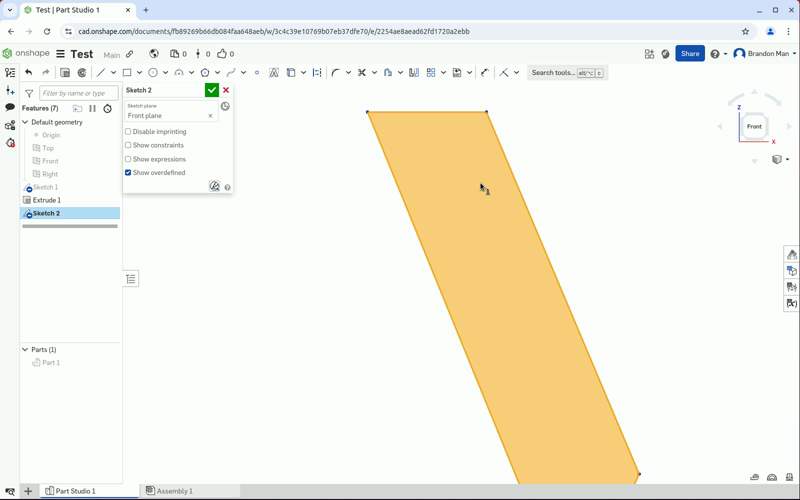
scroll(-6)
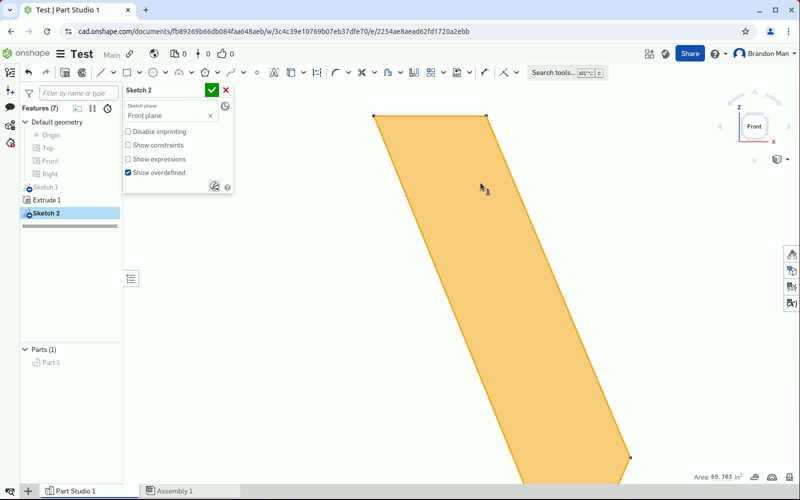
scroll(-6)
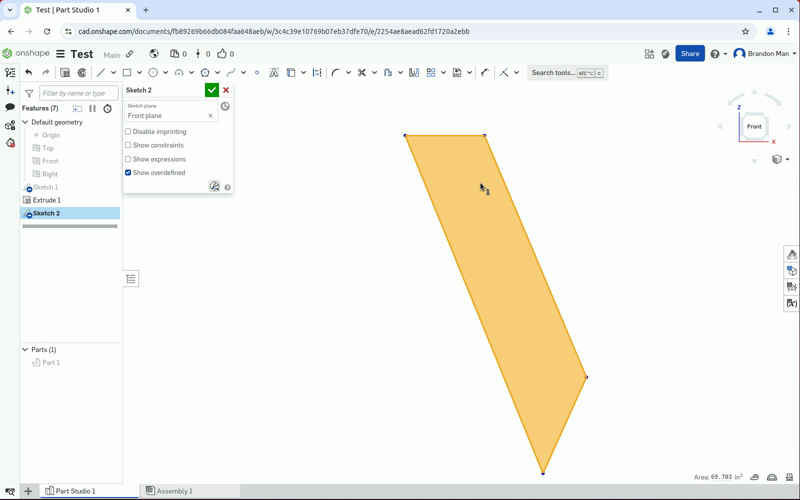
scroll(-6)
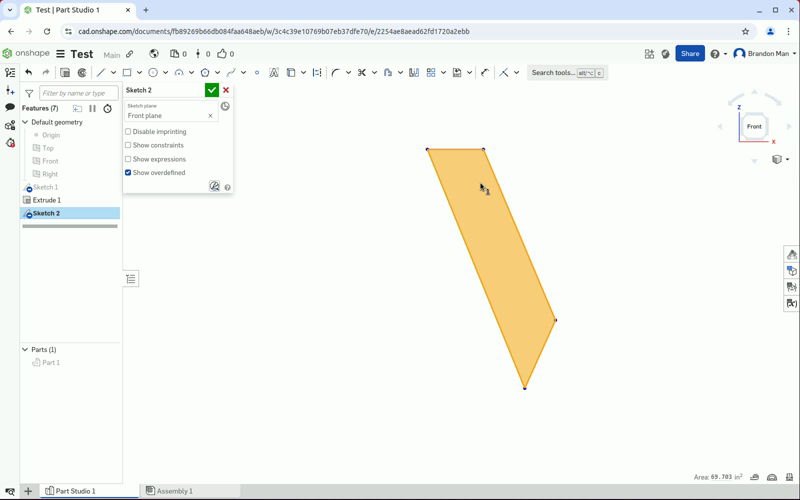
scroll(-6)
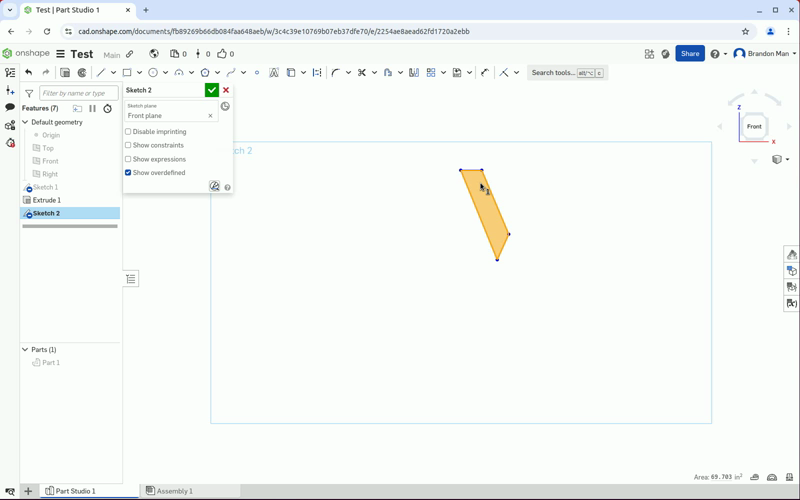
mouse_move(73, 352)
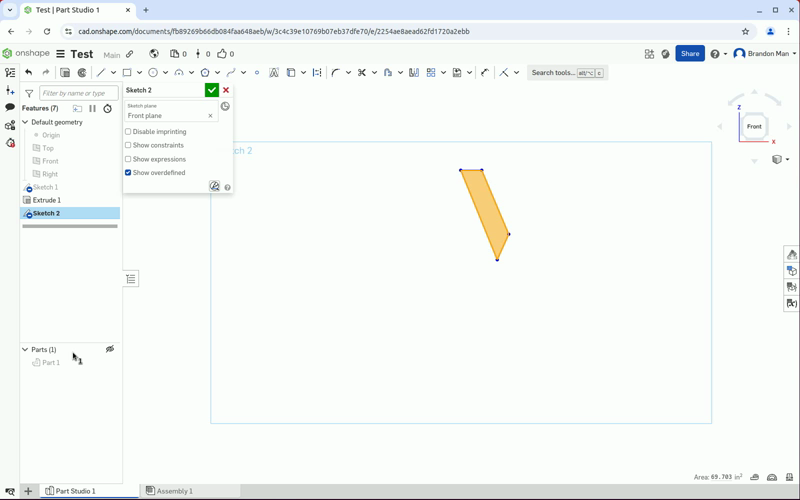
key(shift+y)
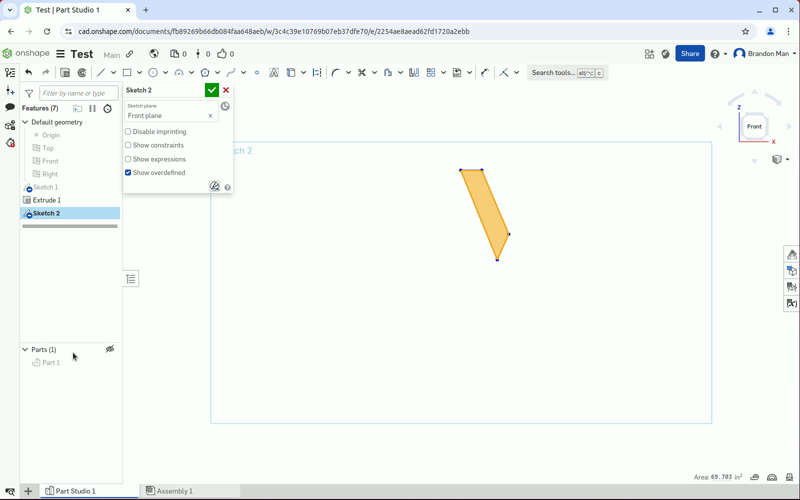
key(shift+e)
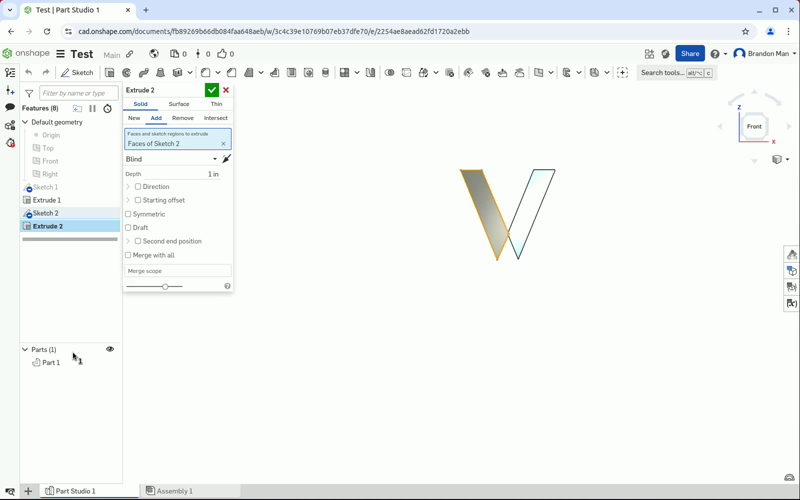
mouse_move(143, 106)
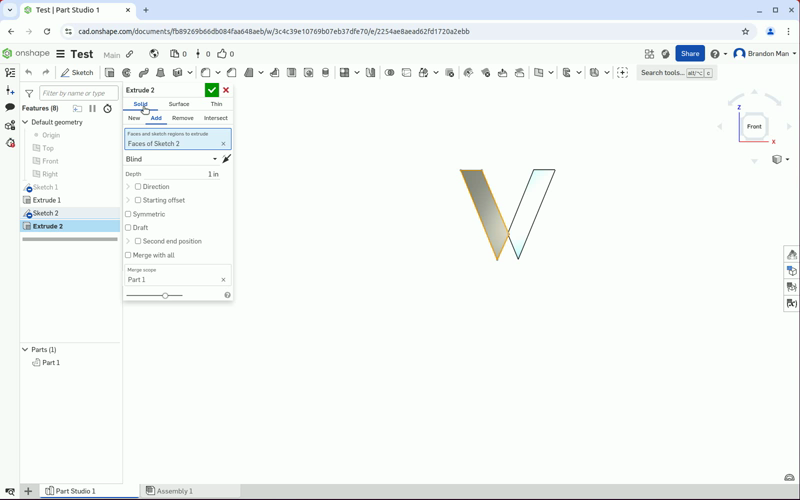
click(143, 106)
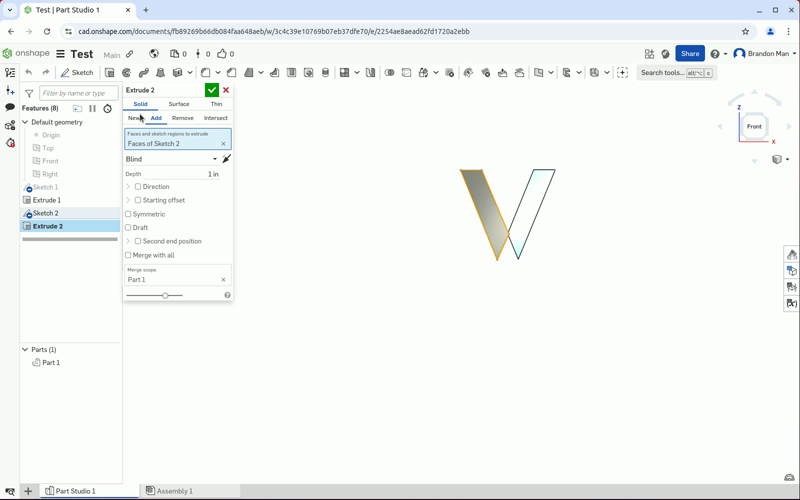
mouse_move(137, 120)
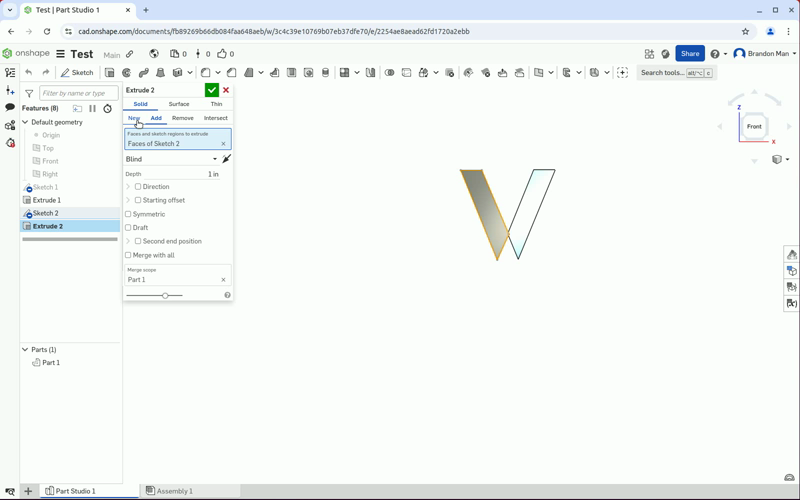
click(137, 120)
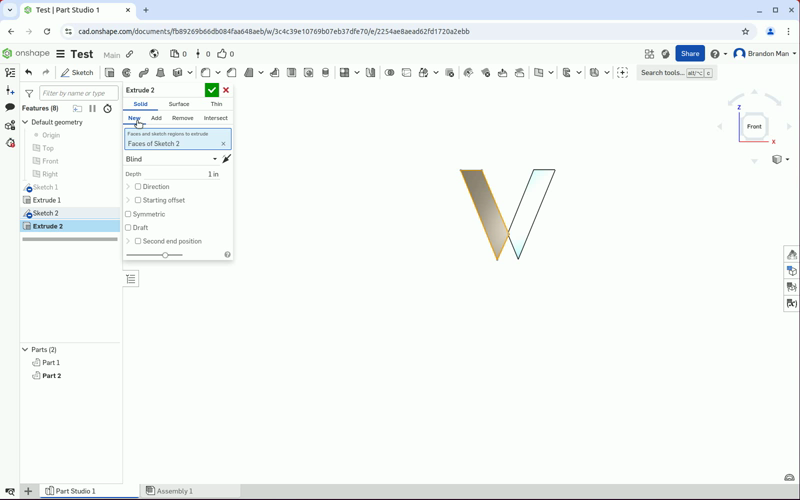
key(tab, 4)
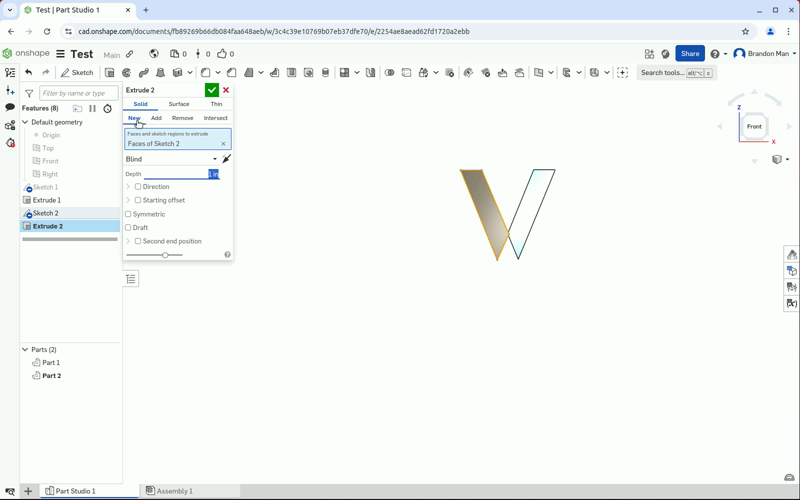
text(2.648)
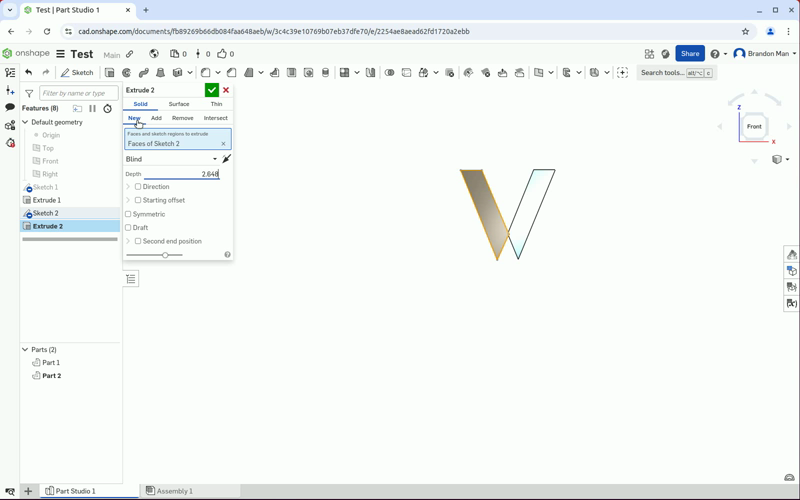
key(enter)
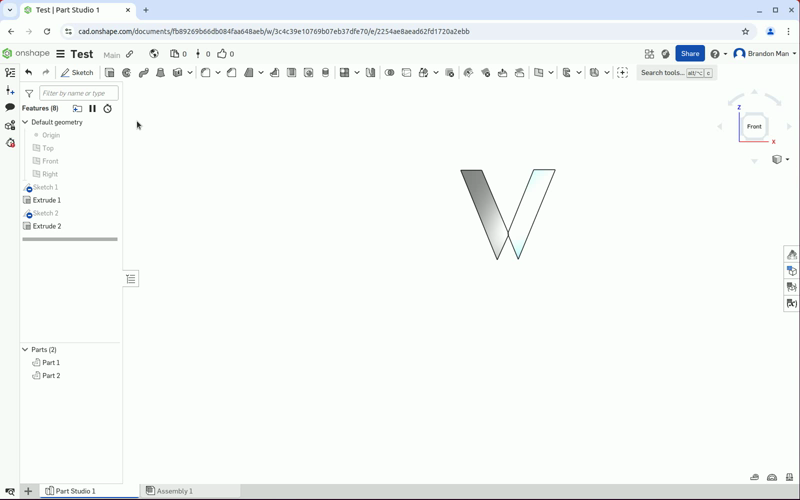
key(shift+h)
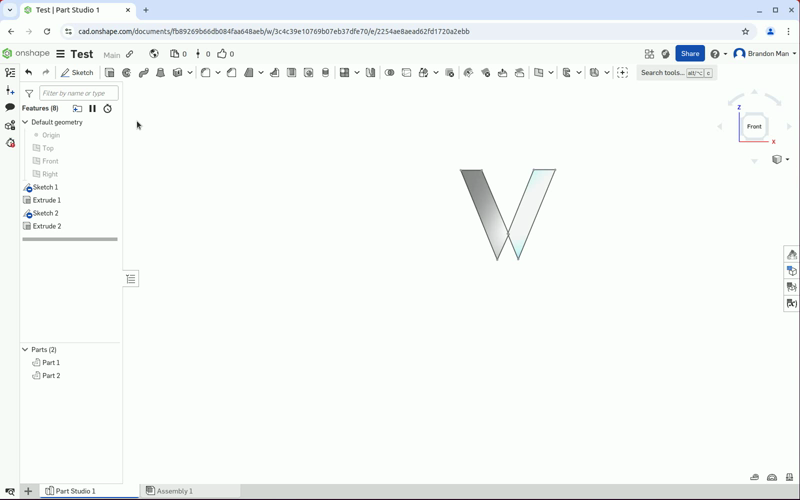
key(shift+h)
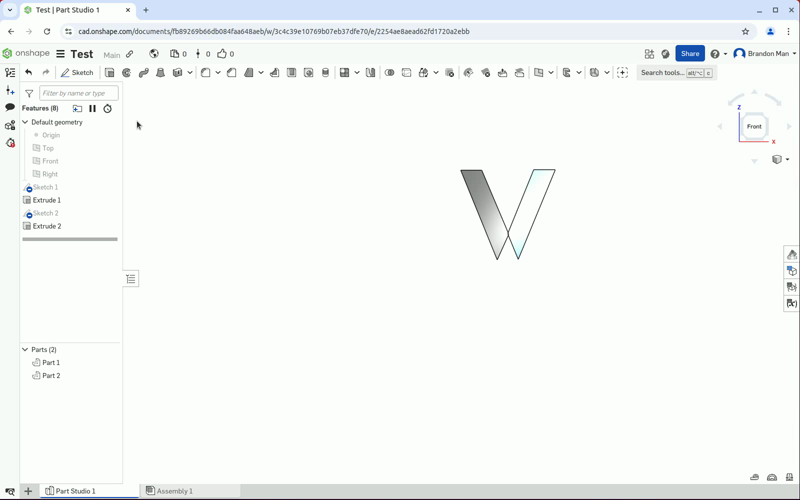
mouse_move(73, 189)
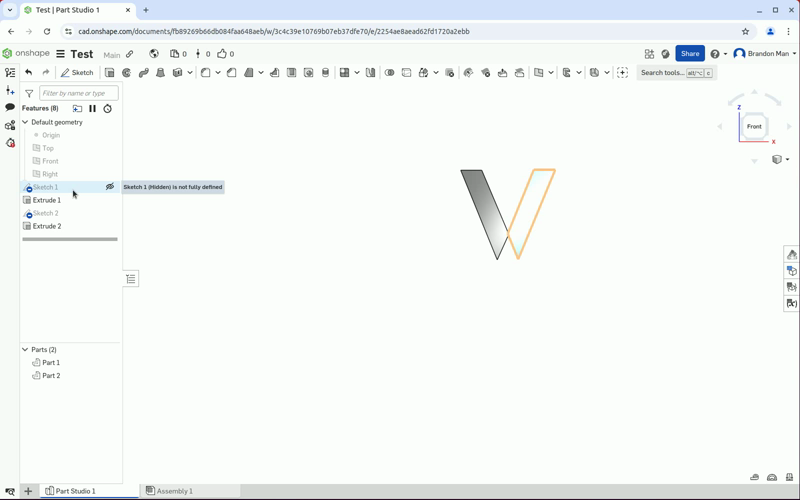
click(73, 189)
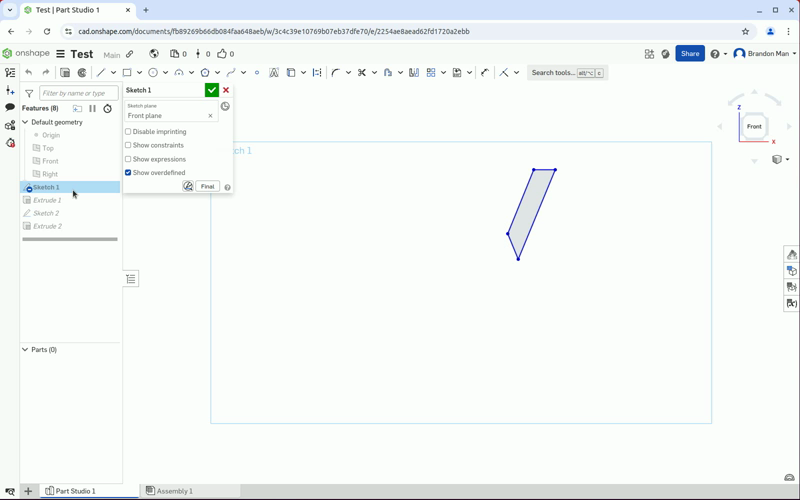
mouse_move(229, 92)
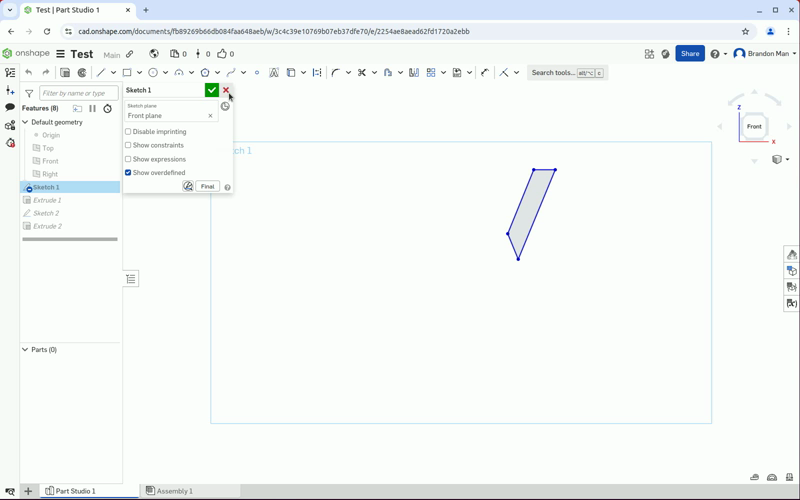
click(229, 92)
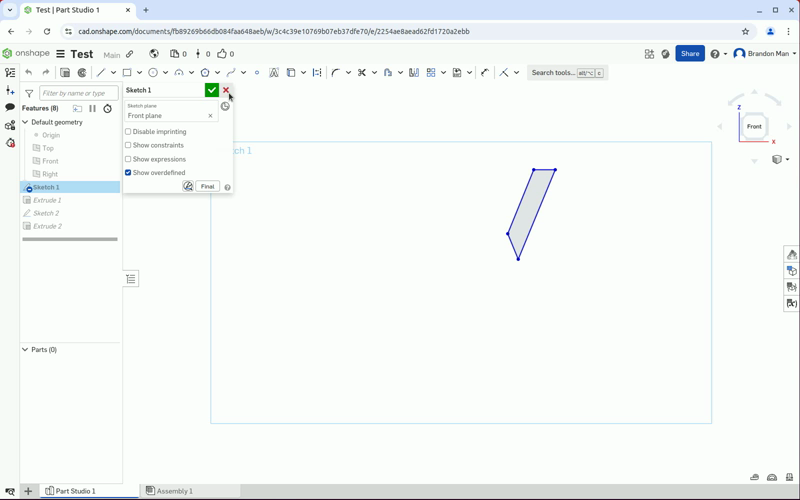
key(shift+s)
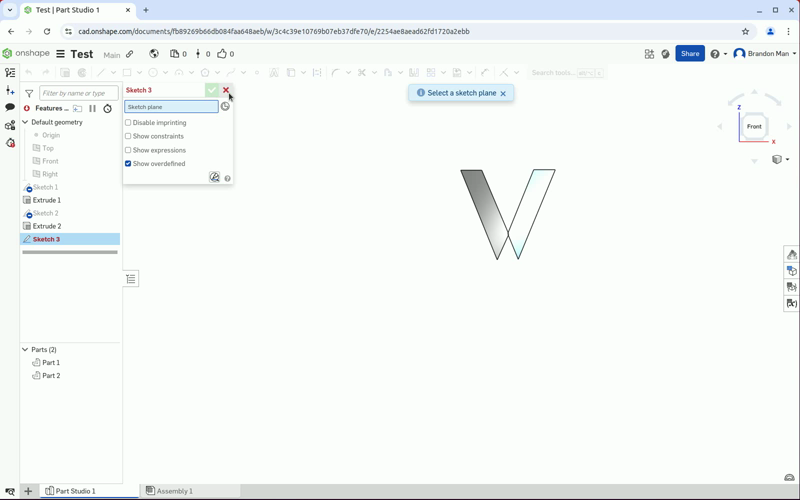
mouse_move(73, 163)
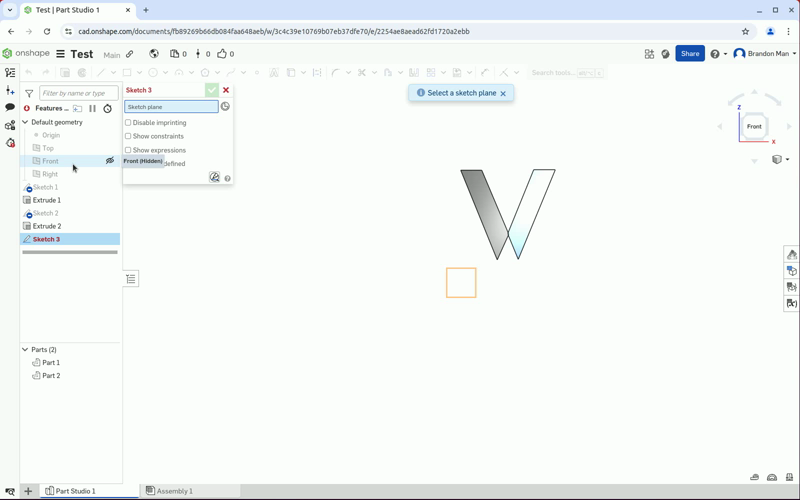
click(73, 163)
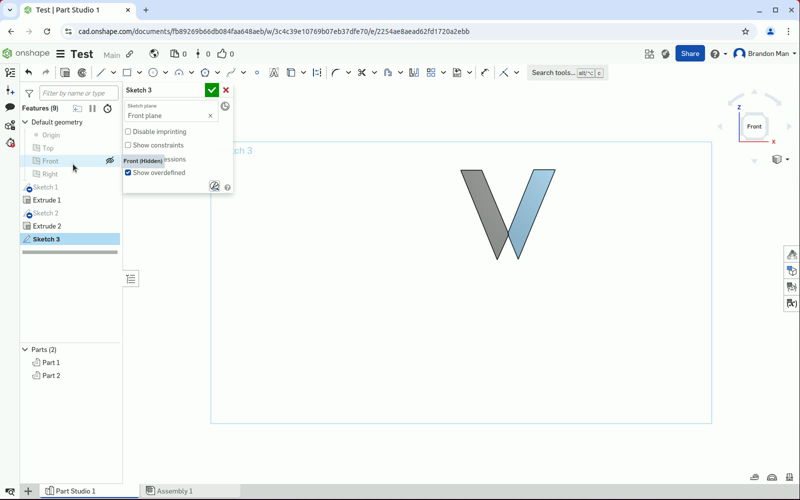
mouse_move(73, 352)
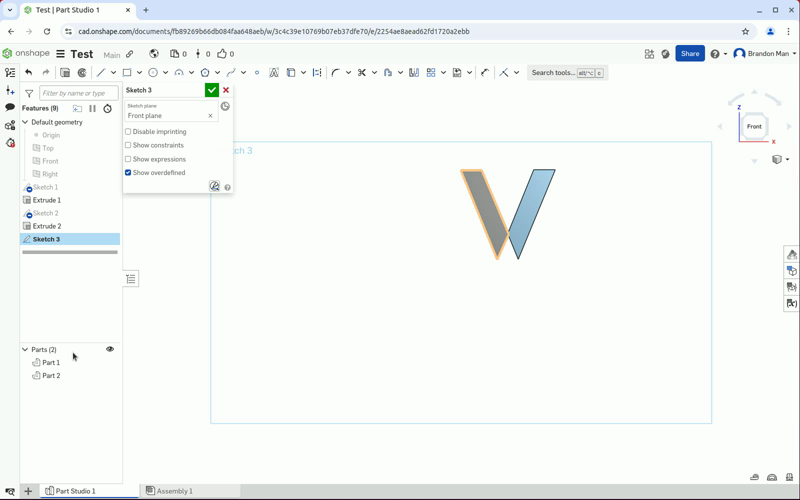
key(y)
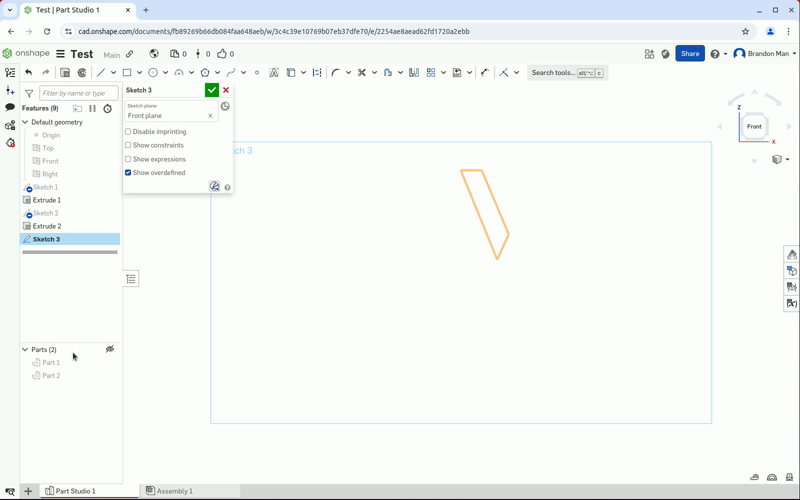
key(l)
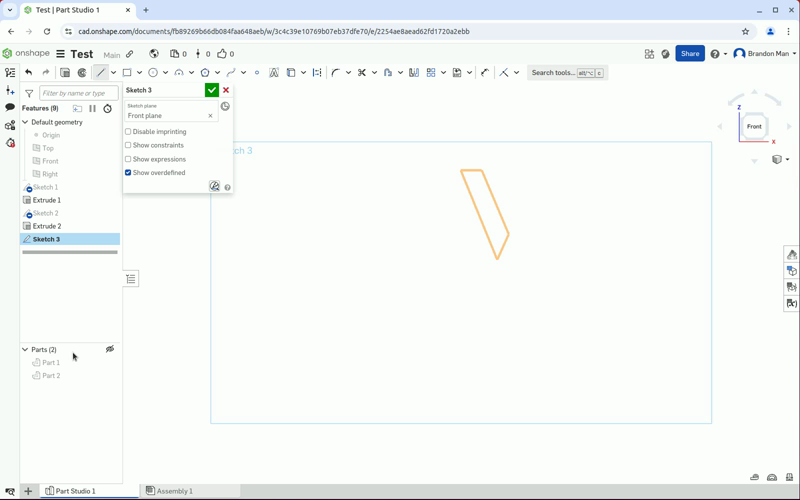
key_down(shift)
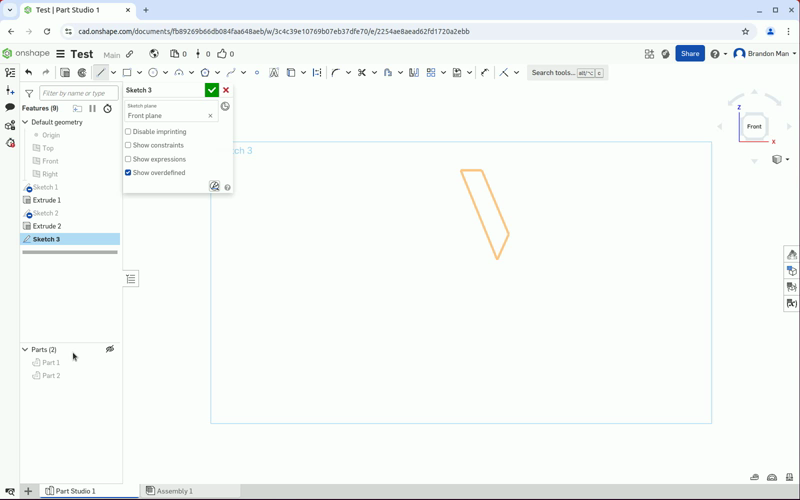
mouse_move(497, 259)
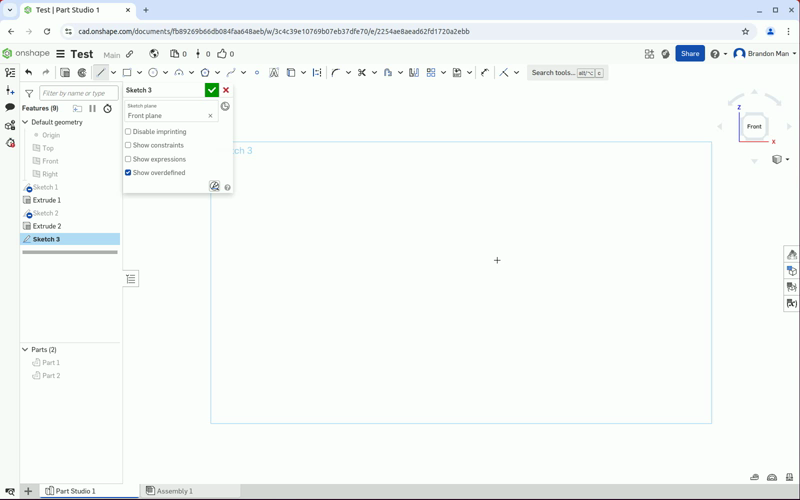
click(497, 259)
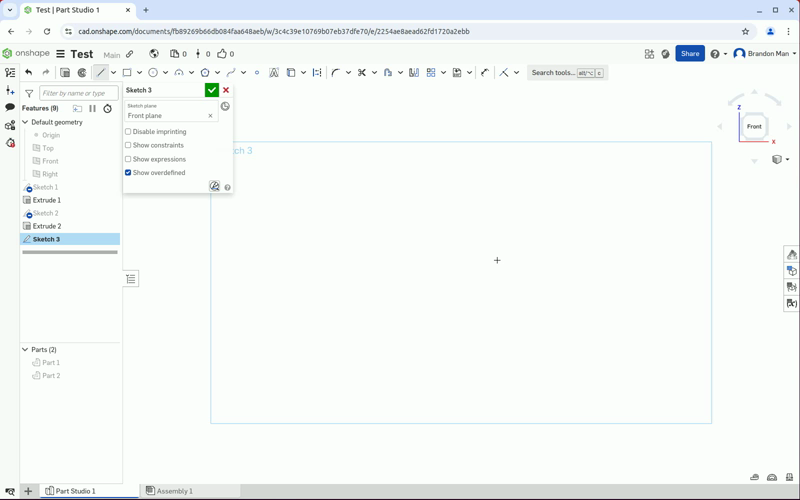
key_up(shift)
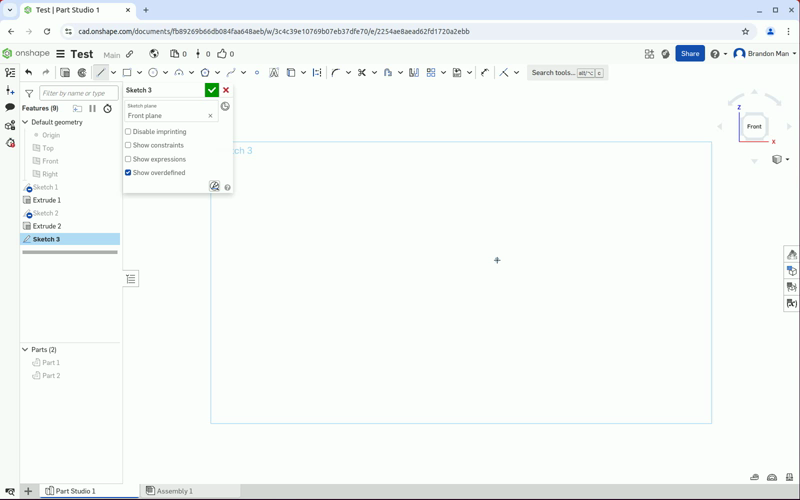
key_down(shift)
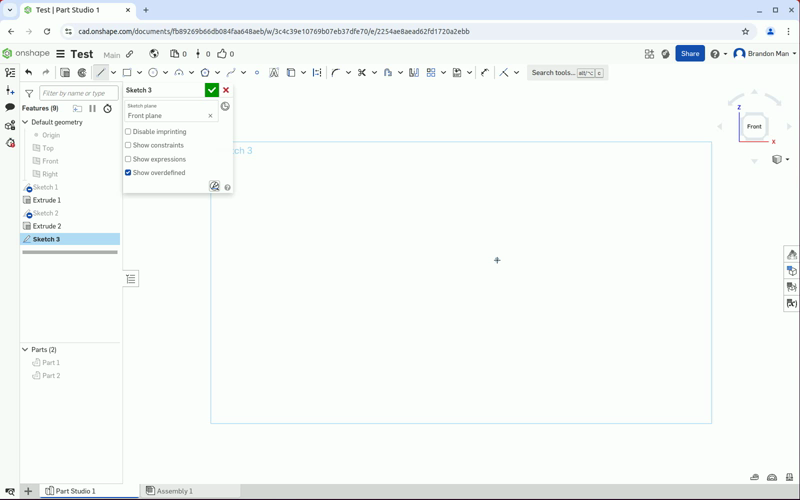
mouse_move(527, 259)
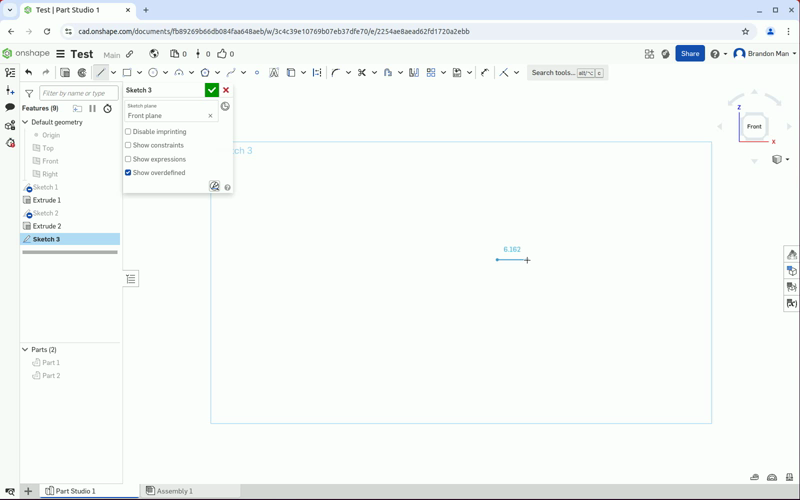
mouse_move(507, 286)
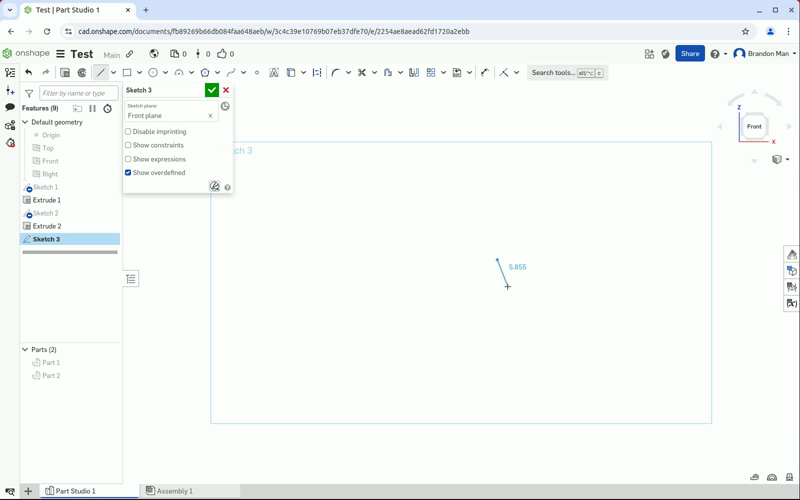
click(507, 286)
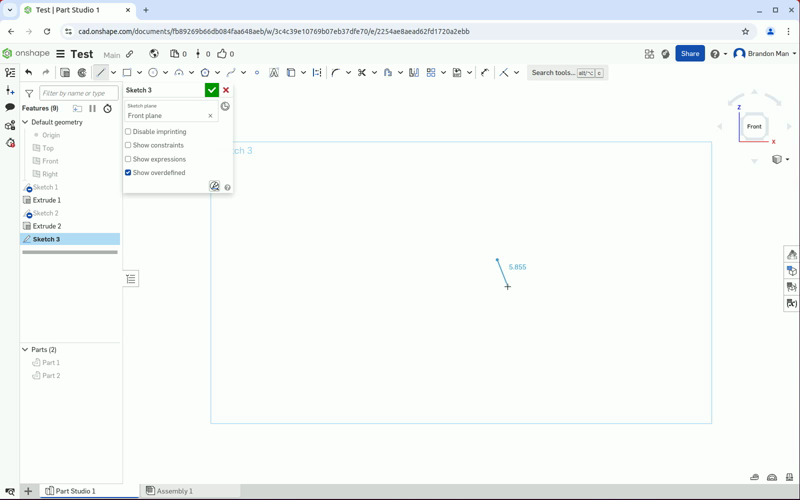
key_up(shift)
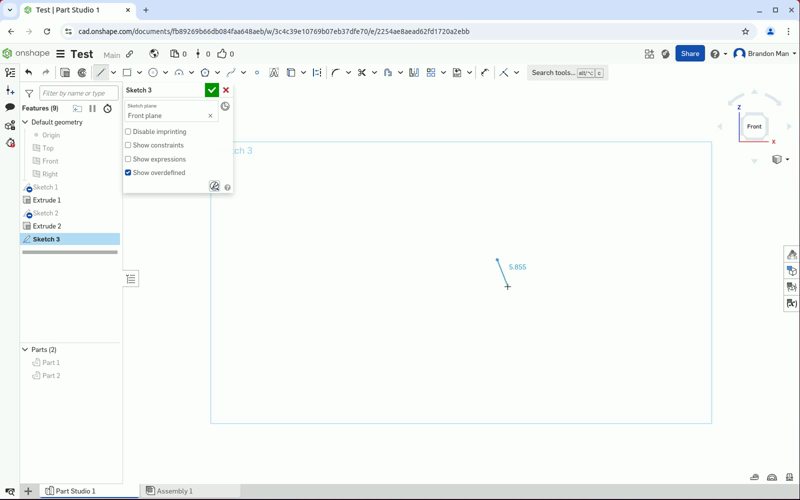
key_down(shift)
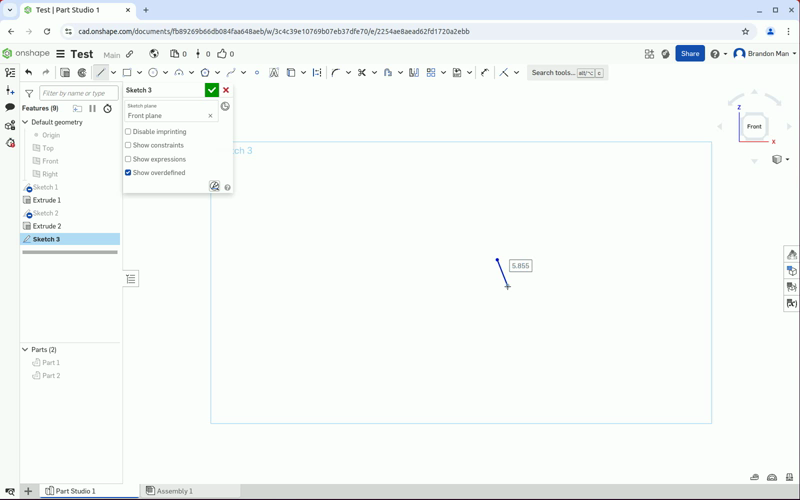
mouse_move(537, 286)
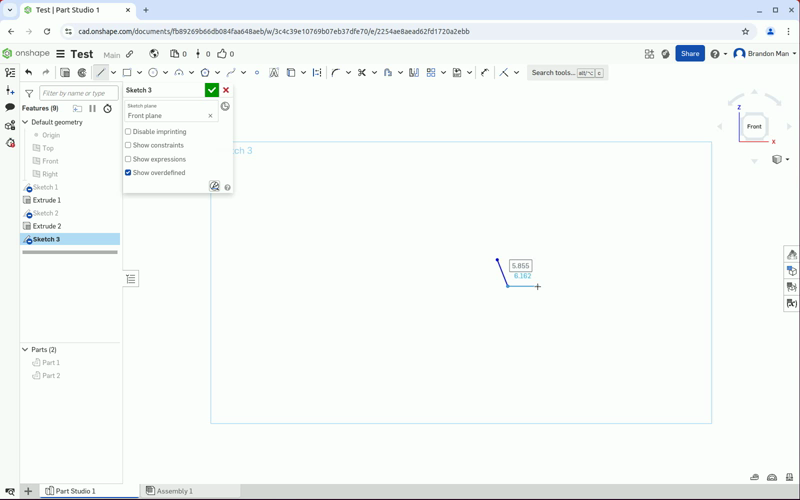
mouse_move(519, 259)
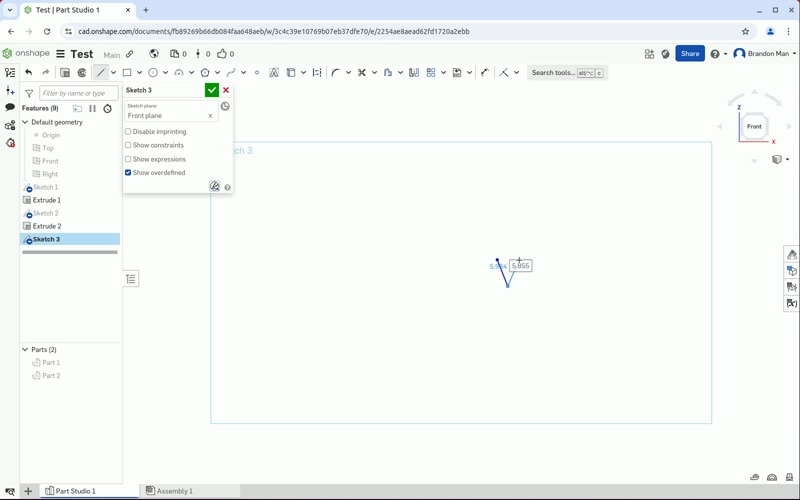
click(519, 259)
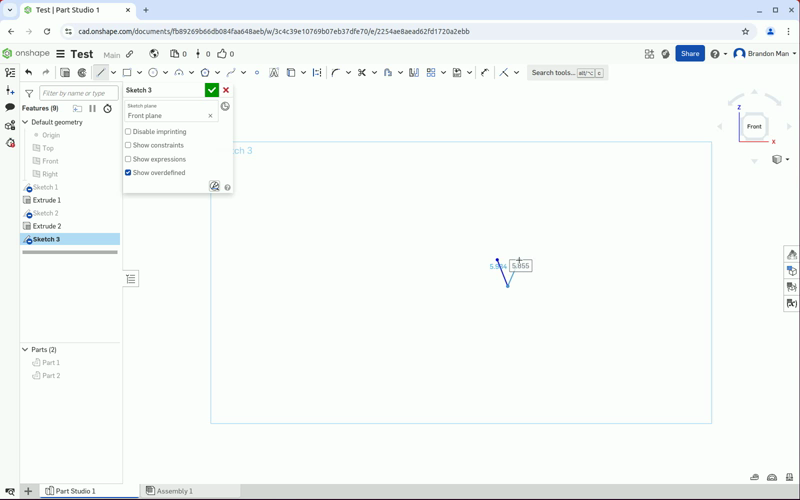
key_up(shift)
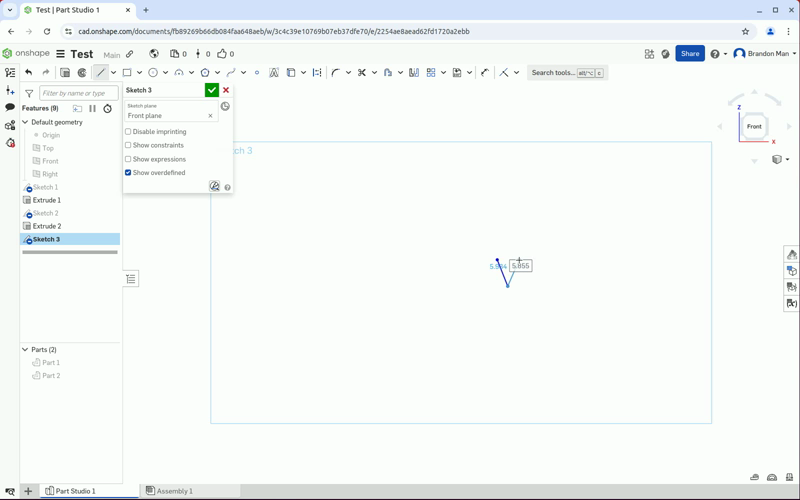
key_down(shift)
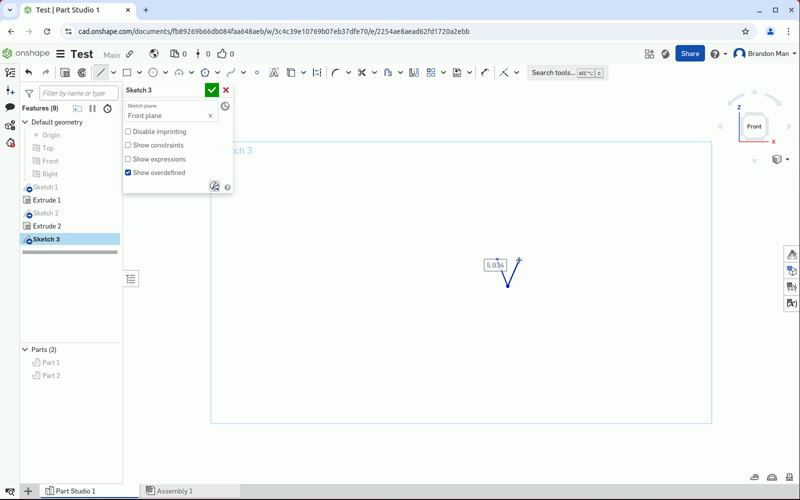
mouse_move(549, 259)
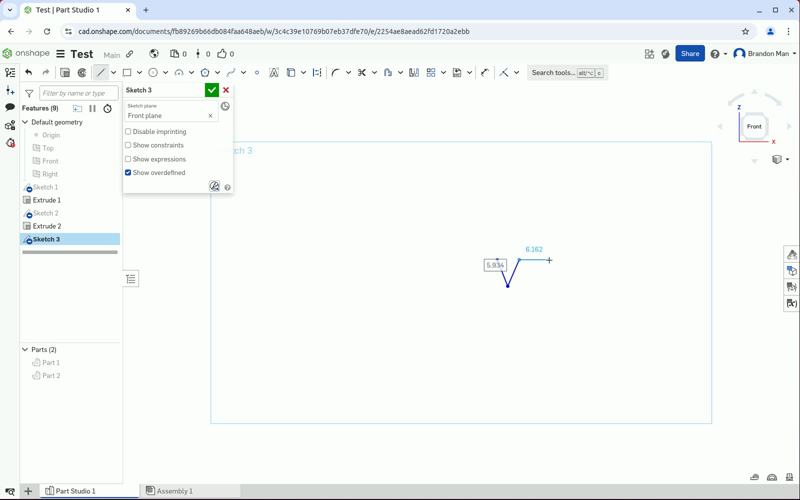
mouse_move(507, 232)
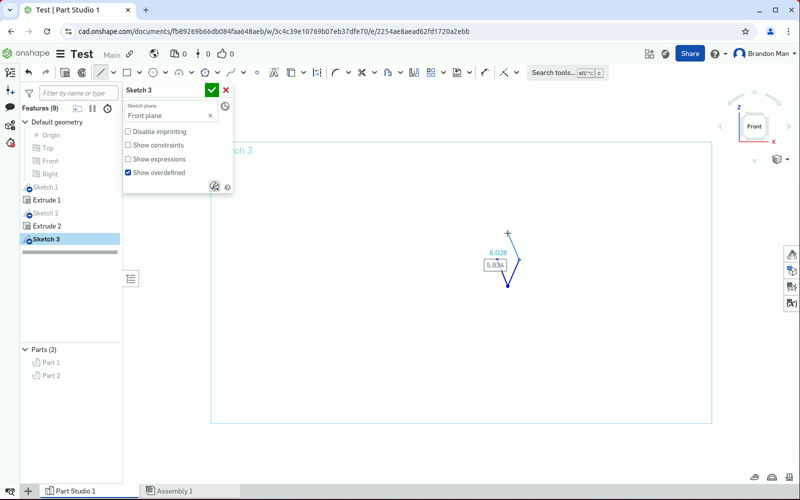
click(507, 232)
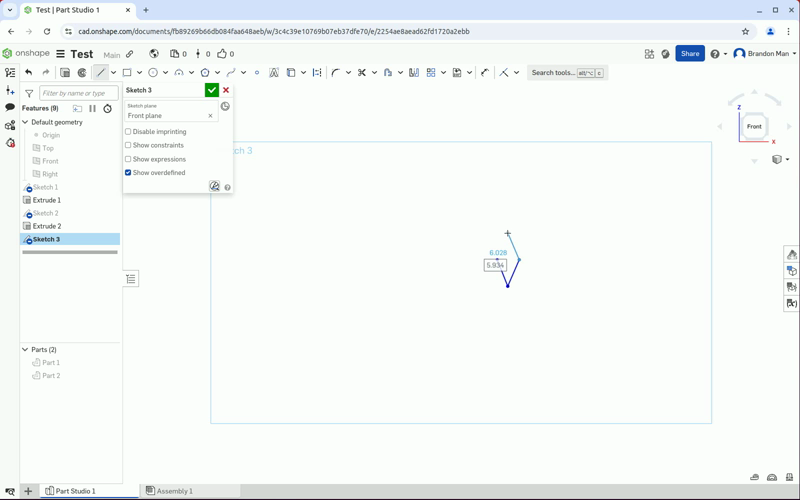
key_up(shift)
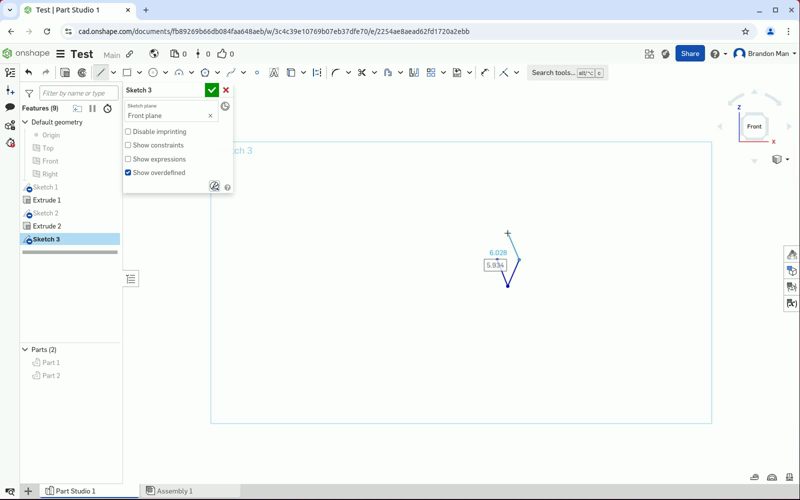
mouse_move(537, 232)
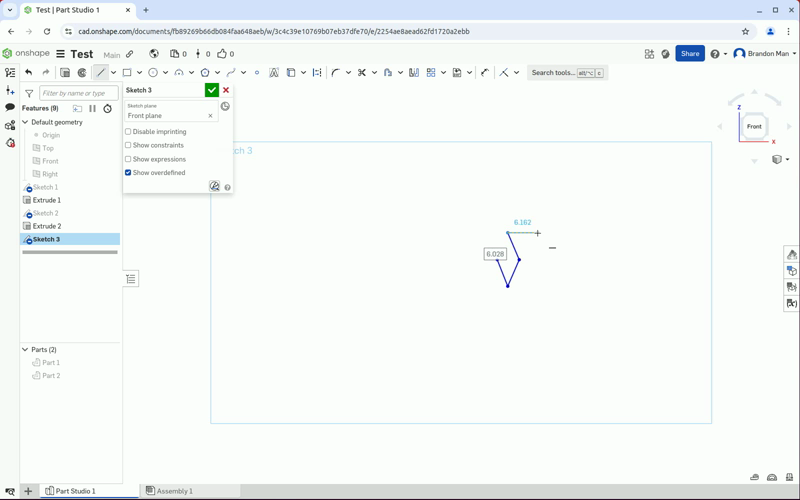
key_down(shift)
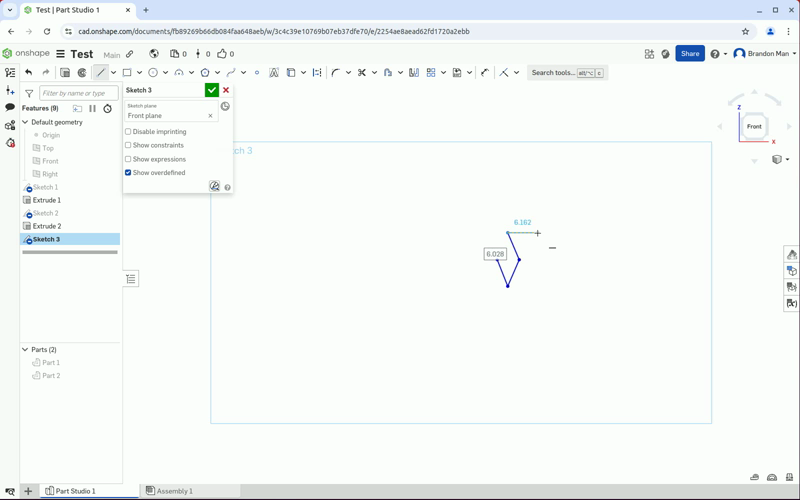
mouse_move(497, 259)
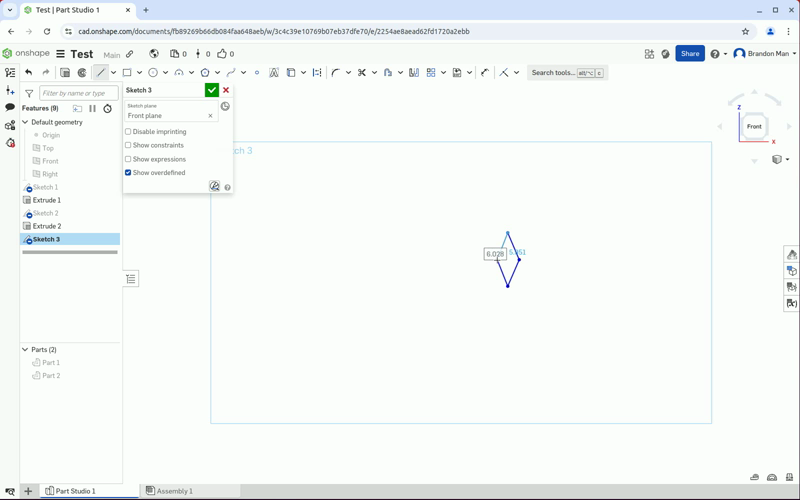
key_up(shift)
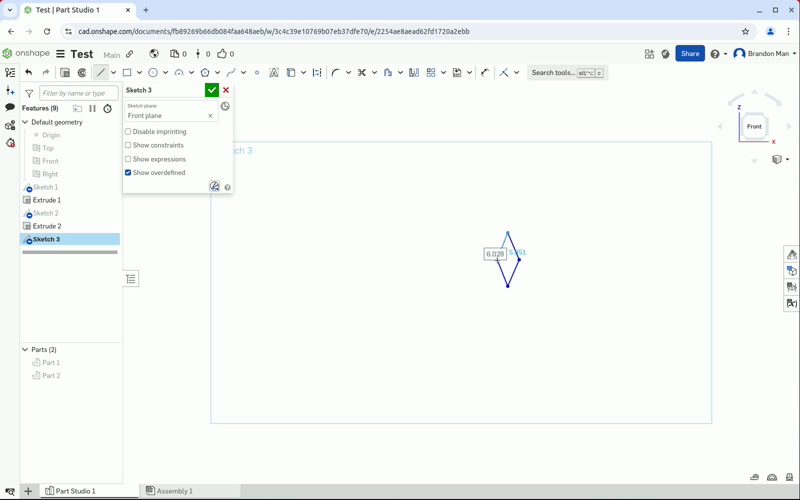
click(497, 259)
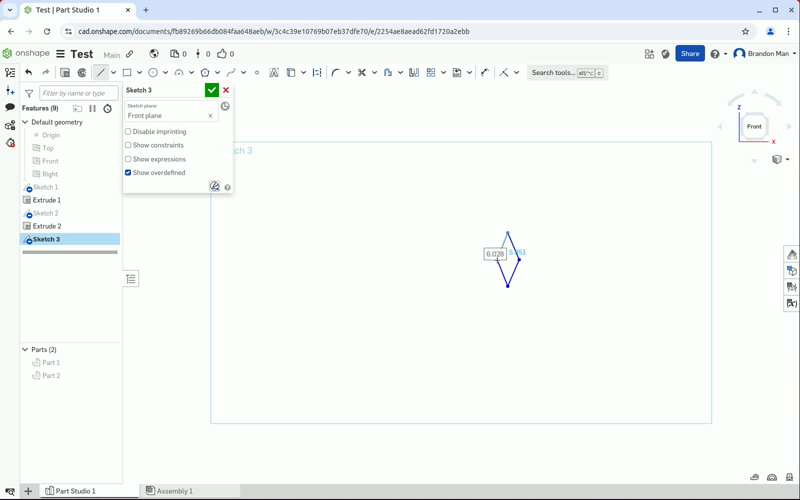
key(esc)
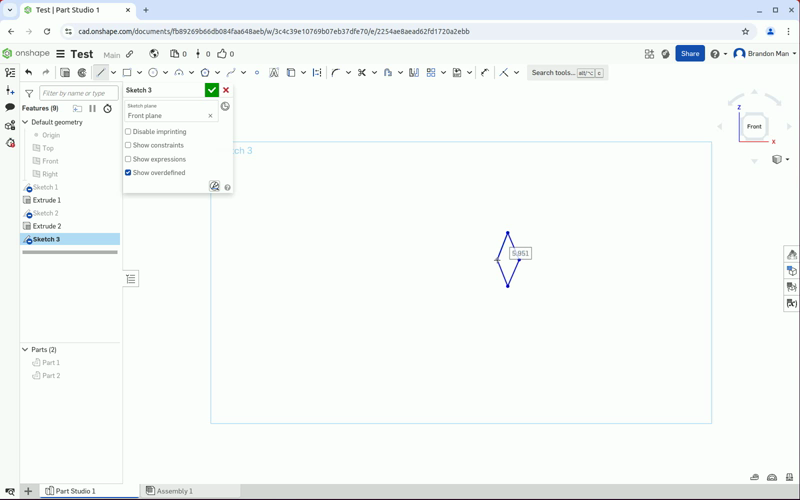
mouse_move(512, 267)
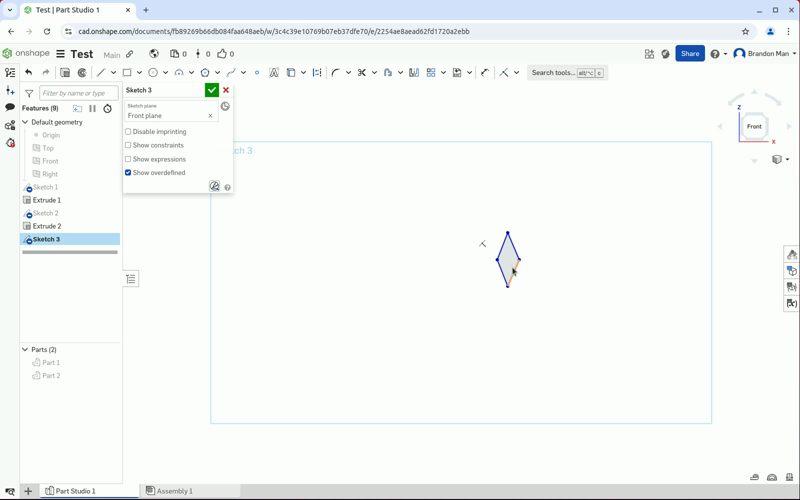
scroll(6)
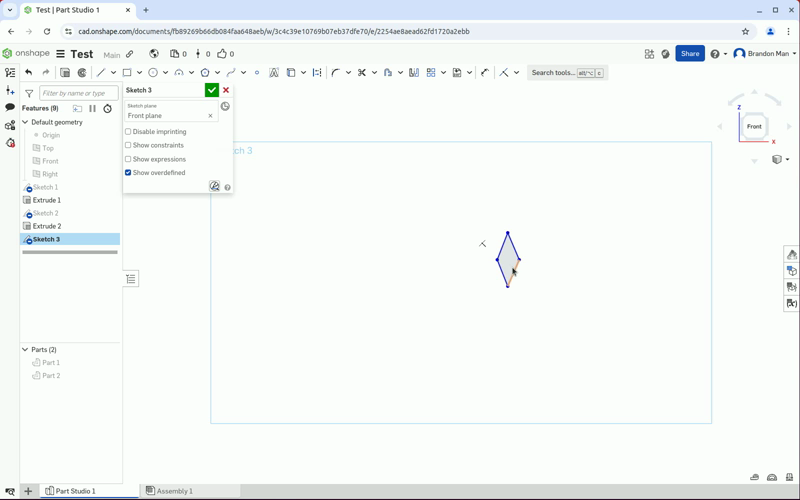
scroll(6)
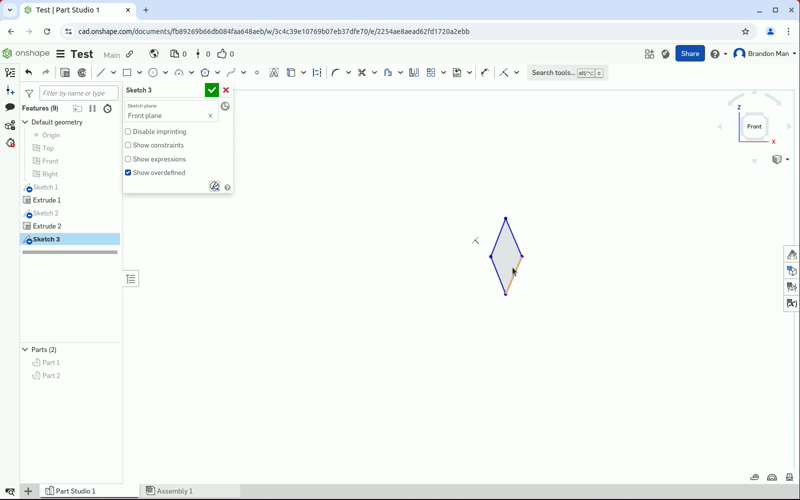
scroll(6)
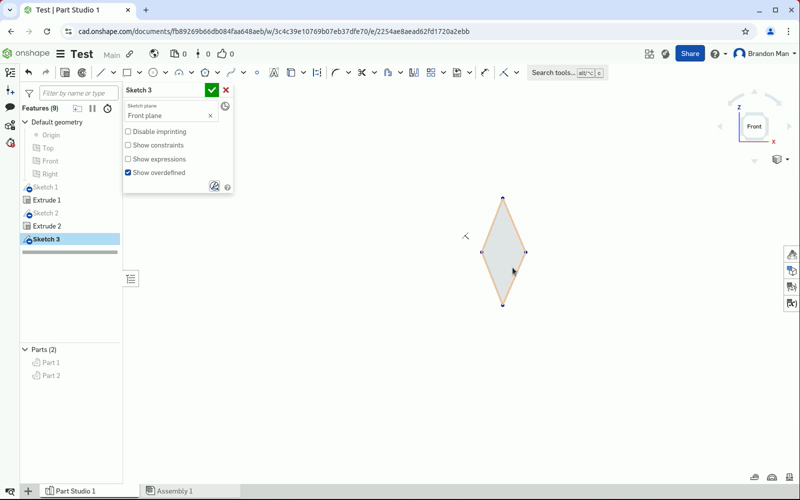
scroll(6)
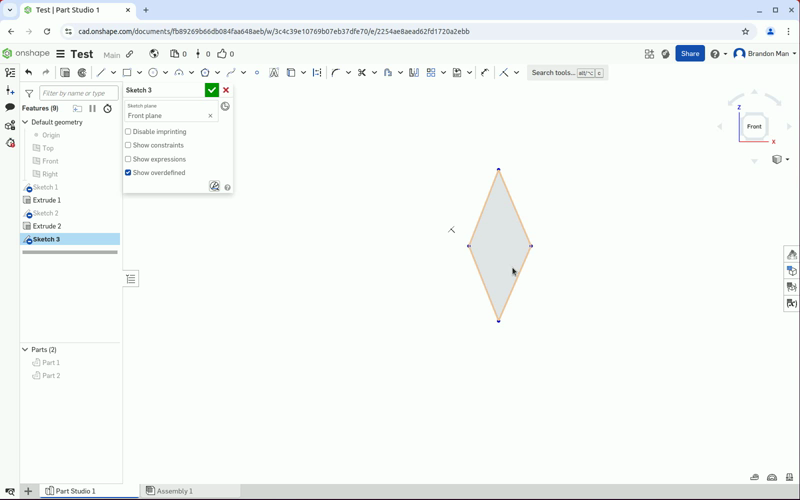
scroll(6)
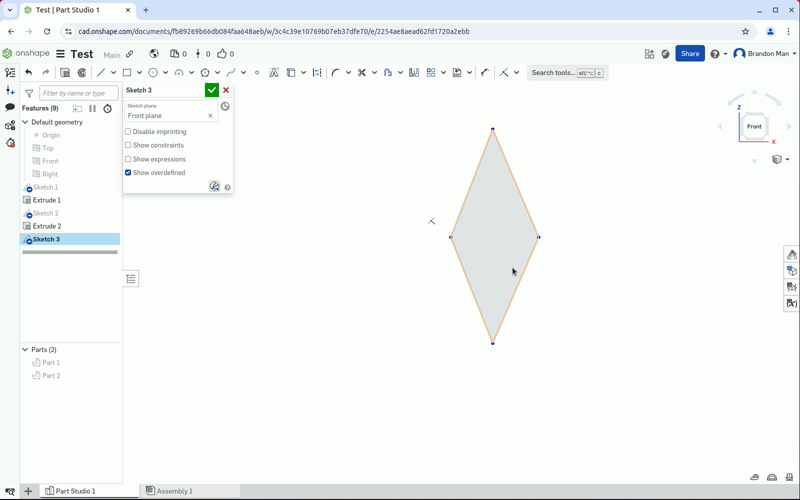
scroll(6)
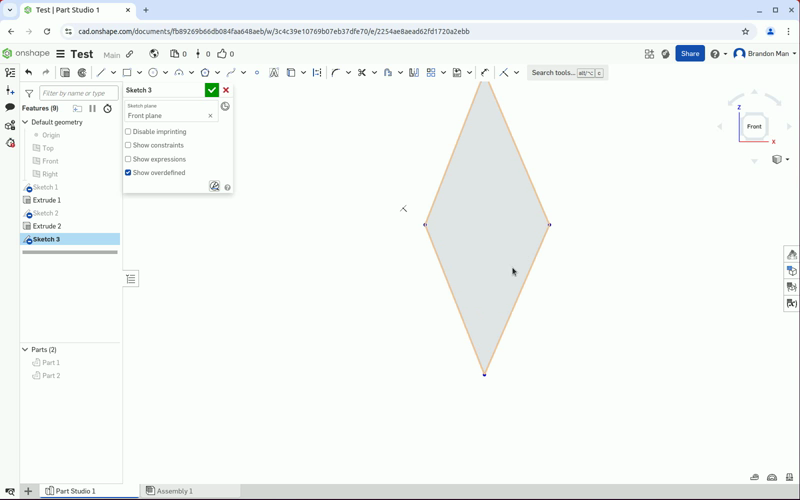
scroll(6)
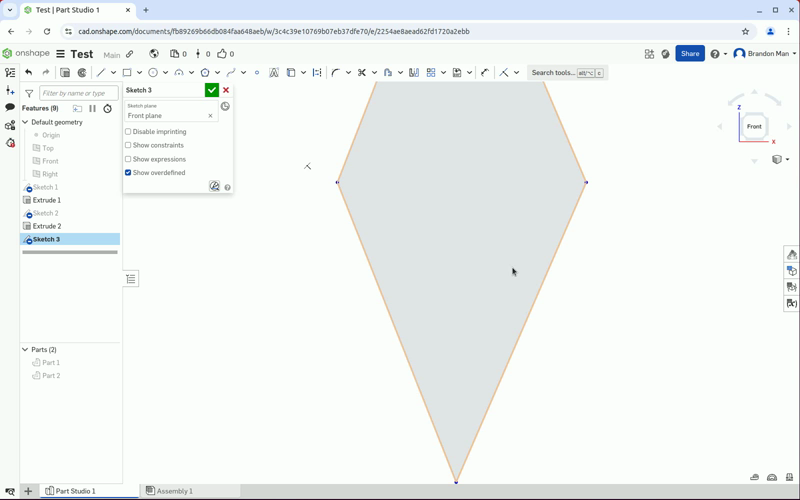
click(512, 267)
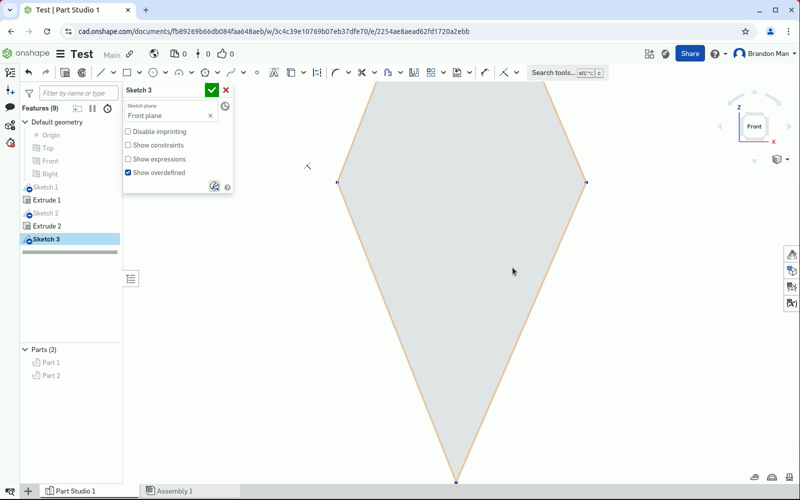
scroll(-6)
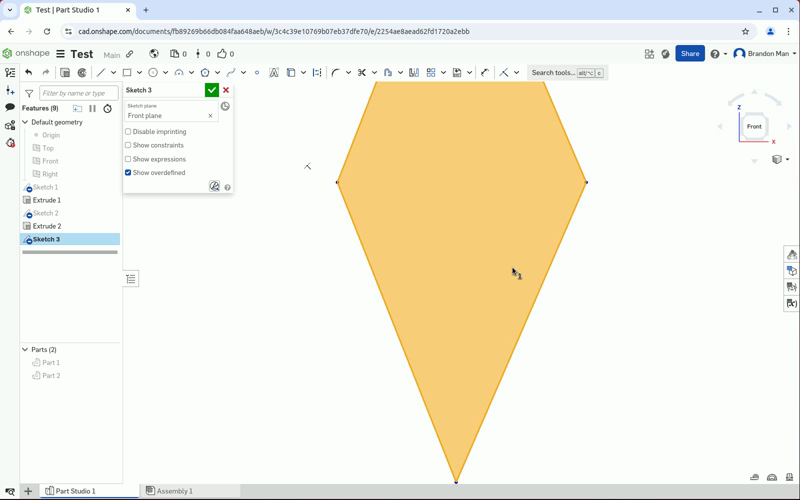
scroll(-6)
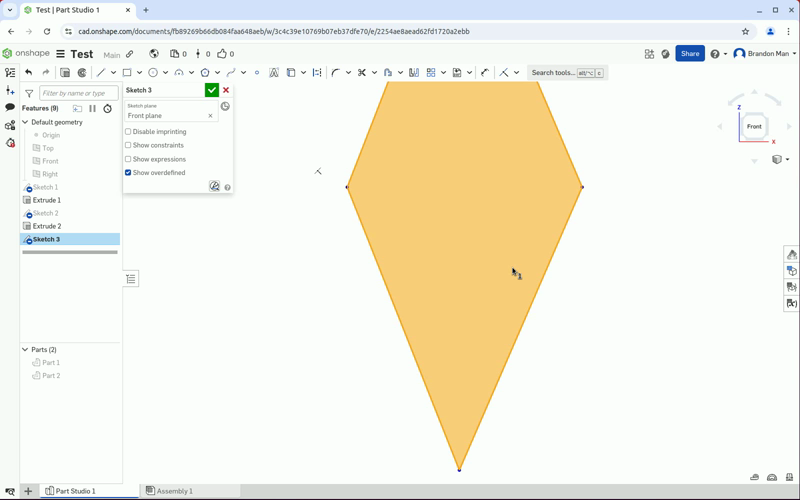
scroll(-6)
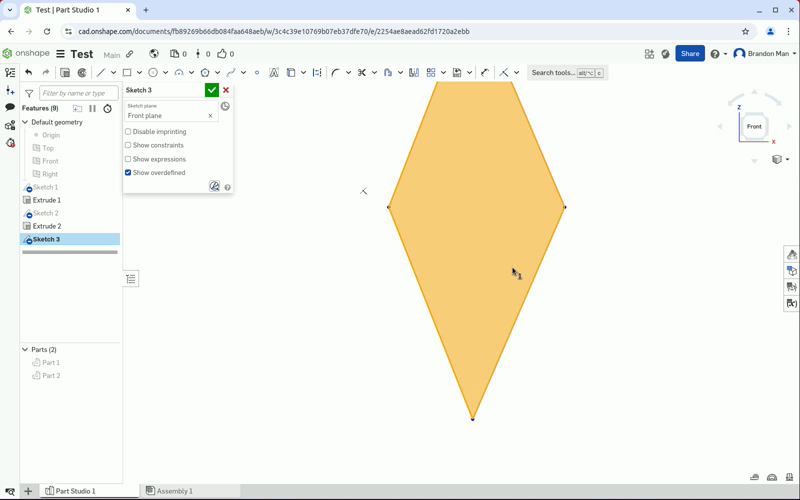
scroll(-6)
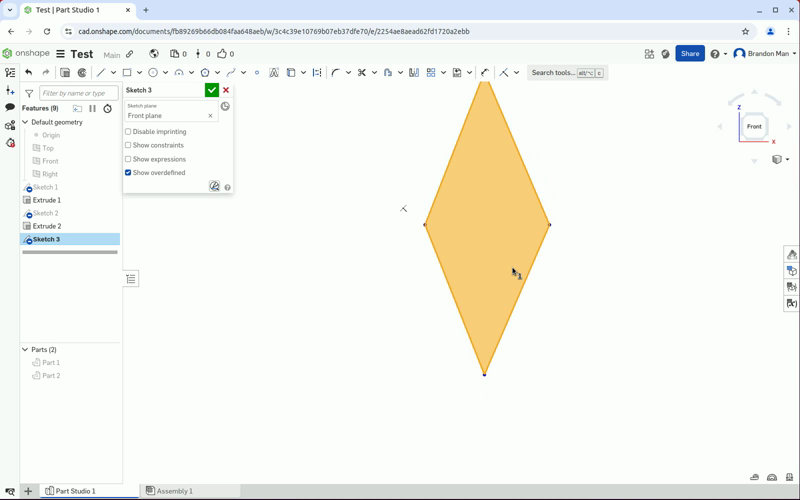
scroll(-6)
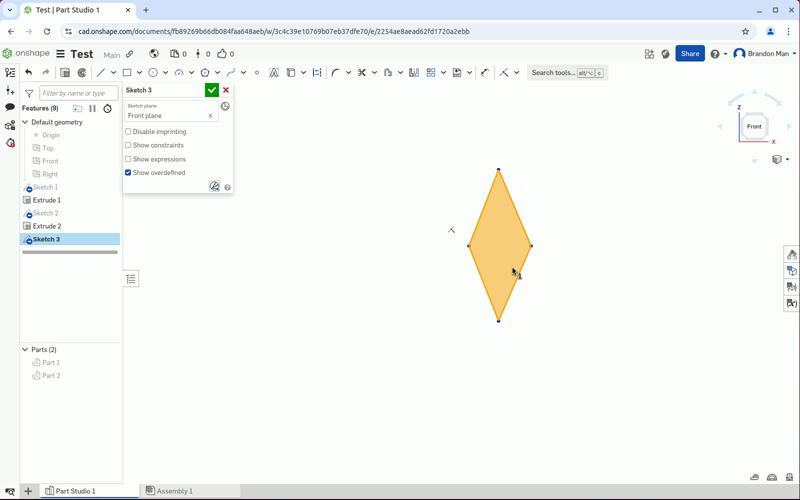
scroll(-6)
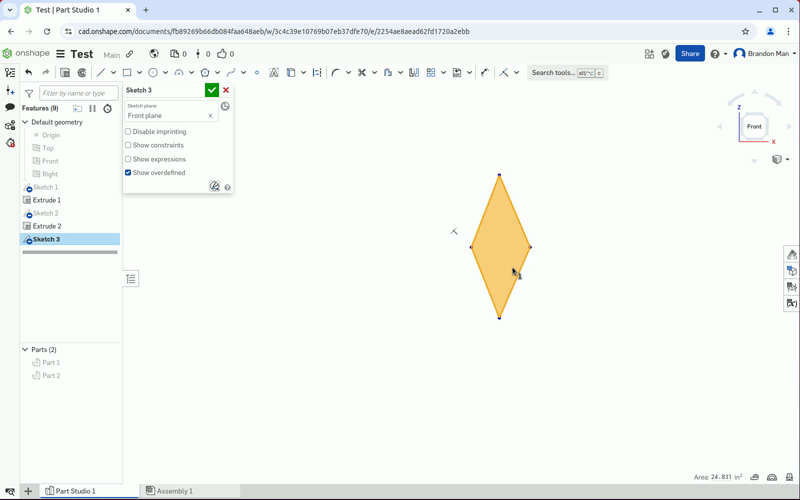
scroll(-6)
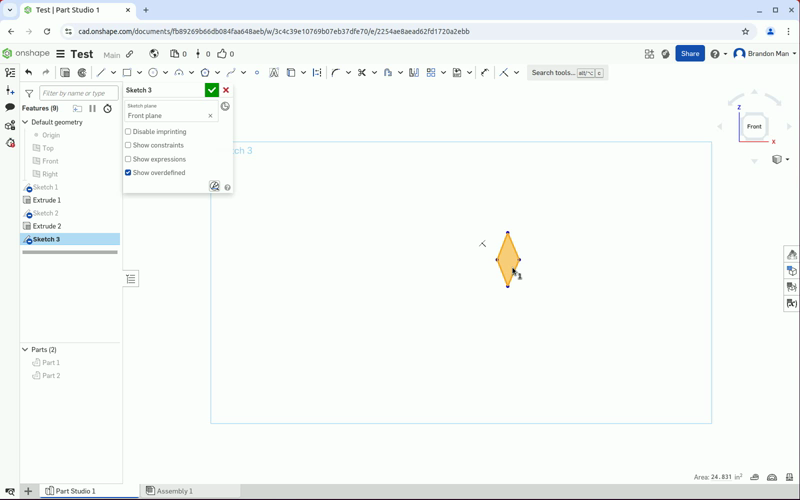
mouse_move(73, 352)
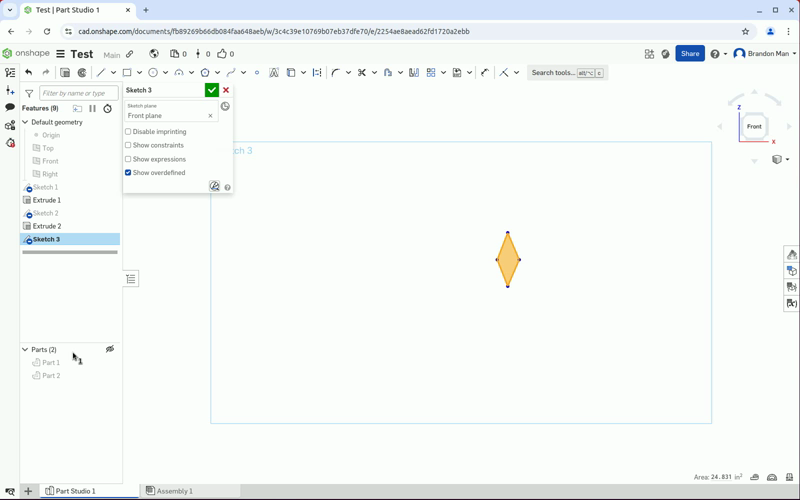
key(shift+y)
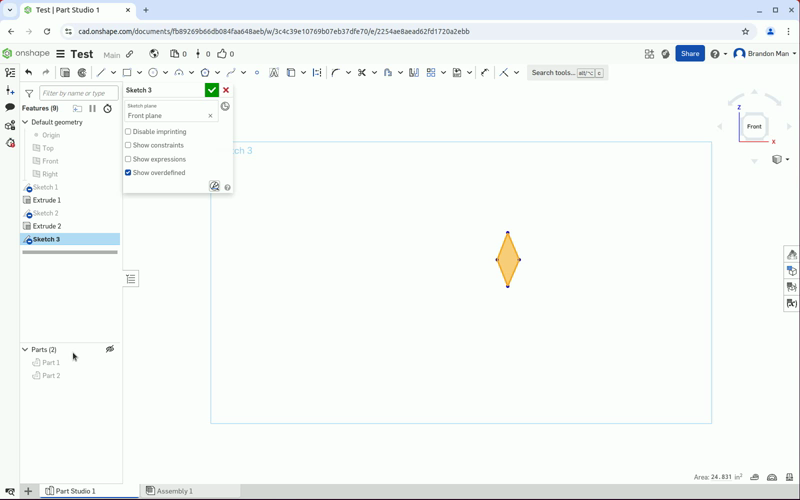
key(shift+e)
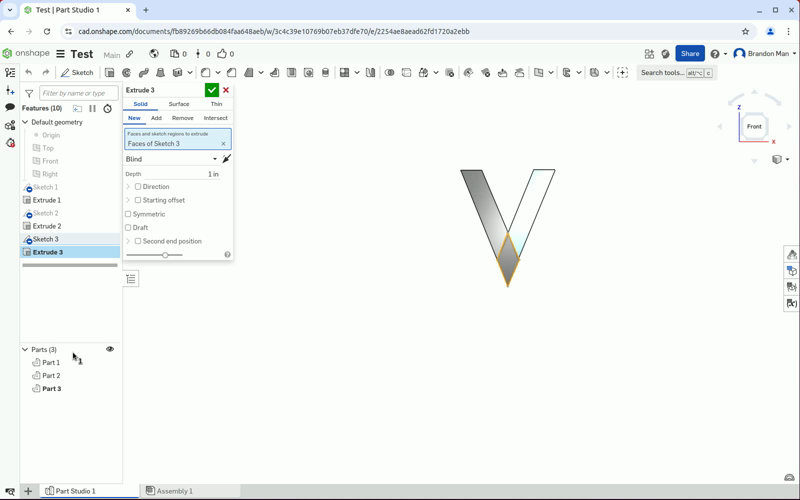
mouse_move(143, 106)
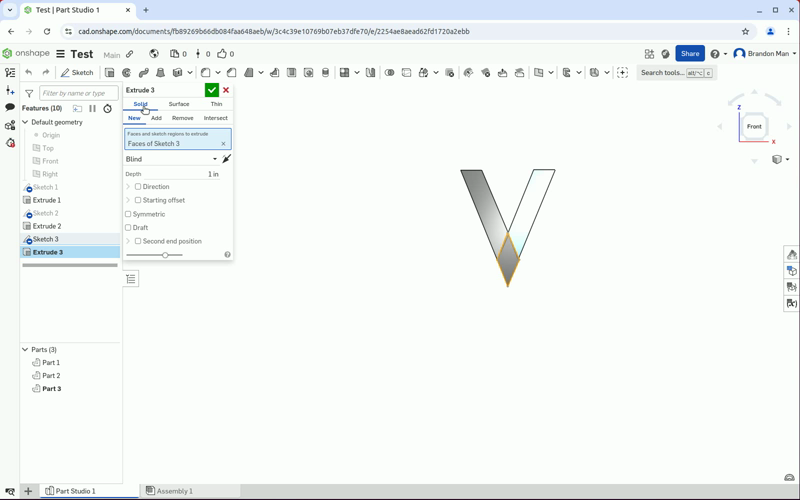
click(143, 106)
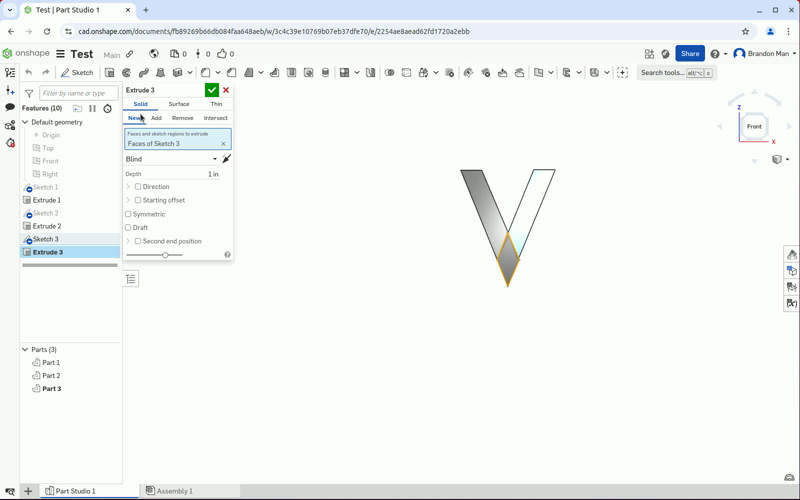
mouse_move(137, 120)
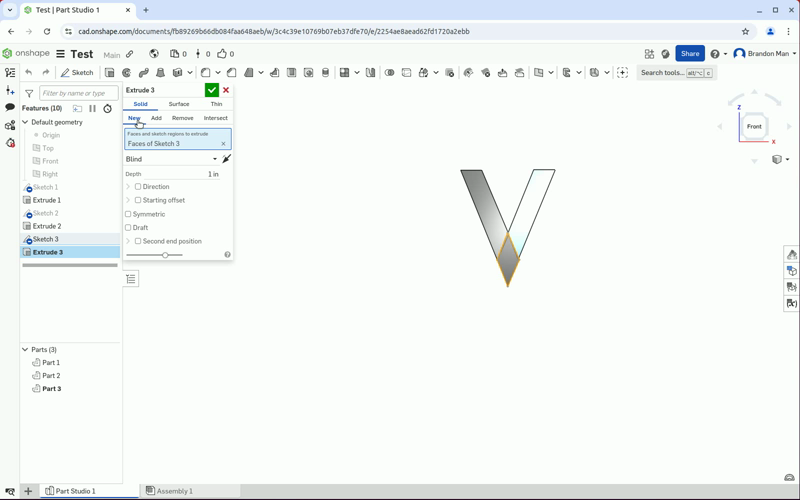
click(137, 120)
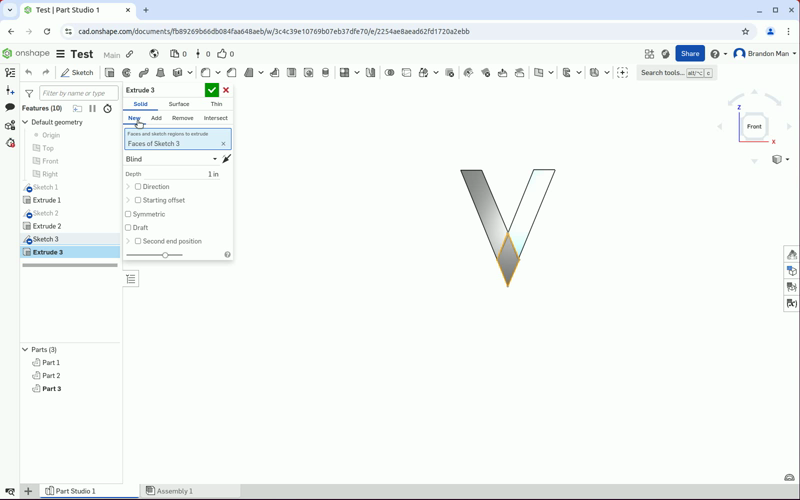
key(tab, 4)
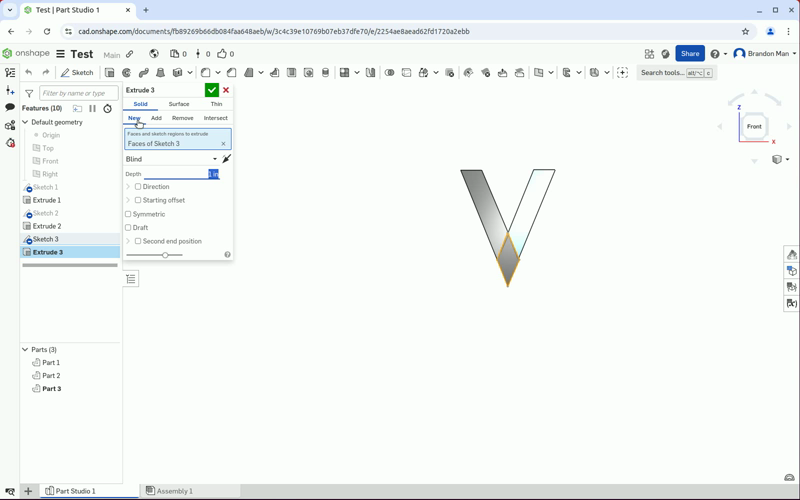
text(2.648)
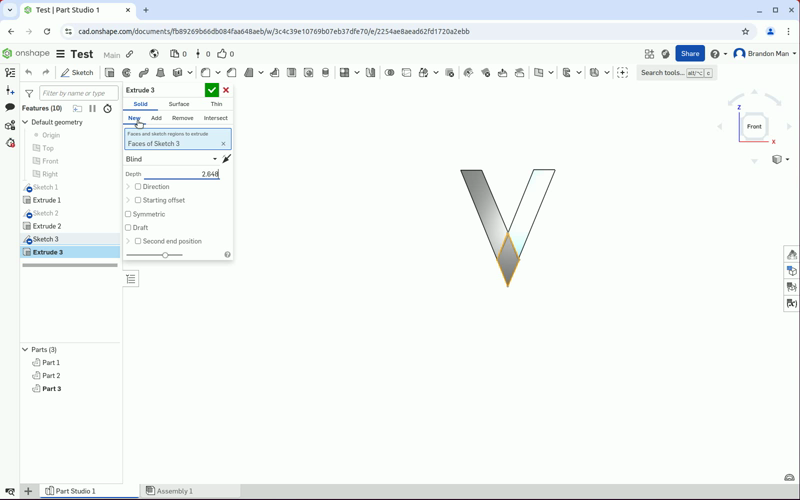
key(enter)
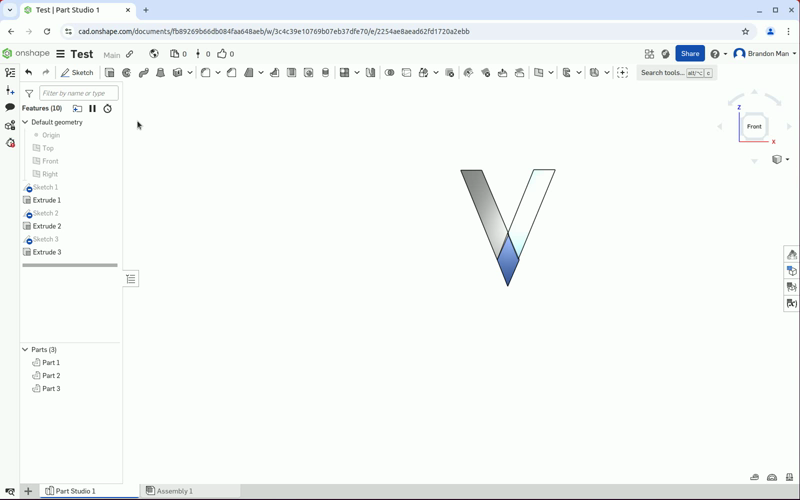
key(shift+h)
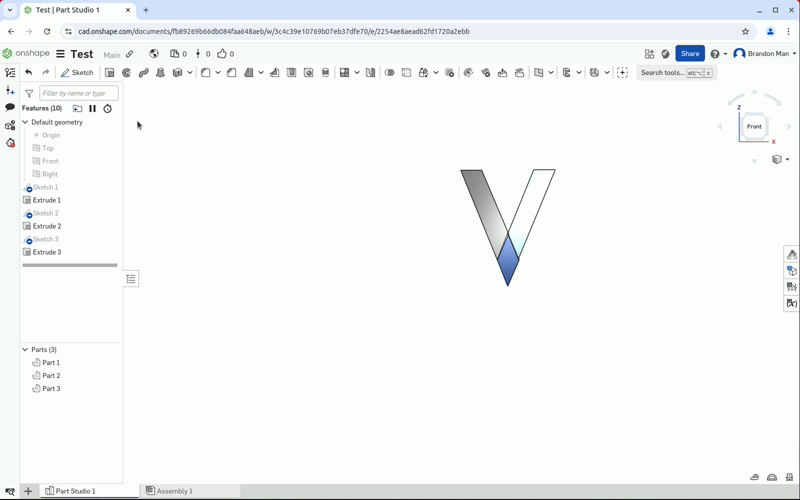
key(shift+h)
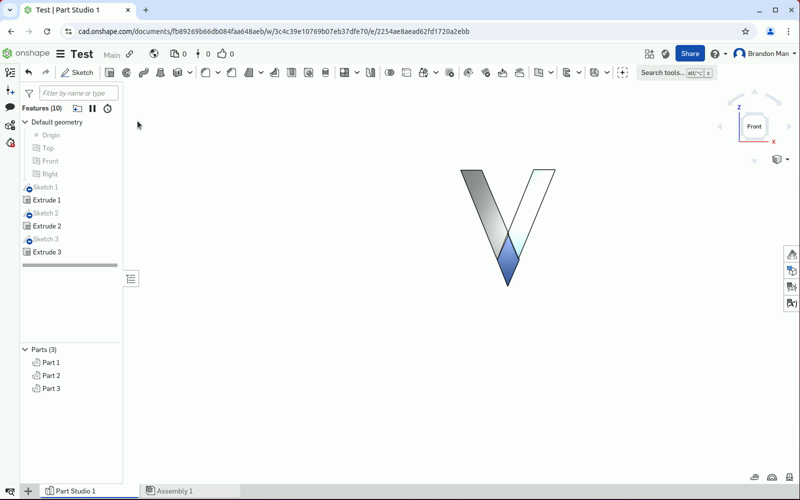
mouse_move(73, 189)
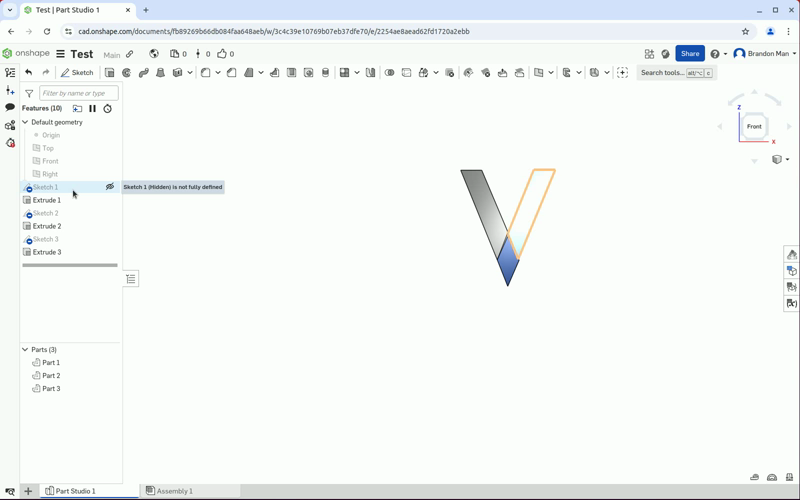
click(73, 189)
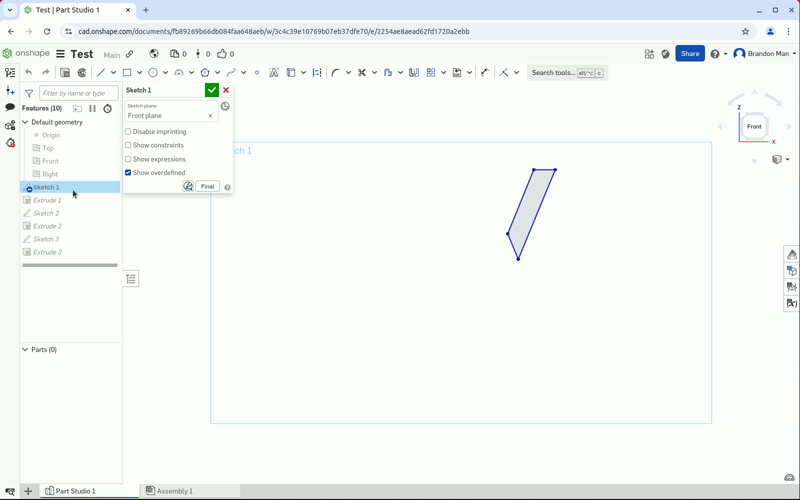
mouse_move(229, 92)
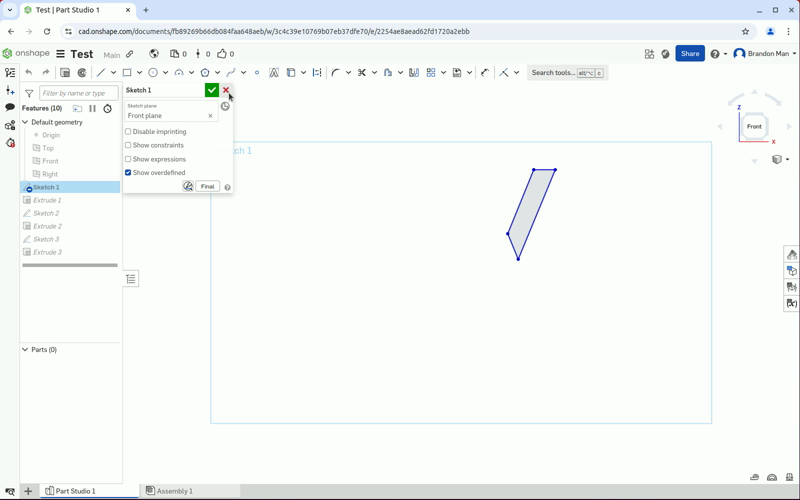
click(229, 92)
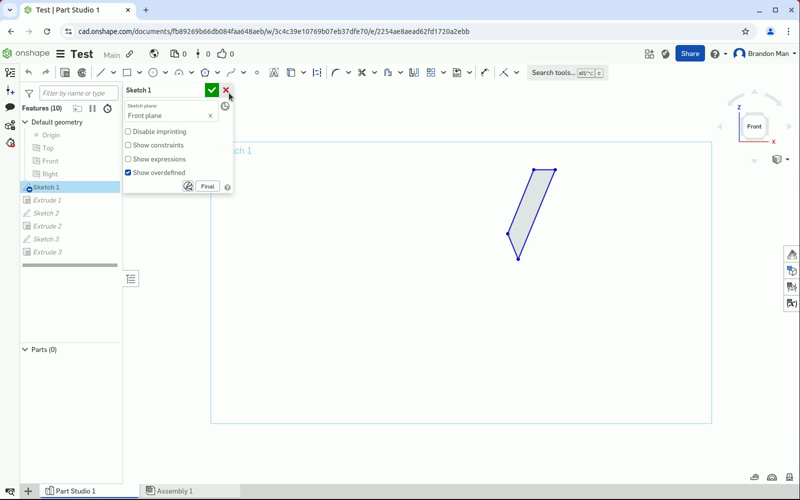
key(shift+s)
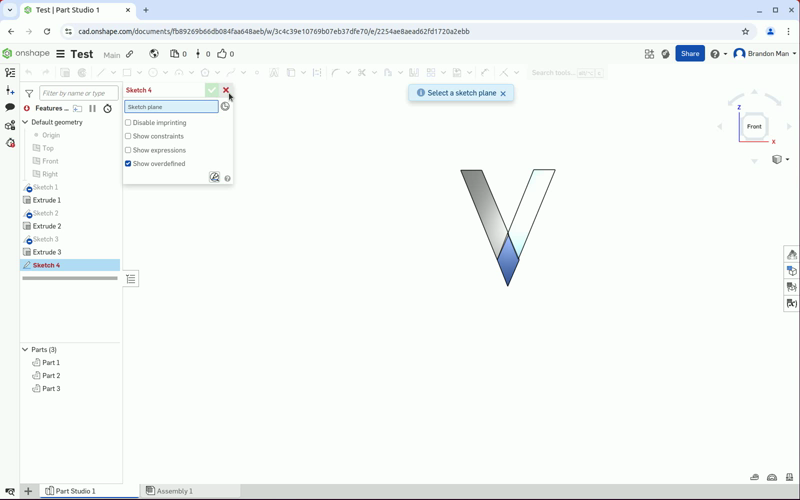
mouse_move(73, 163)
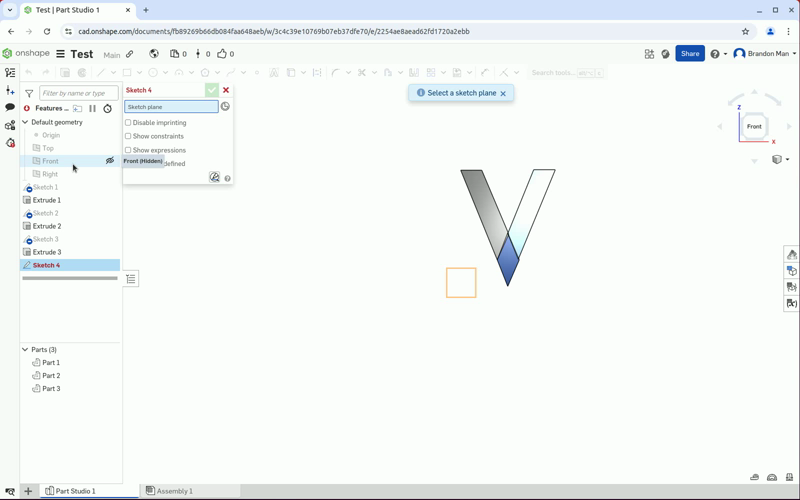
click(73, 163)
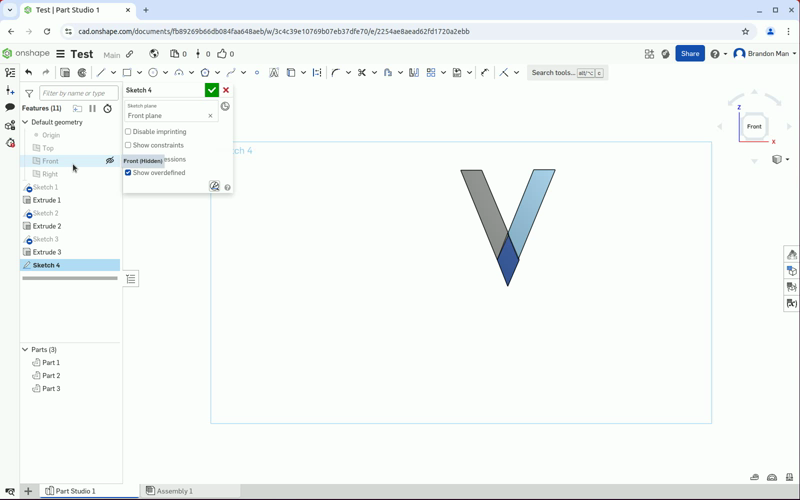
mouse_move(73, 352)
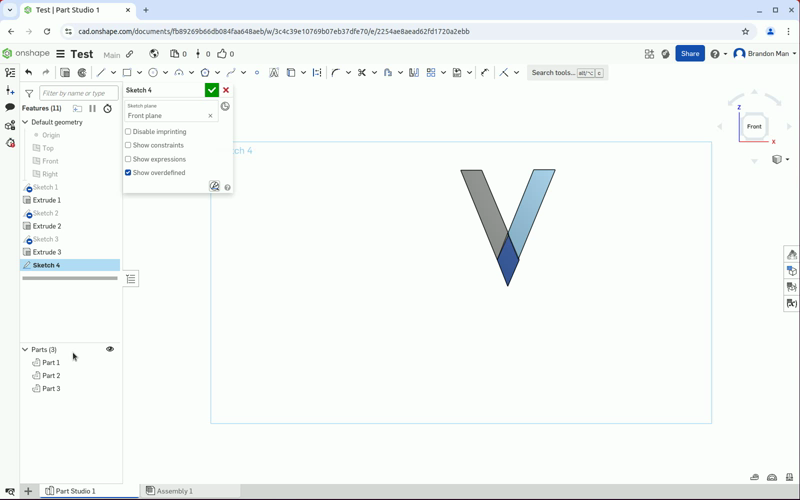
key(y)
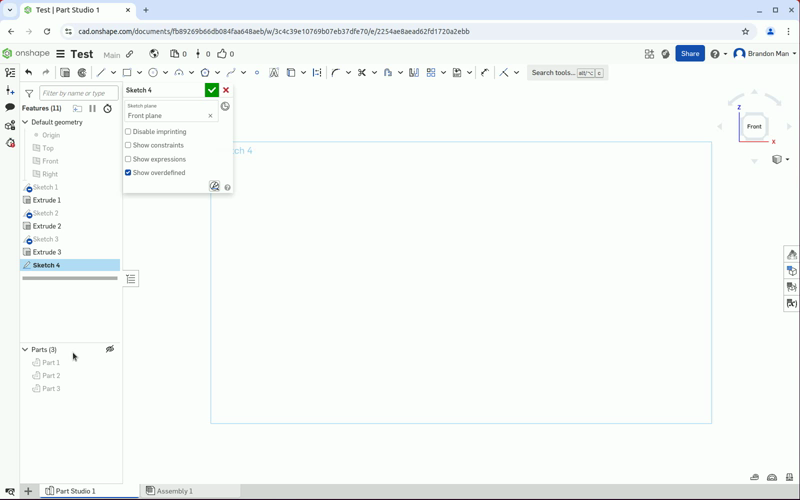
key(l)
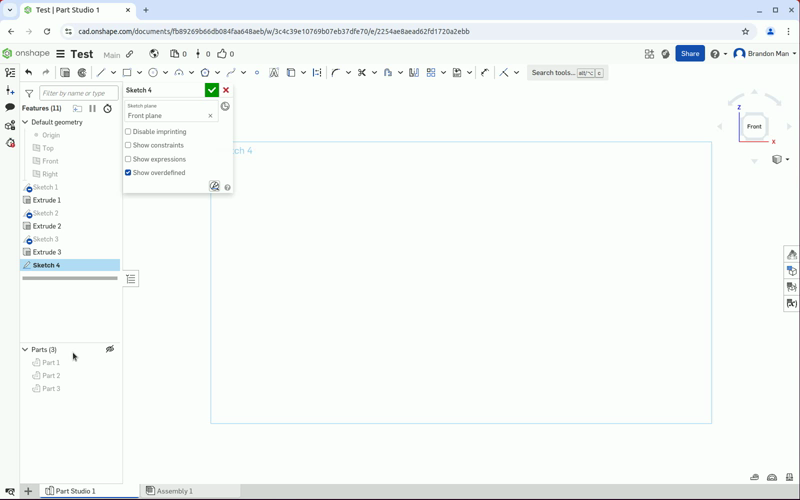
key_down(shift)
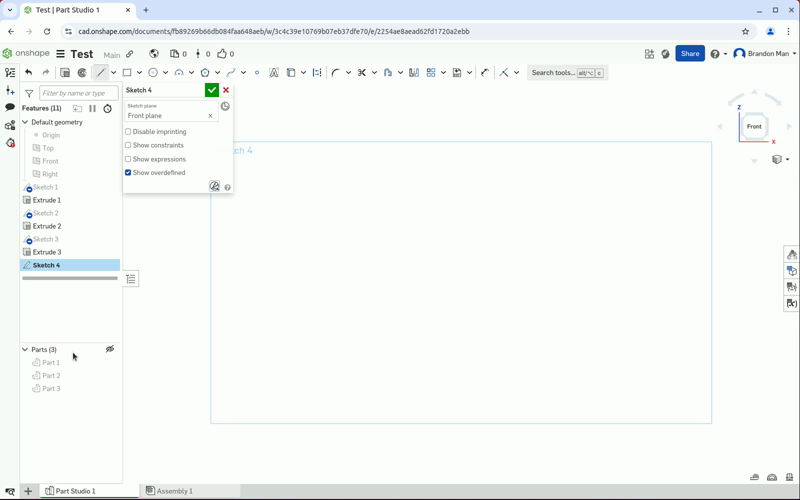
mouse_move(507, 284)
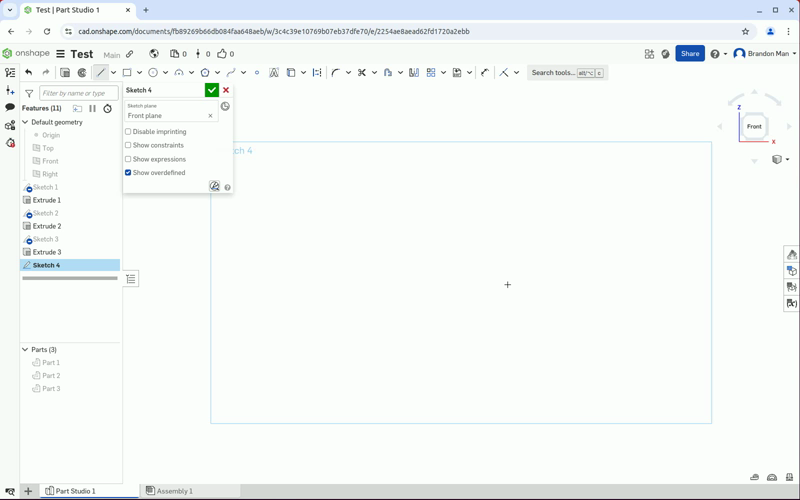
click(507, 284)
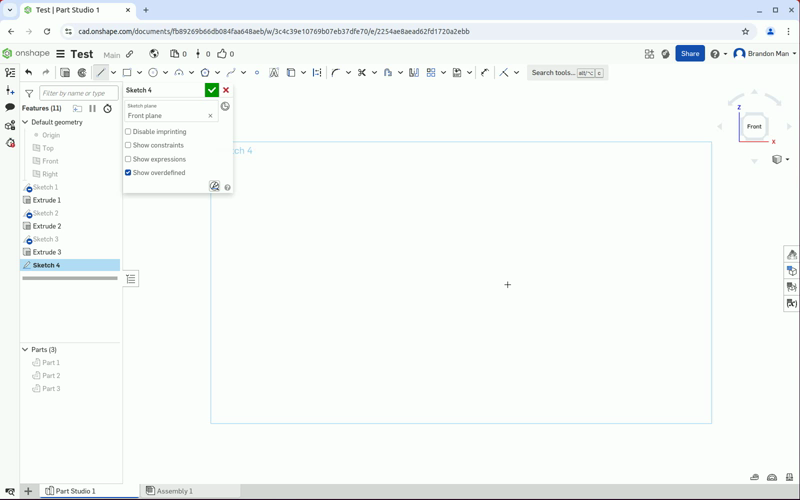
key_up(shift)
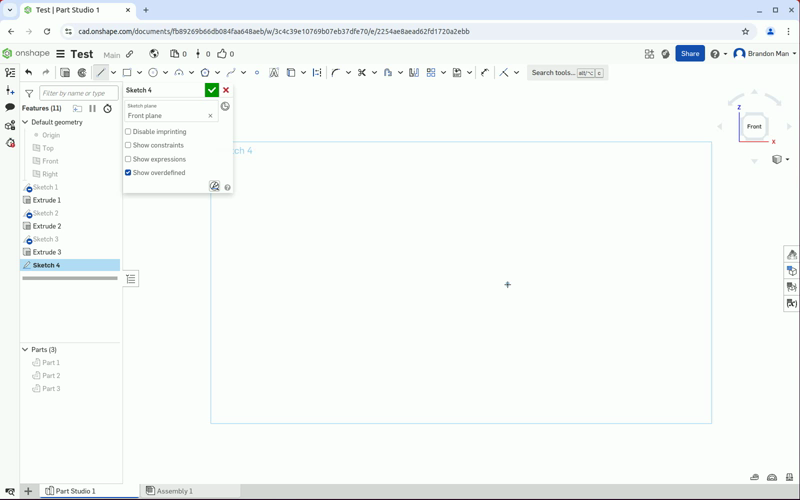
key_down(shift)
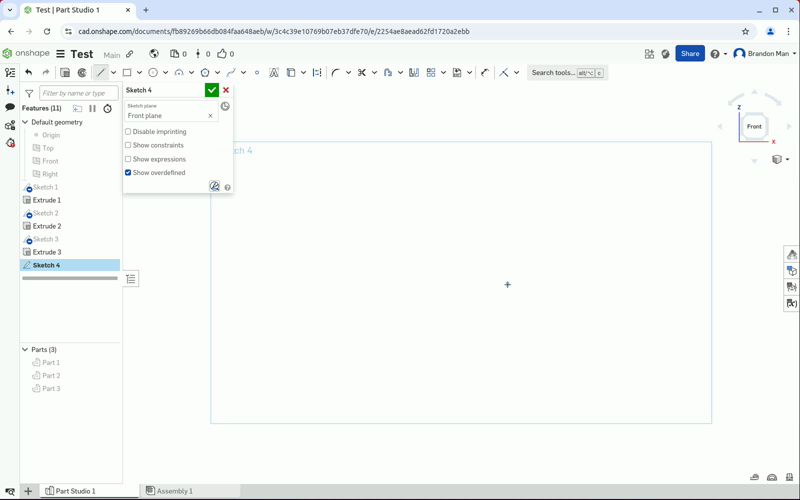
mouse_move(533, 348)
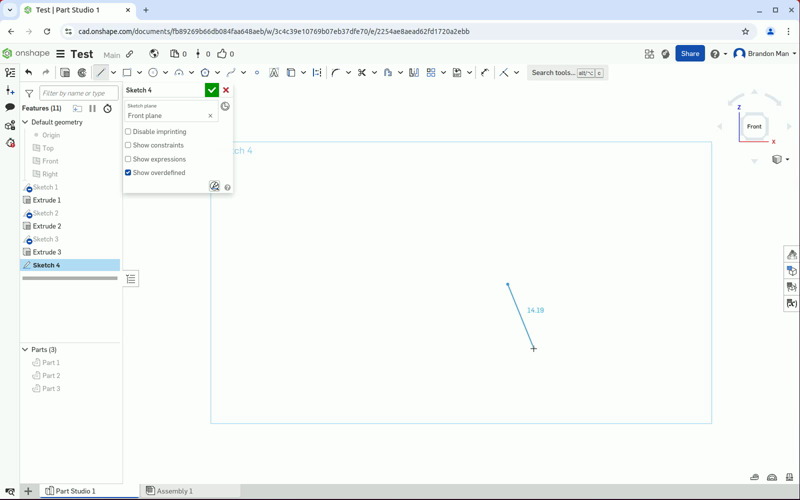
click(533, 348)
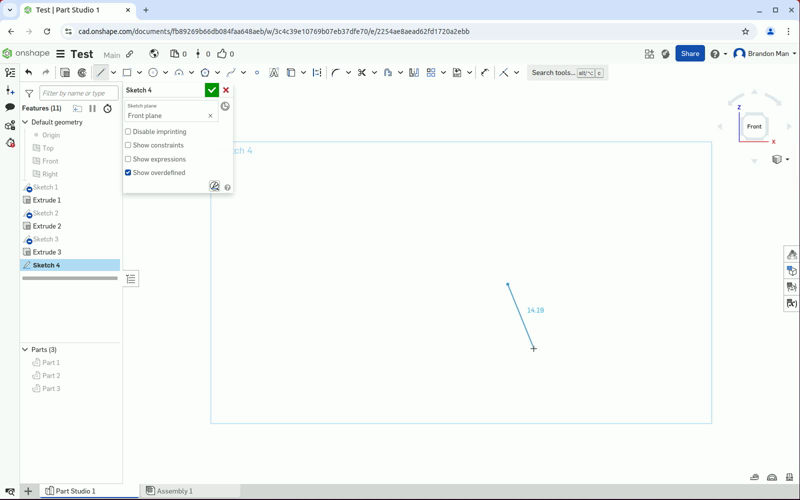
key_up(shift)
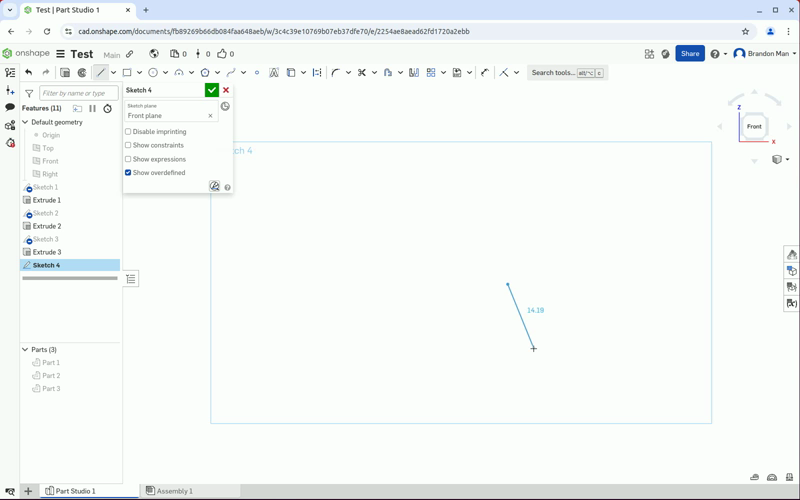
key_down(shift)
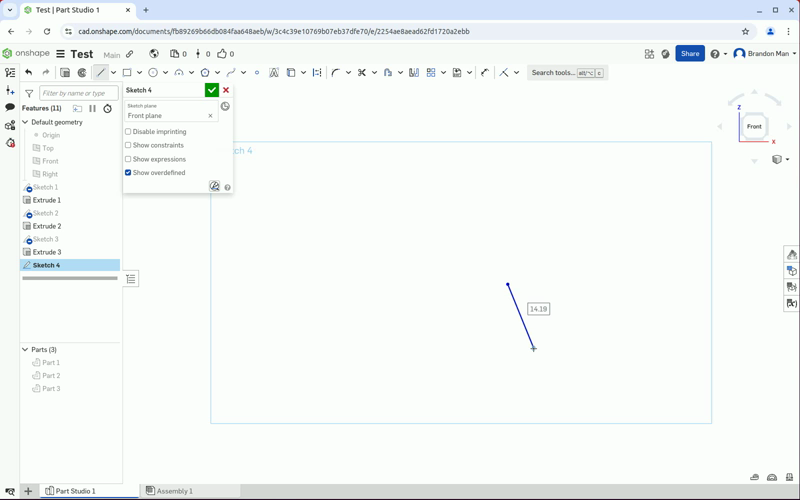
mouse_move(563, 348)
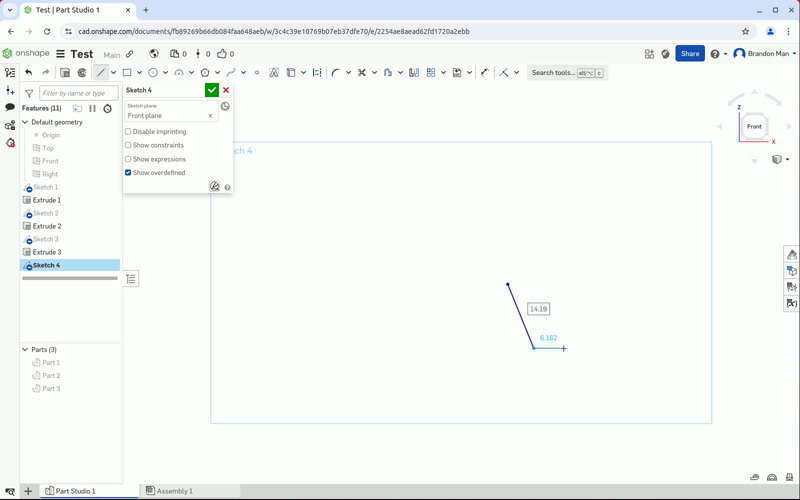
mouse_move(555, 348)
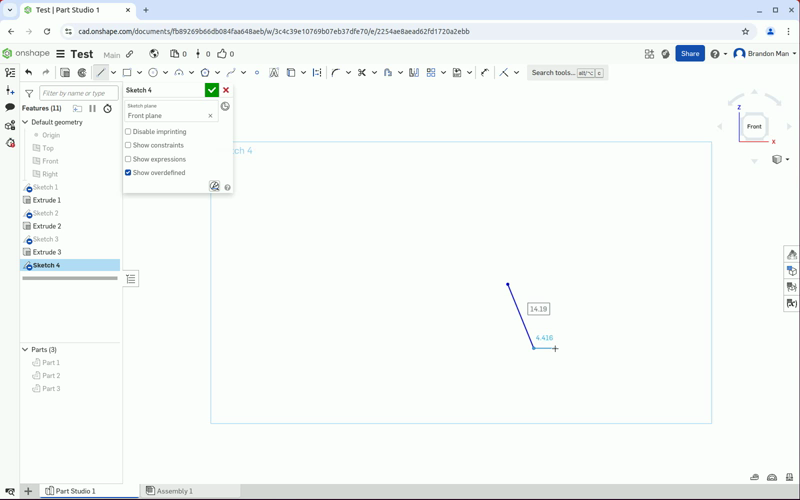
click(555, 348)
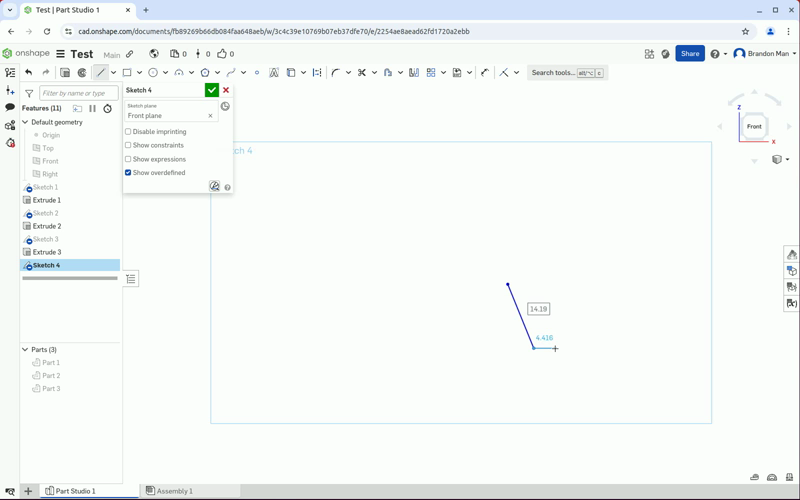
key_up(shift)
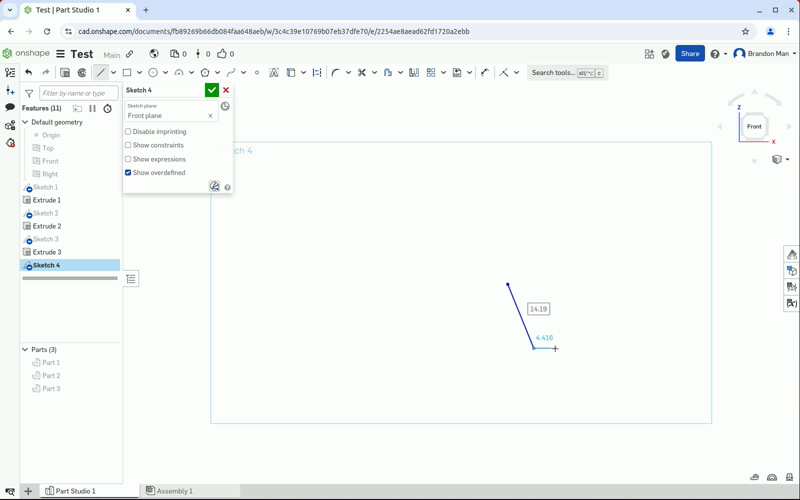
key_down(shift)
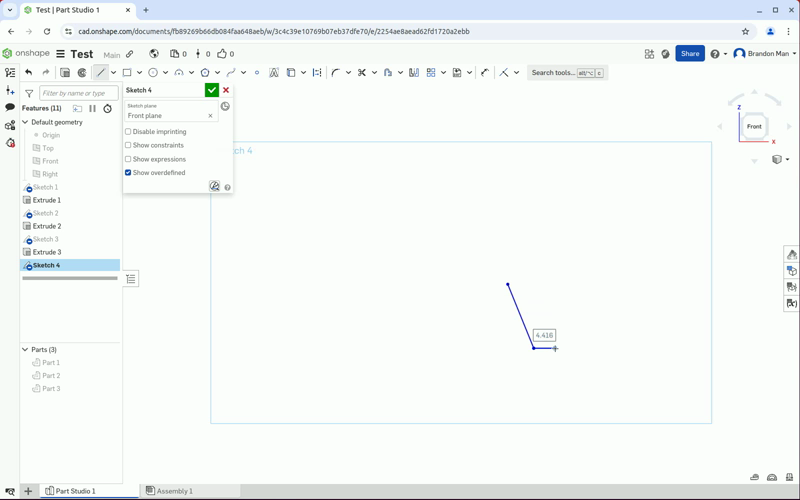
mouse_move(518, 258)
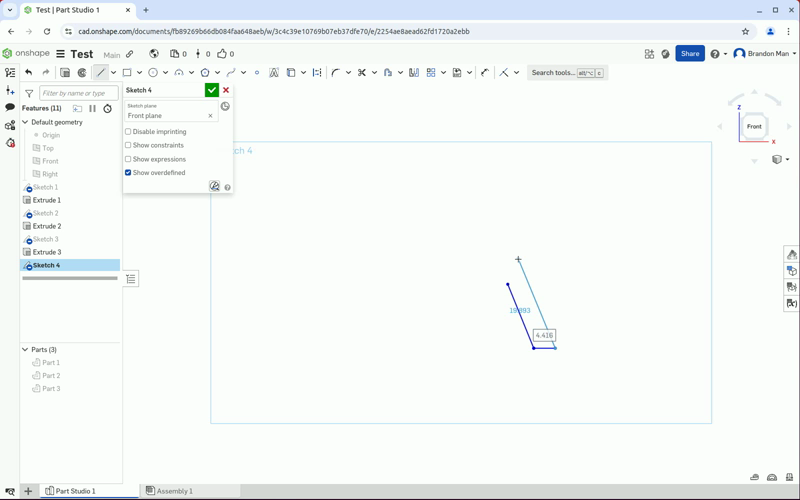
click(518, 258)
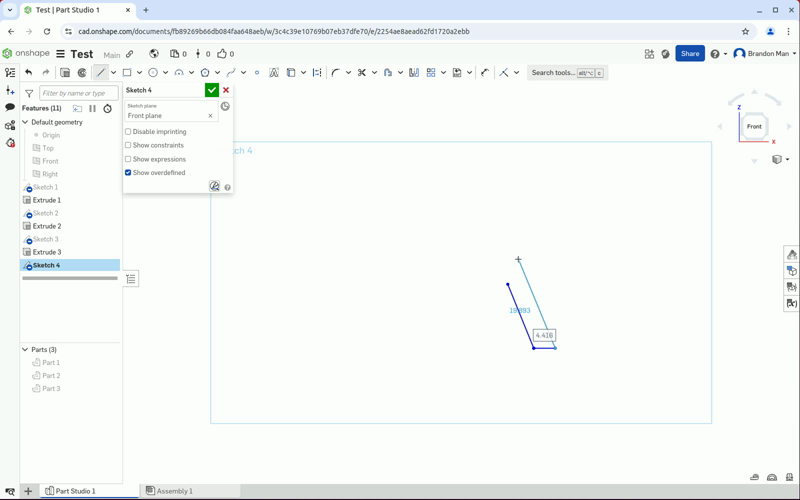
key_up(shift)
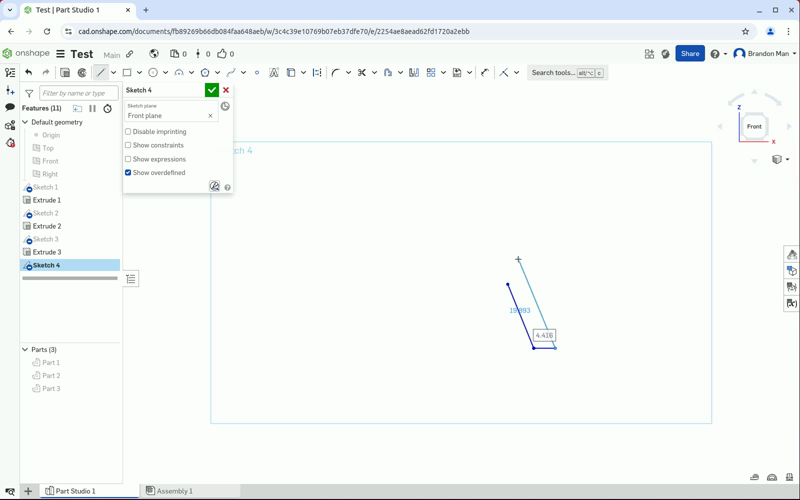
mouse_move(548, 258)
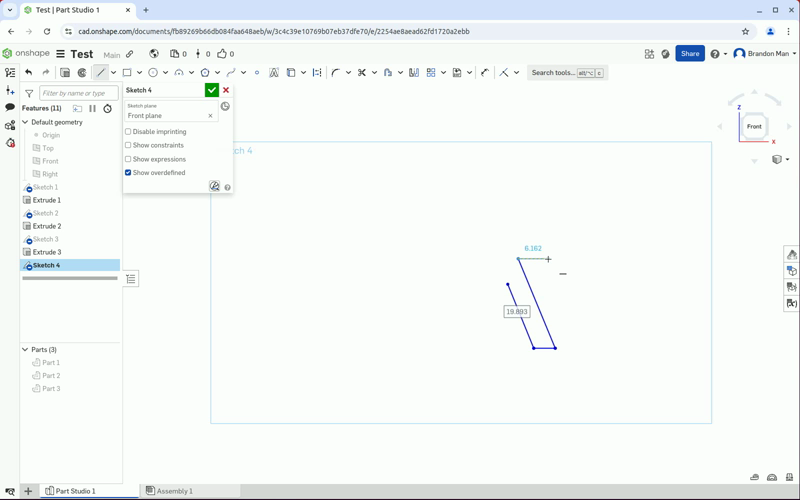
key_down(shift)
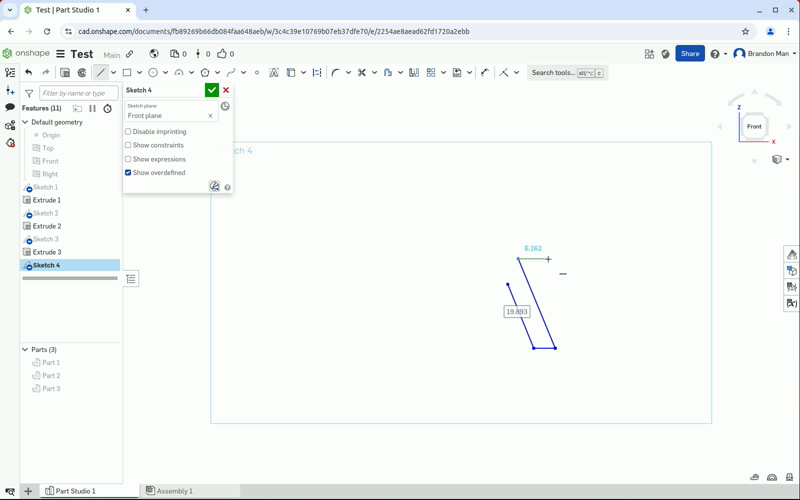
mouse_move(507, 284)
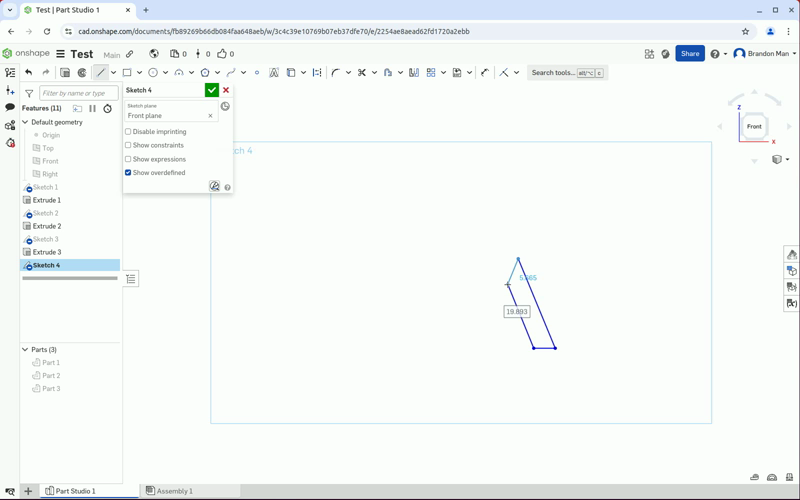
key_up(shift)
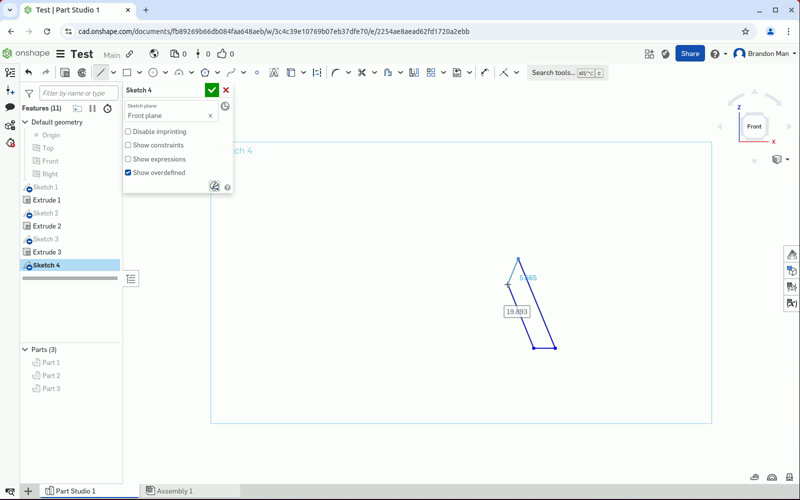
click(507, 284)
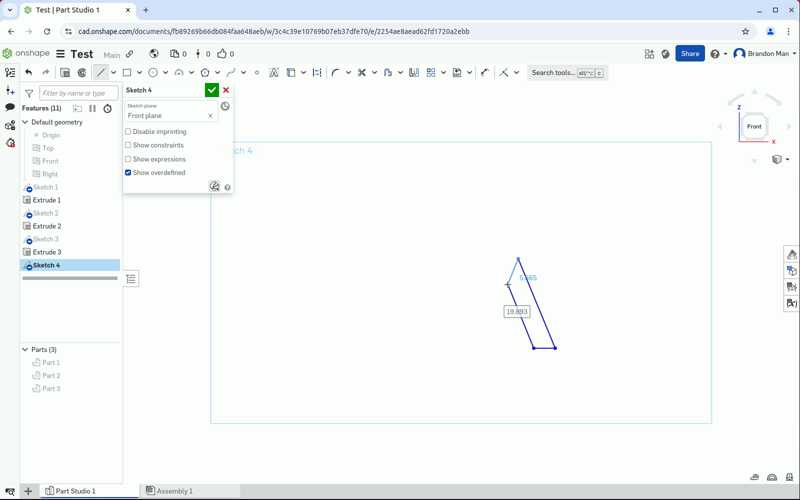
key(esc)
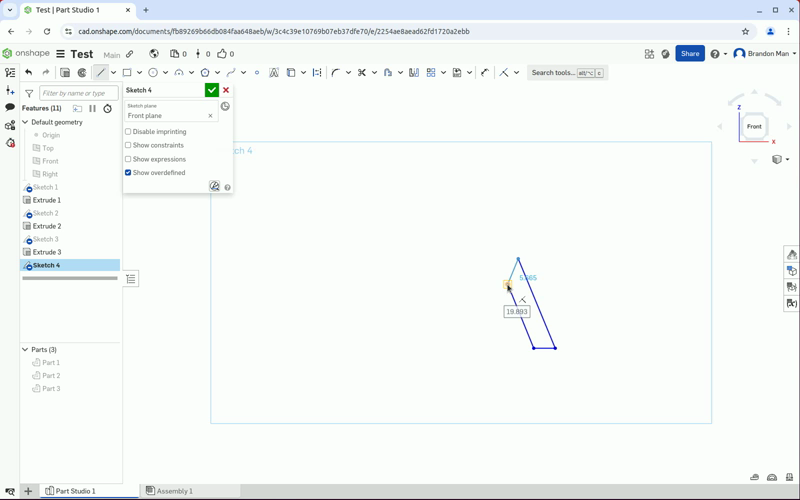
mouse_move(520, 285)
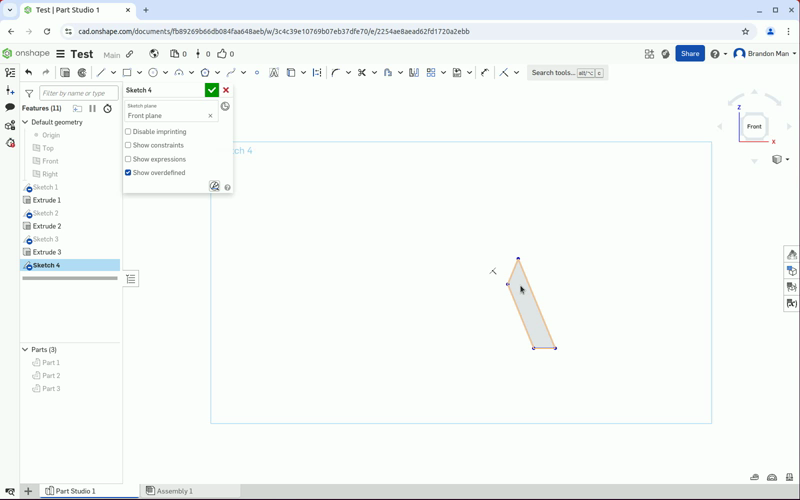
scroll(6)
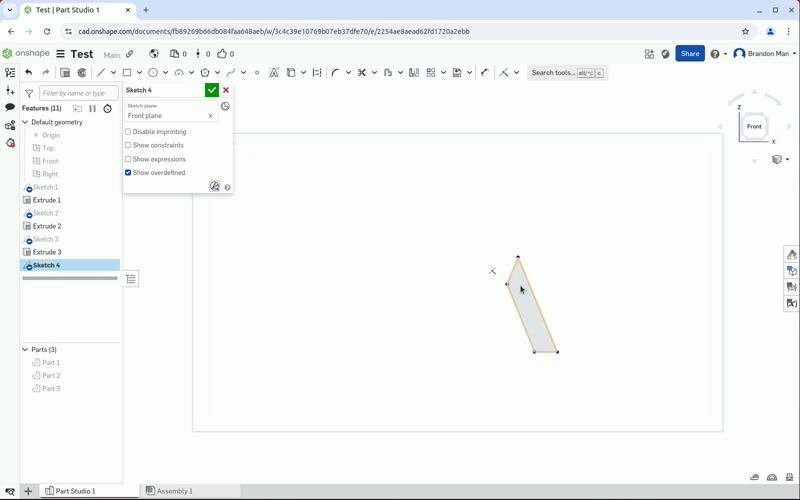
scroll(6)
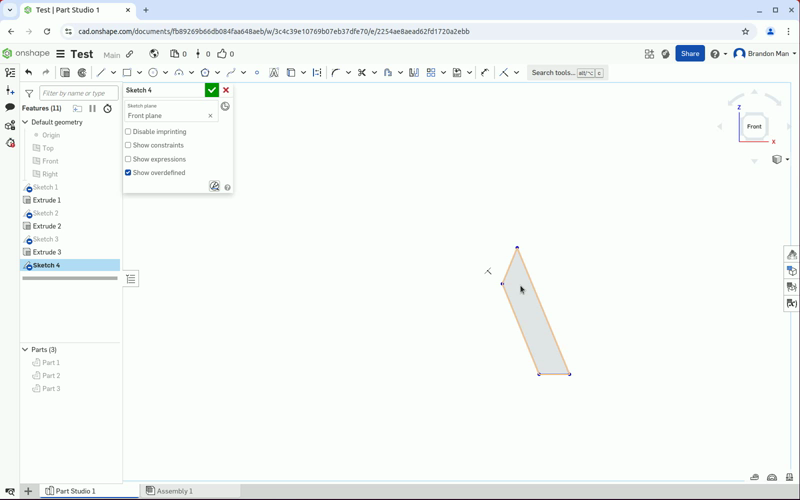
scroll(6)
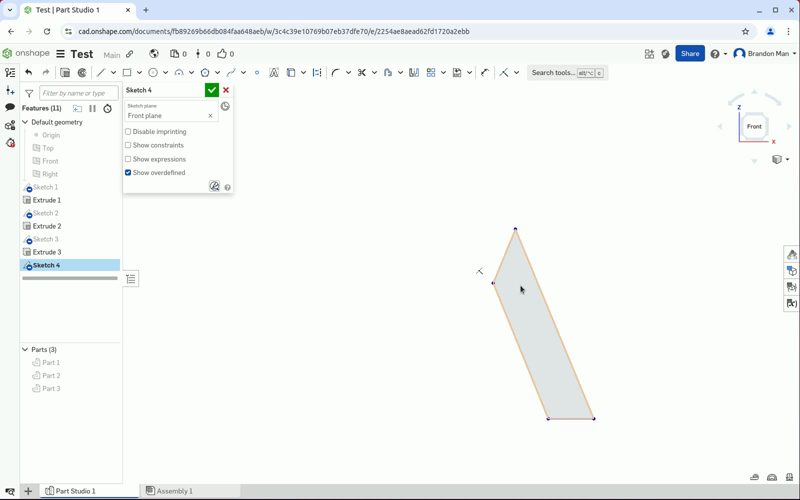
scroll(6)
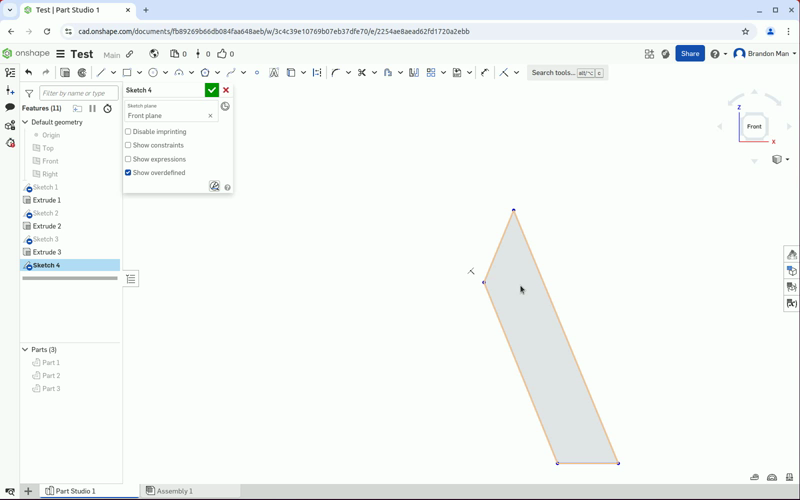
scroll(6)
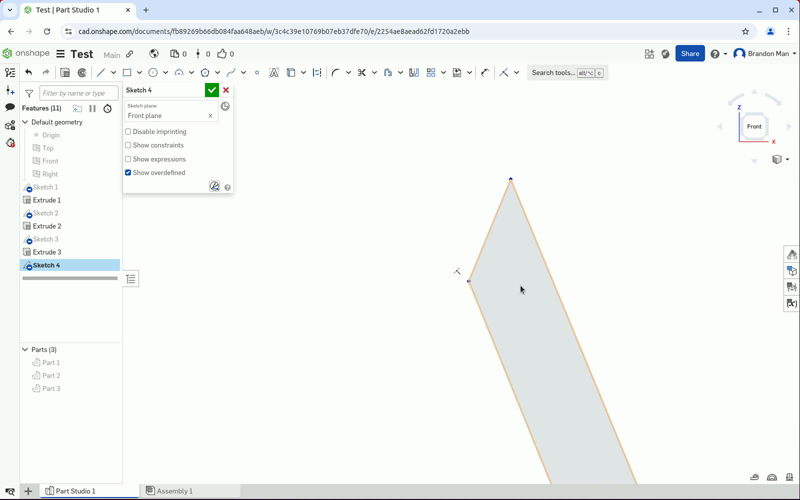
scroll(6)
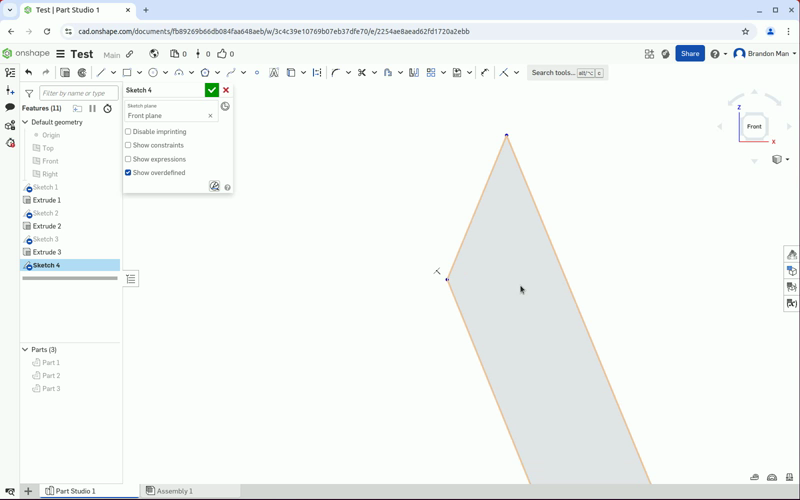
scroll(6)
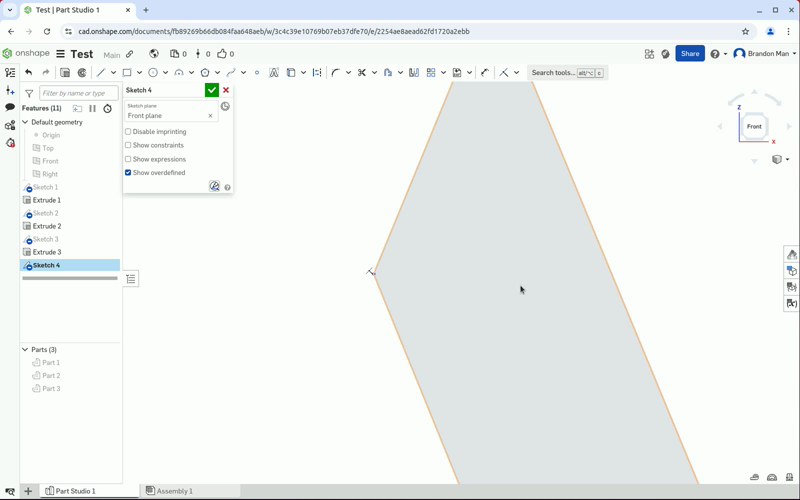
click(520, 285)
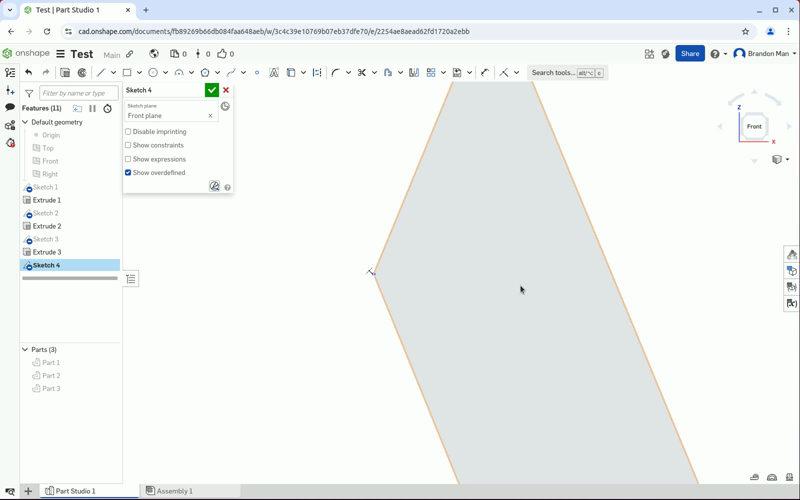
scroll(-6)
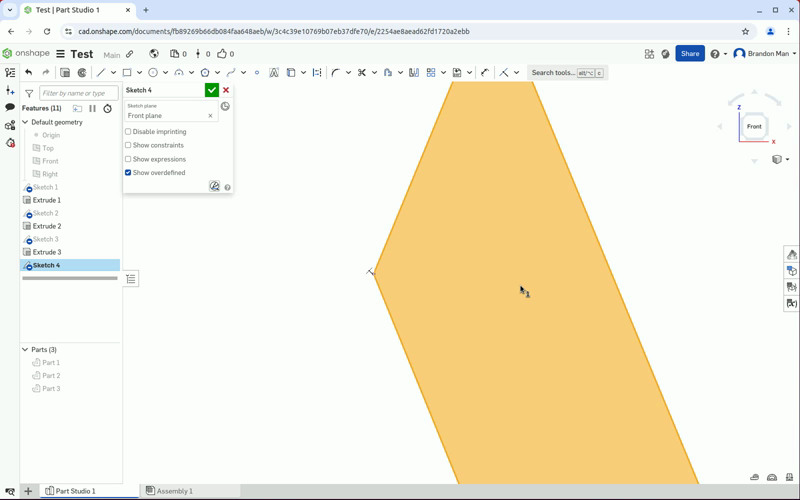
scroll(-6)
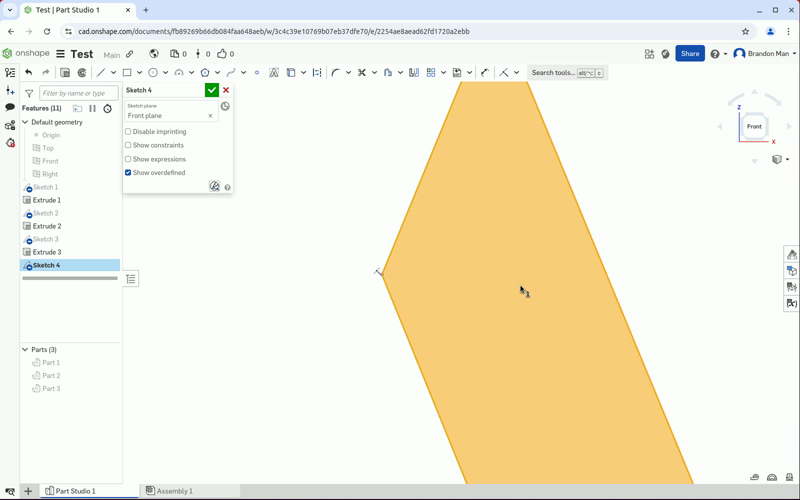
scroll(-6)
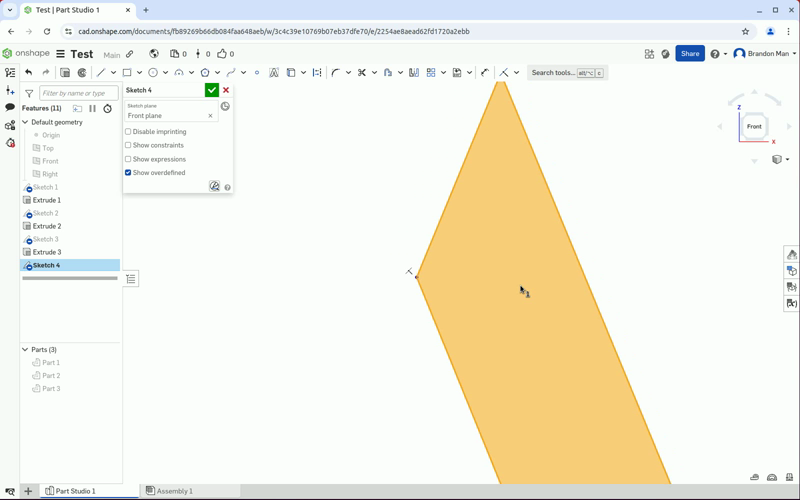
scroll(-6)
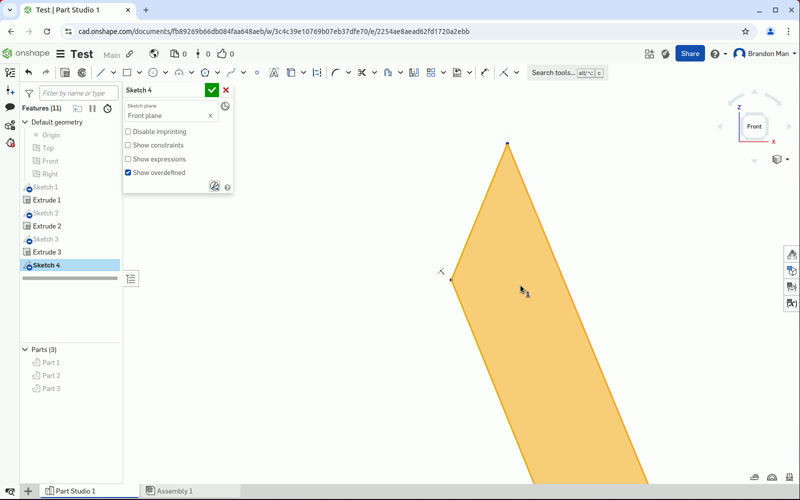
scroll(-6)
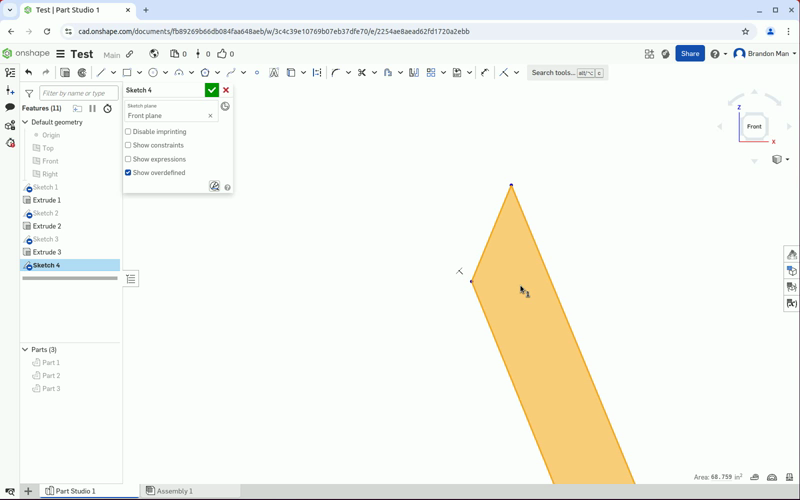
scroll(-6)
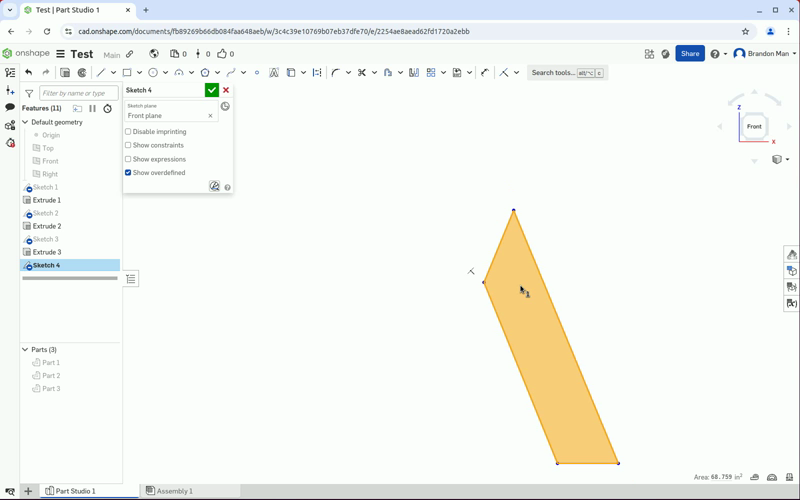
scroll(-6)
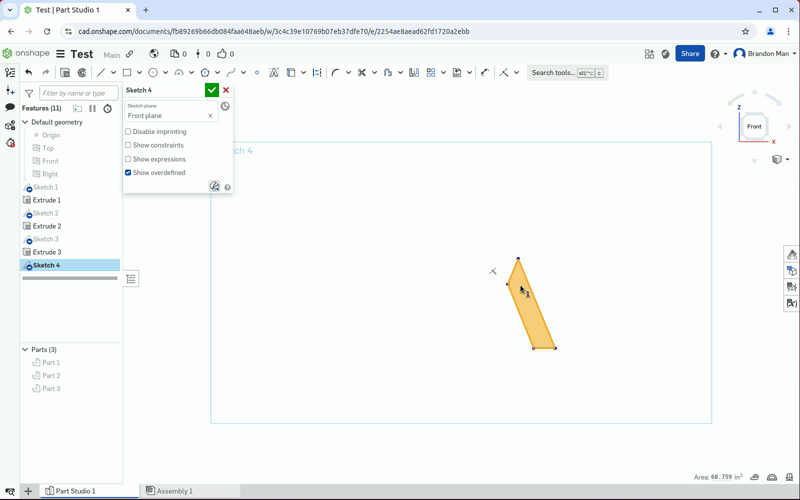
mouse_move(73, 352)
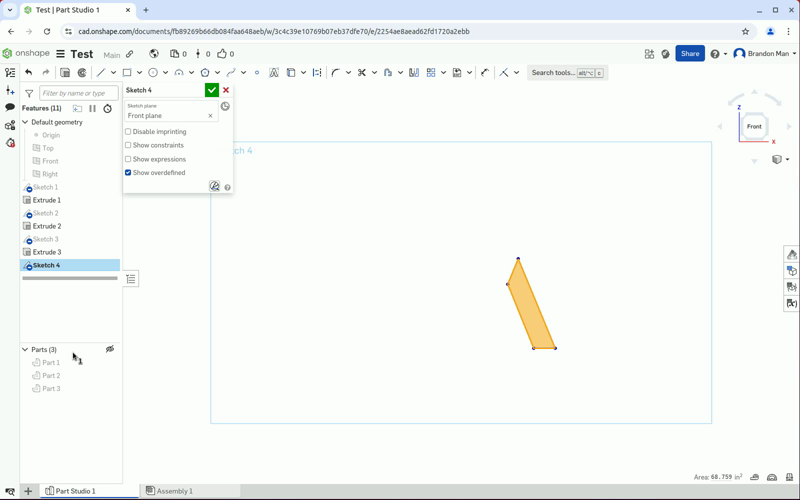
key(shift+y)
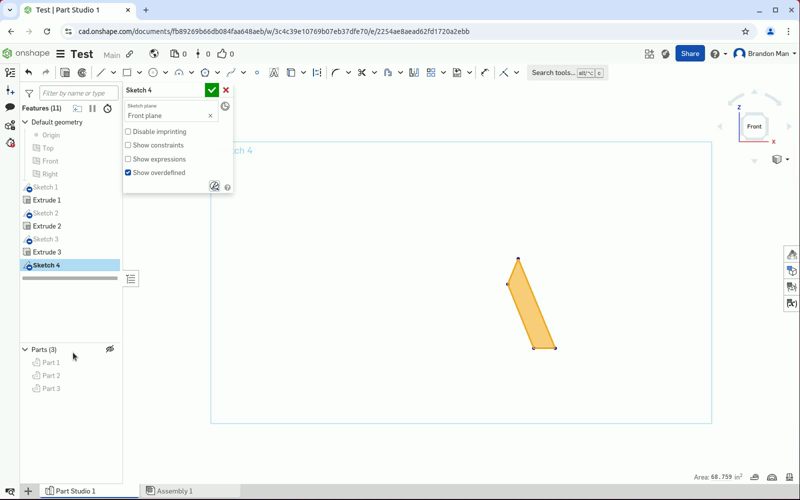
key(shift+e)
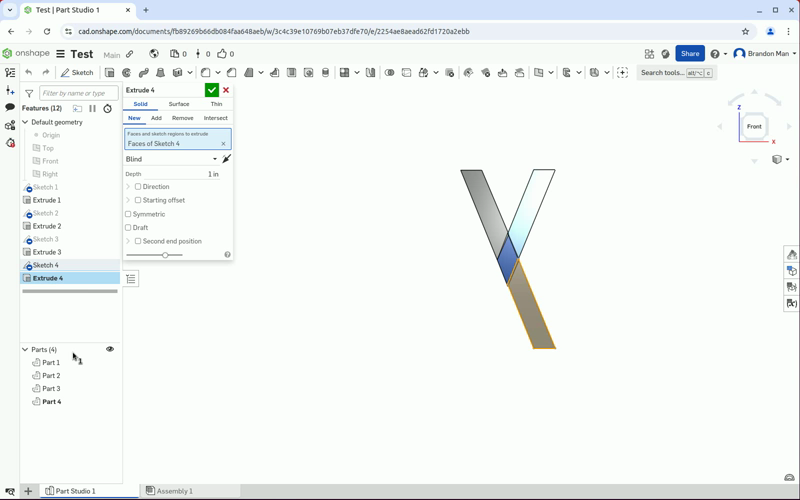
mouse_move(143, 106)
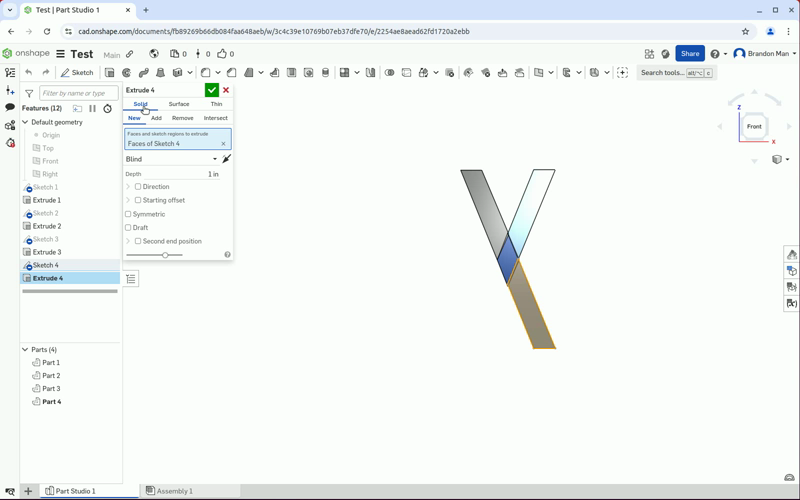
click(143, 106)
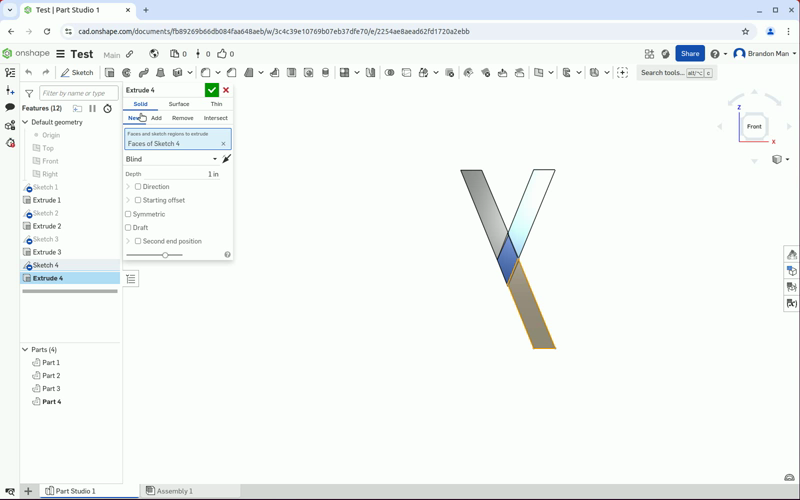
mouse_move(137, 120)
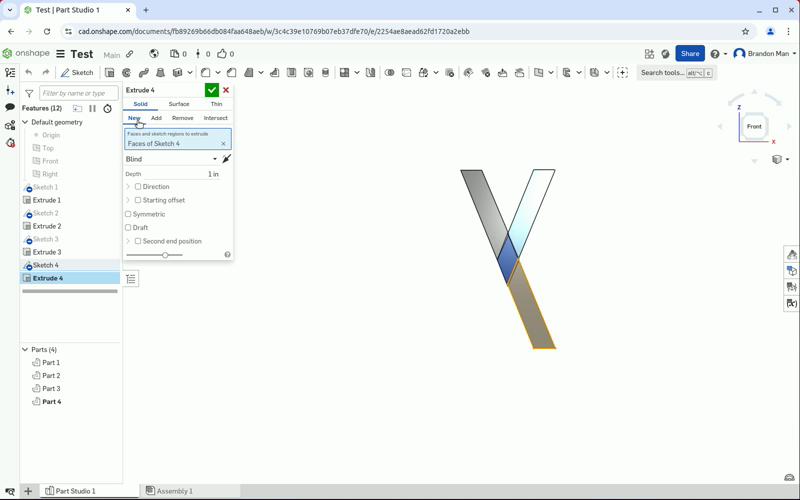
click(137, 120)
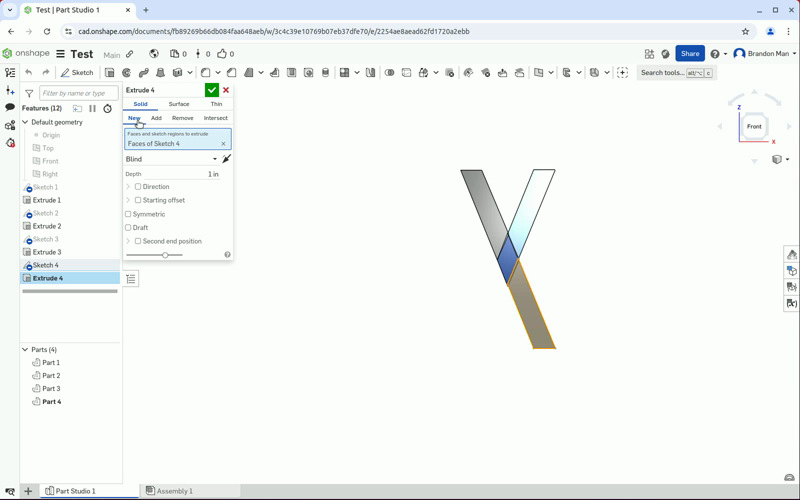
key(tab, 4)
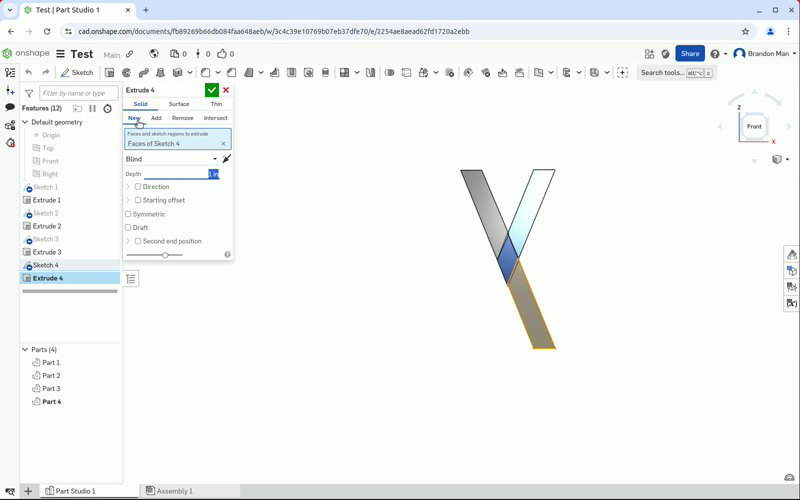
text(2.648)
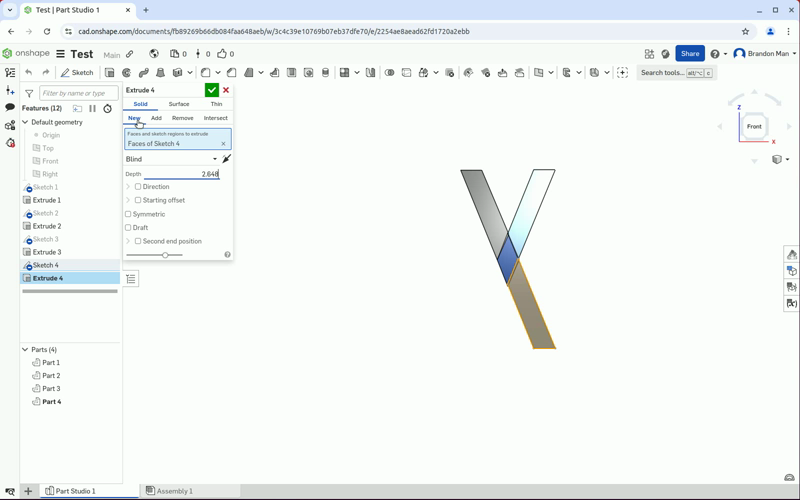
key(enter)
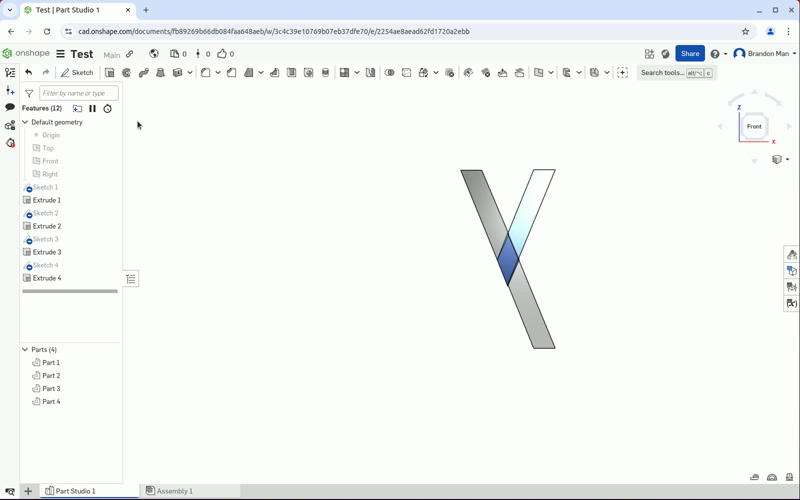
key(shift+h)
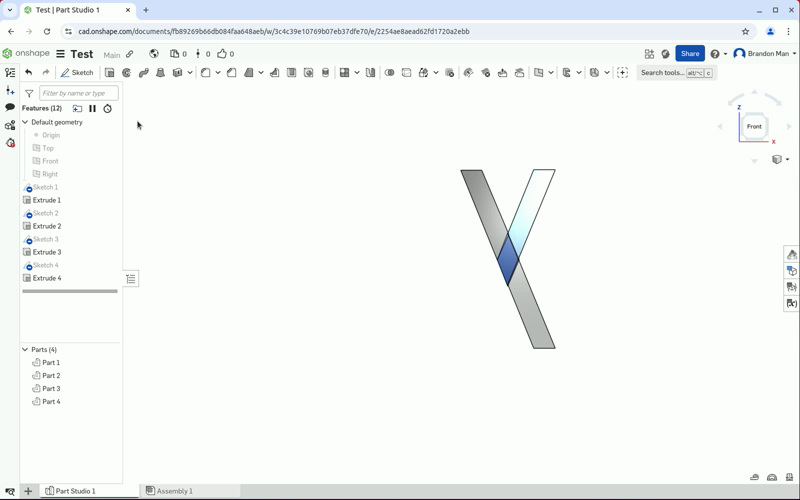
key(shift+h)
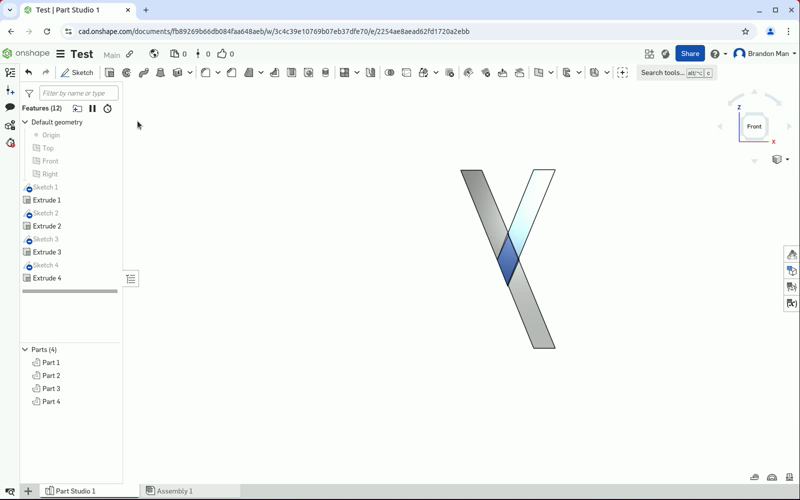
mouse_move(73, 189)
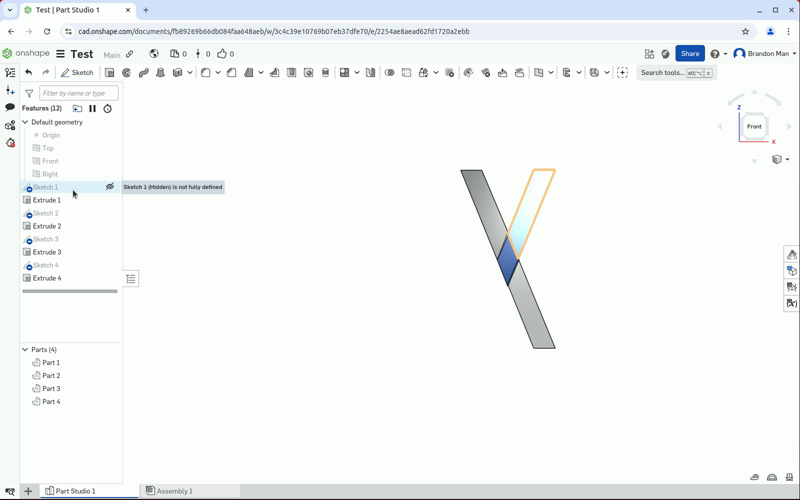
click(73, 189)
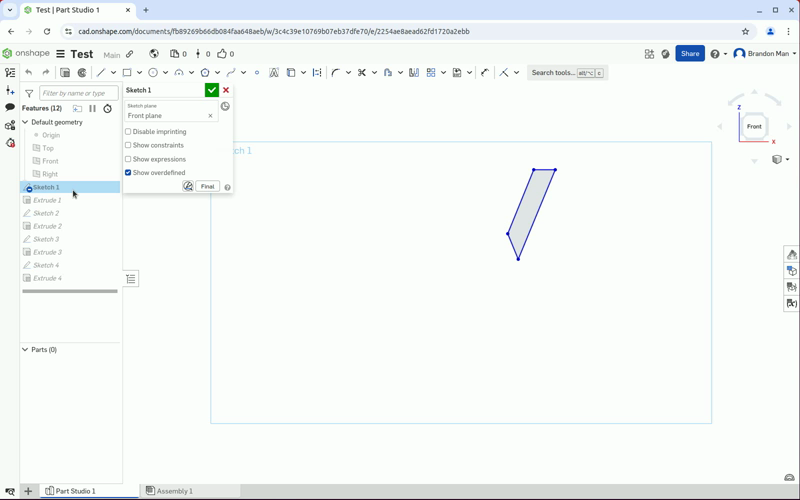
mouse_move(229, 92)
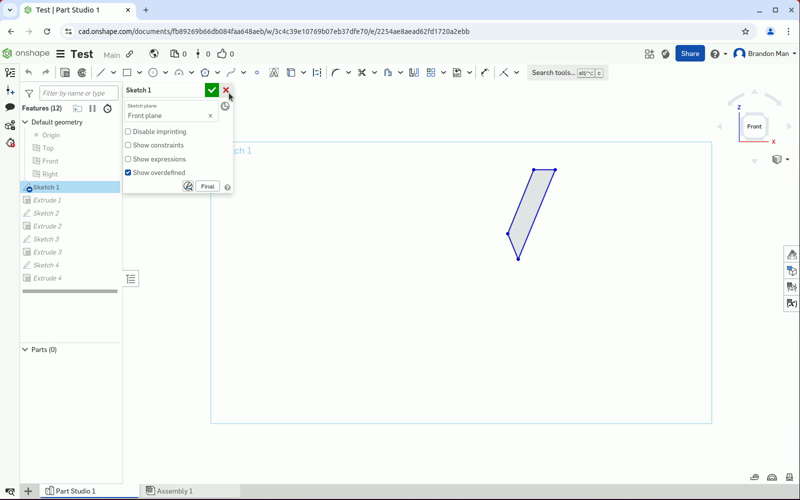
click(229, 92)
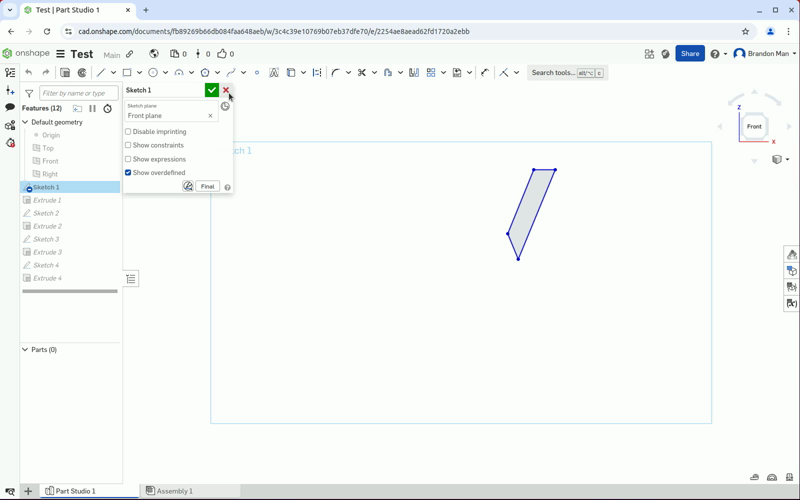
key(shift+s)
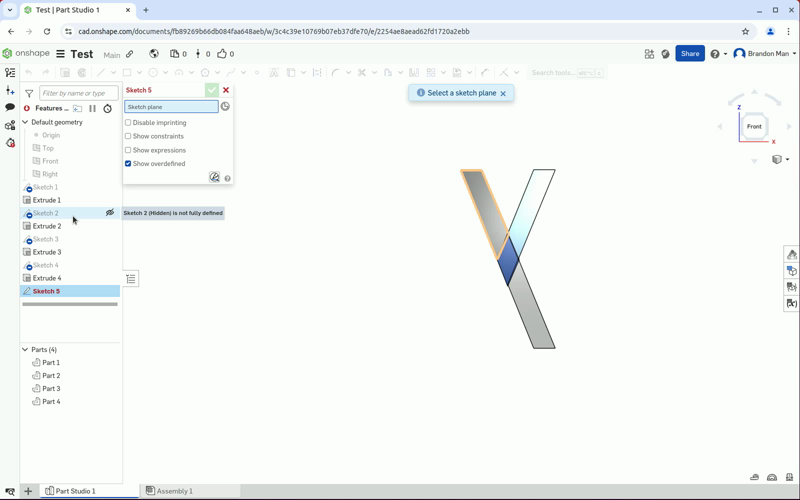
scroll(3)
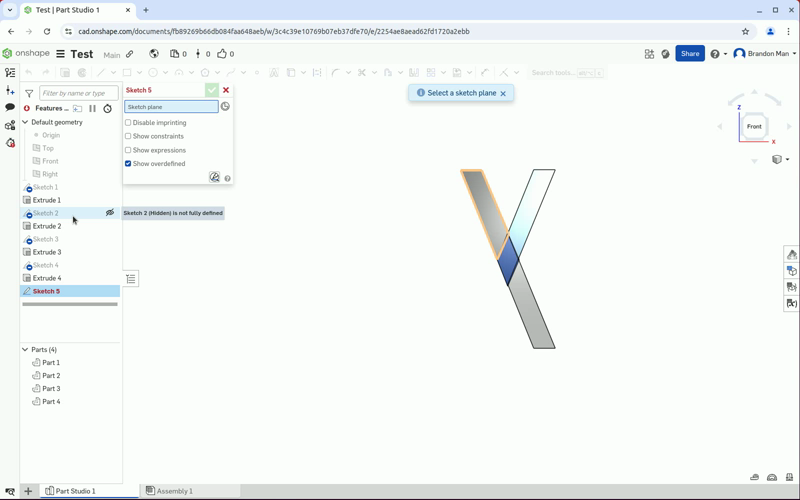
mouse_move(73, 163)
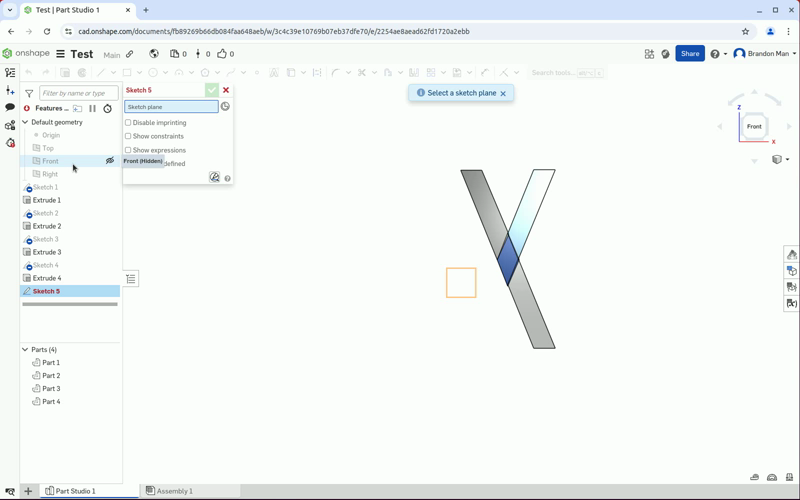
click(73, 163)
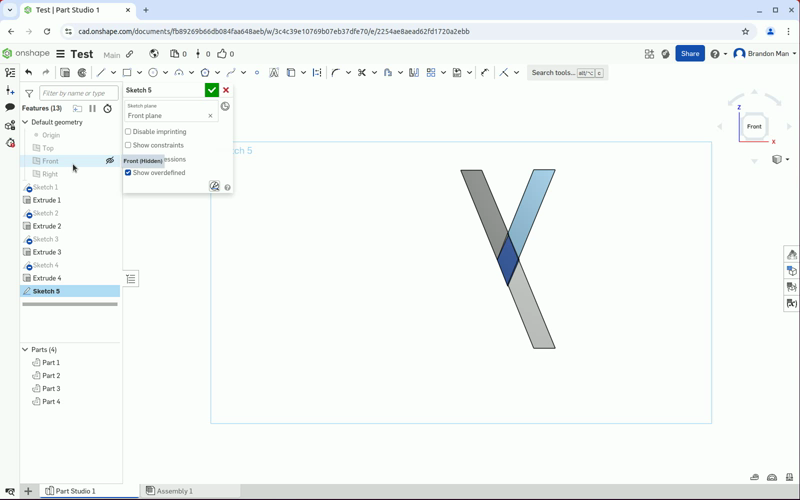
mouse_move(73, 352)
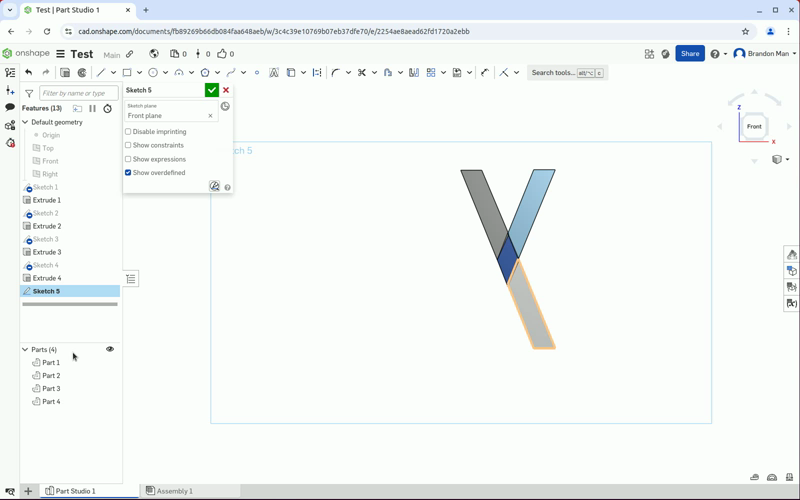
key(y)
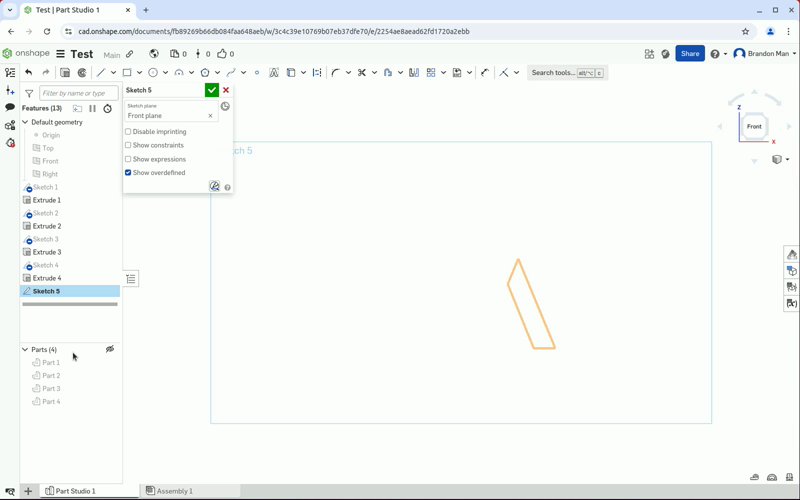
key(l)
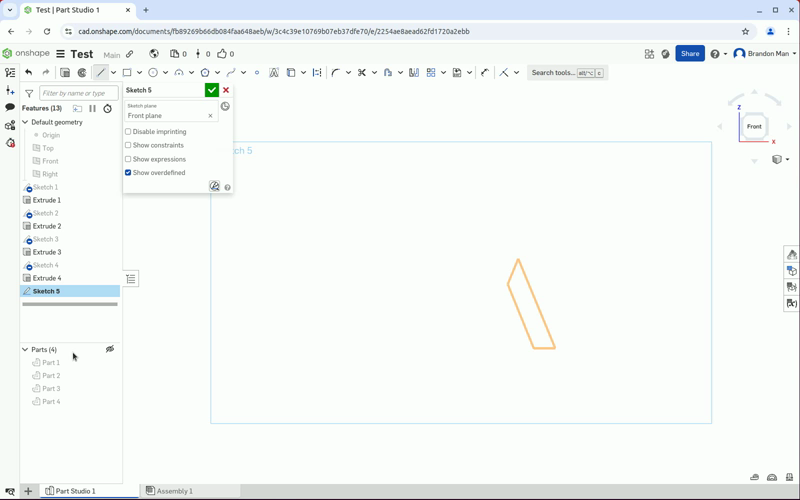
key_down(shift)
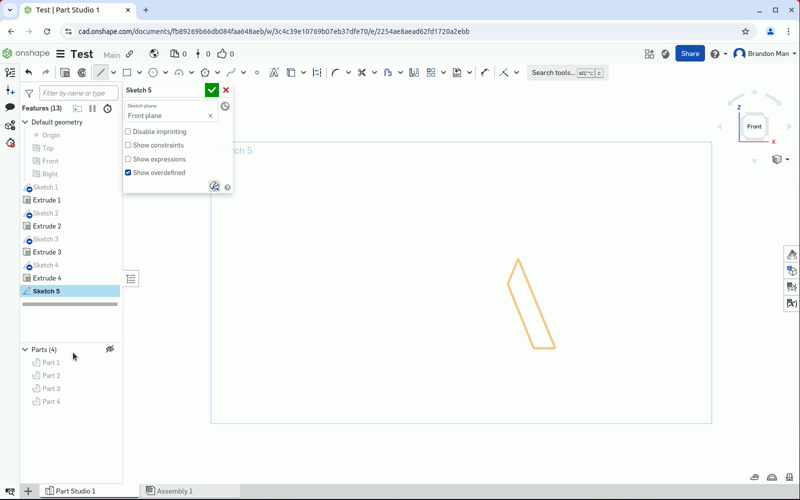
mouse_move(460, 347)
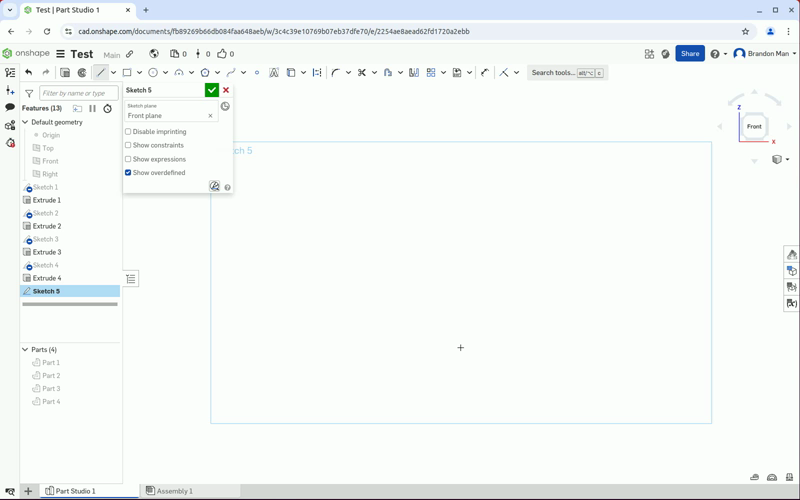
click(460, 347)
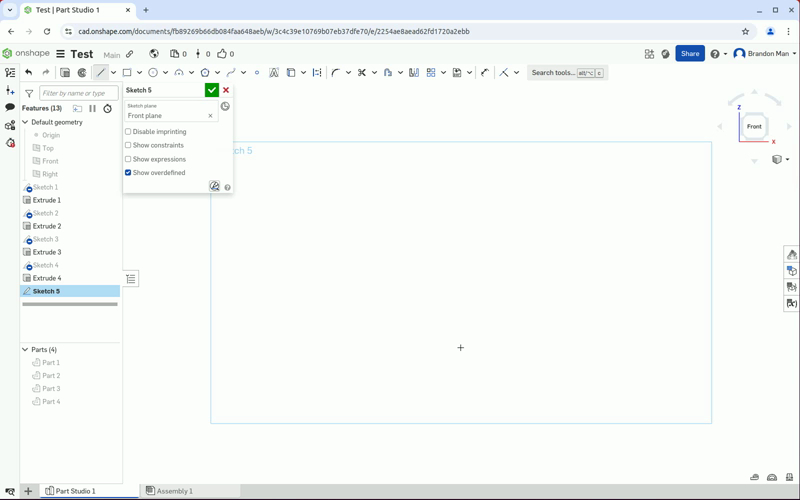
key_up(shift)
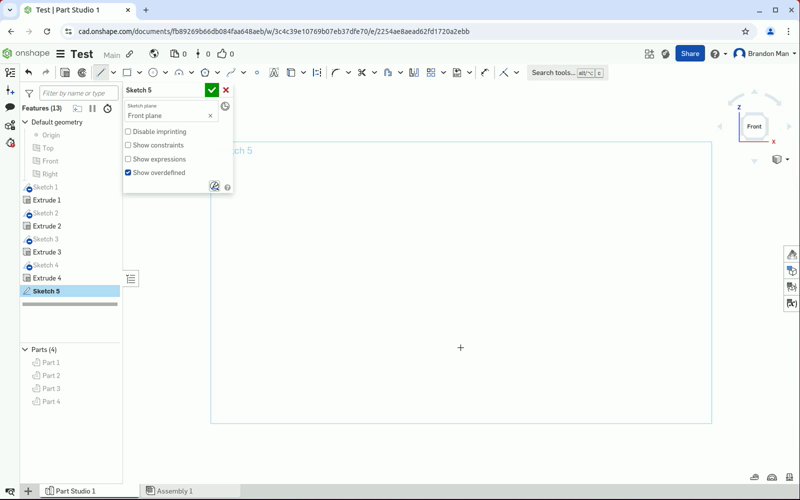
key_down(shift)
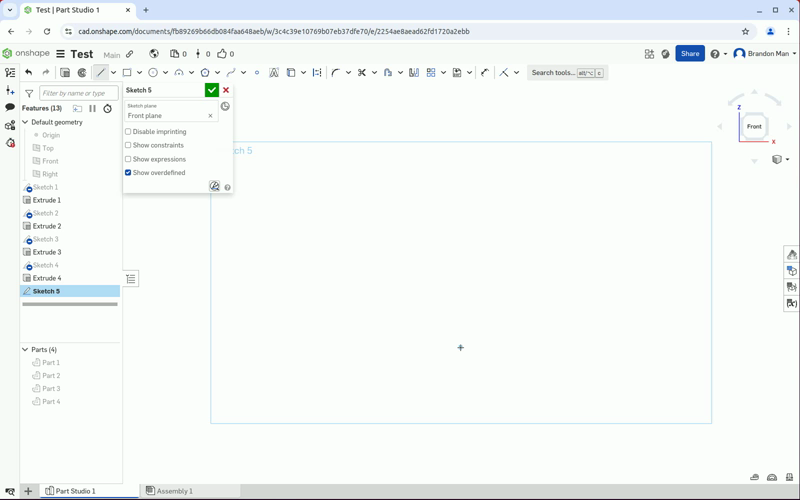
mouse_move(490, 347)
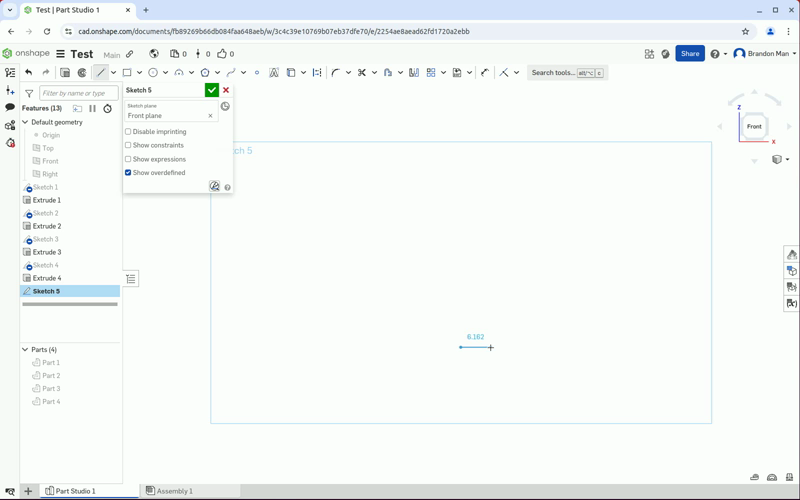
mouse_move(481, 347)
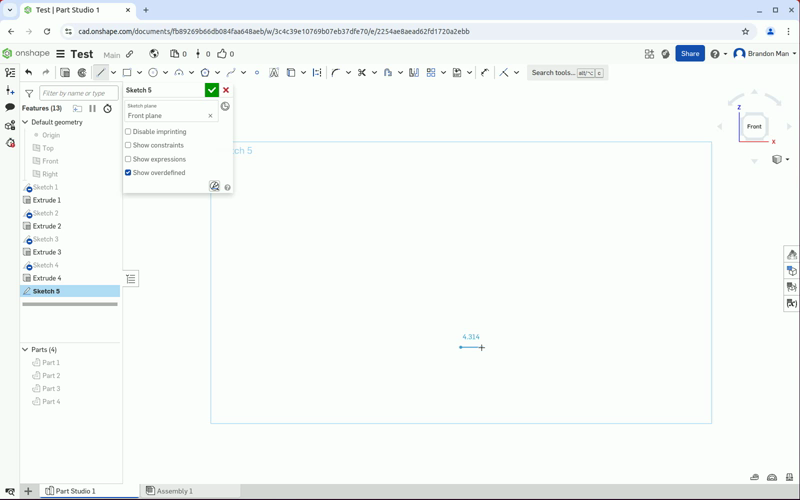
click(481, 347)
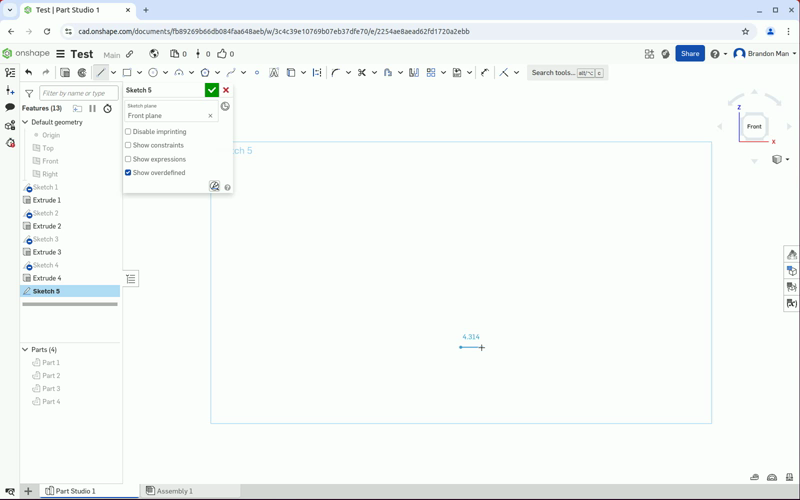
key_up(shift)
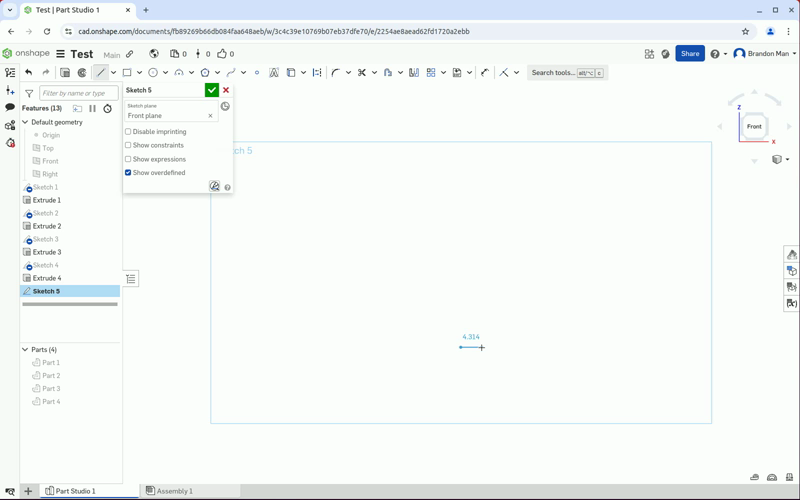
key_down(shift)
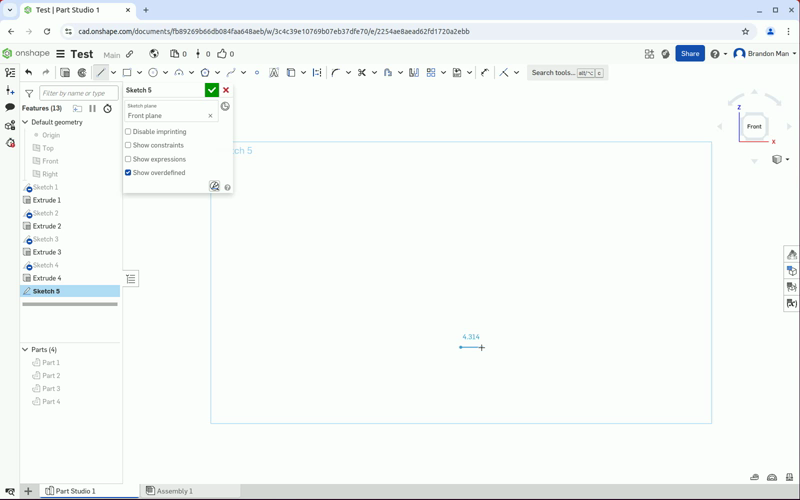
mouse_move(508, 283)
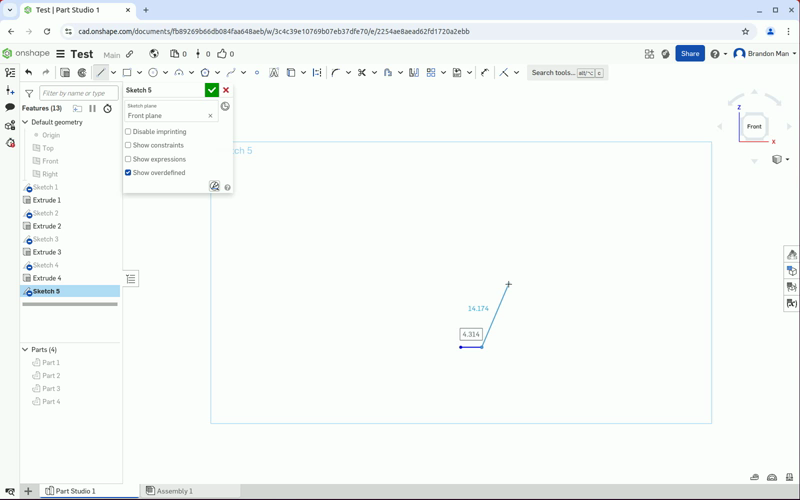
click(508, 283)
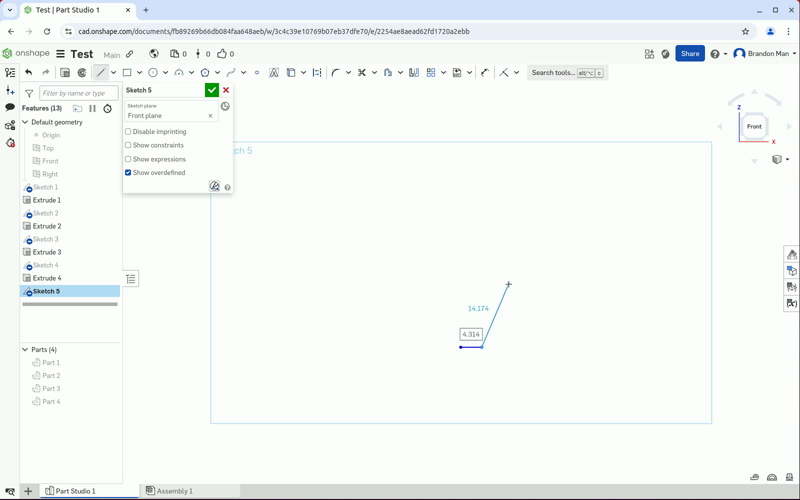
key_up(shift)
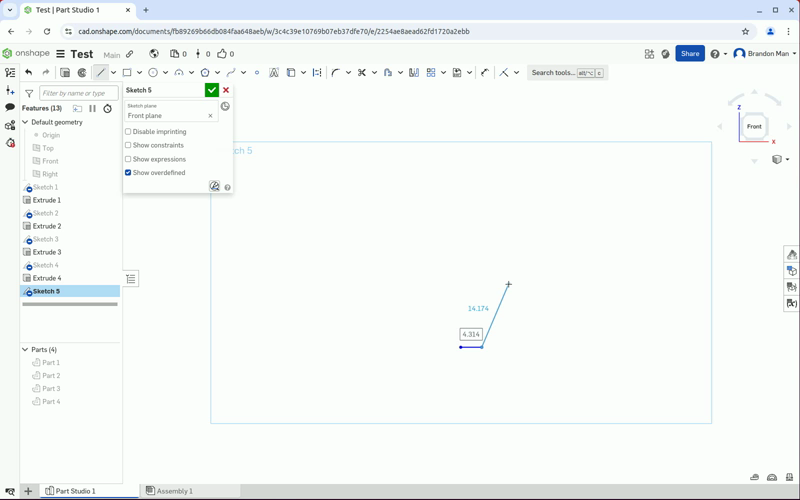
key_down(shift)
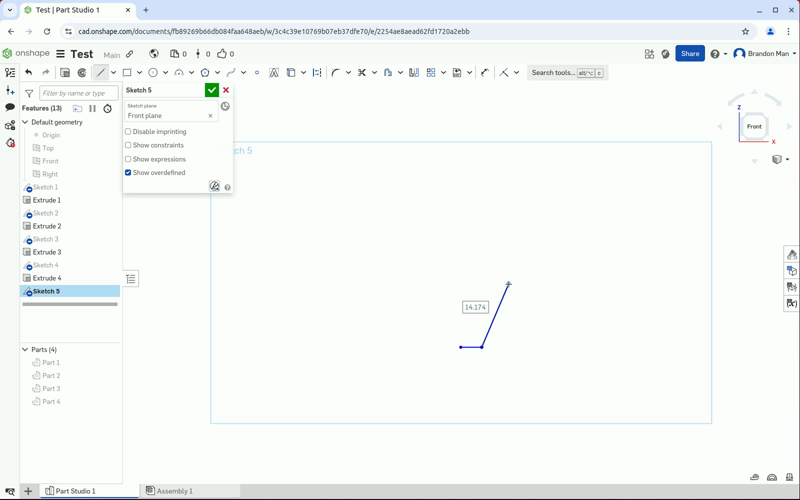
mouse_move(538, 283)
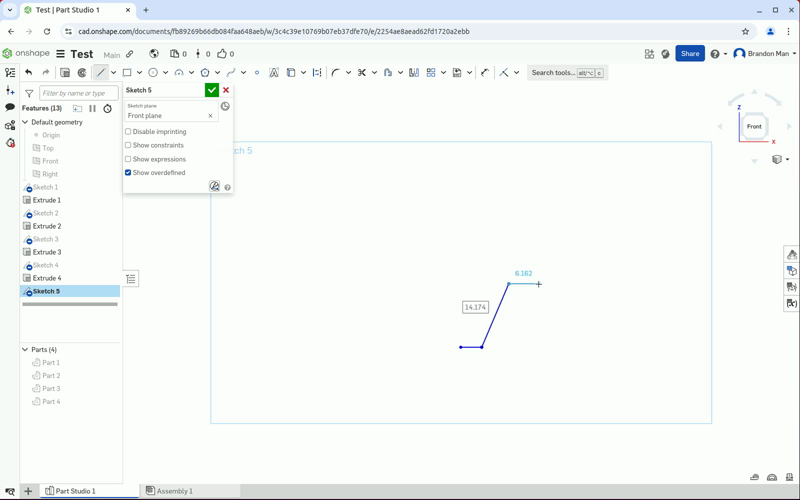
mouse_move(497, 258)
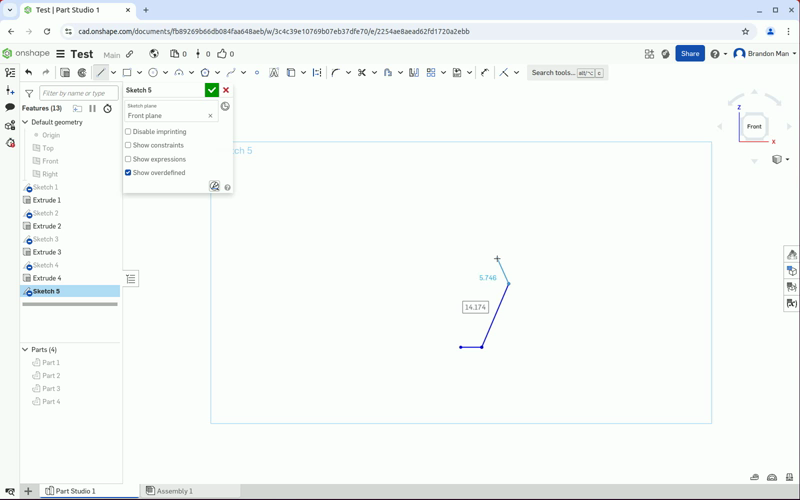
click(497, 258)
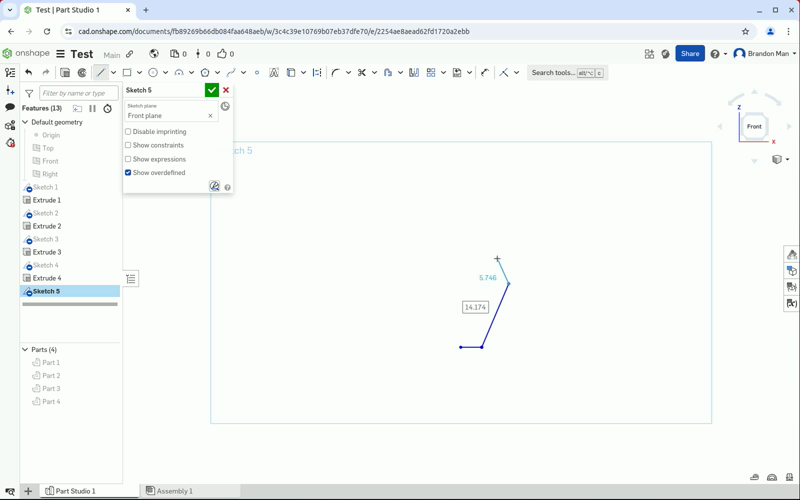
key_up(shift)
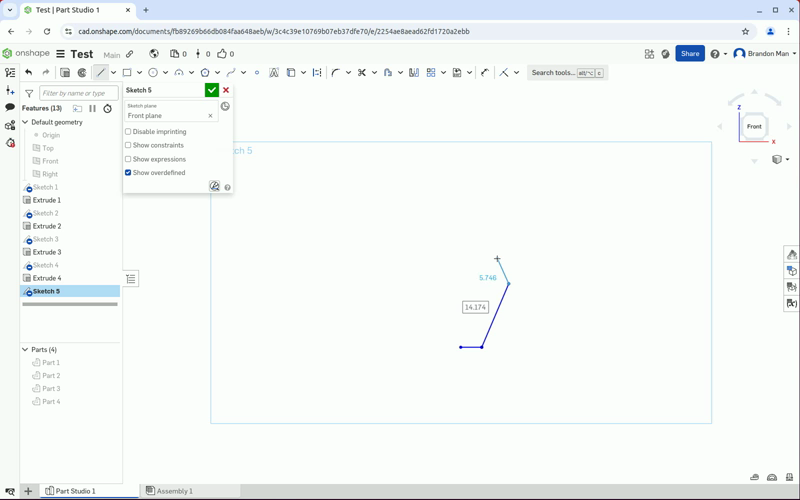
key_down(shift)
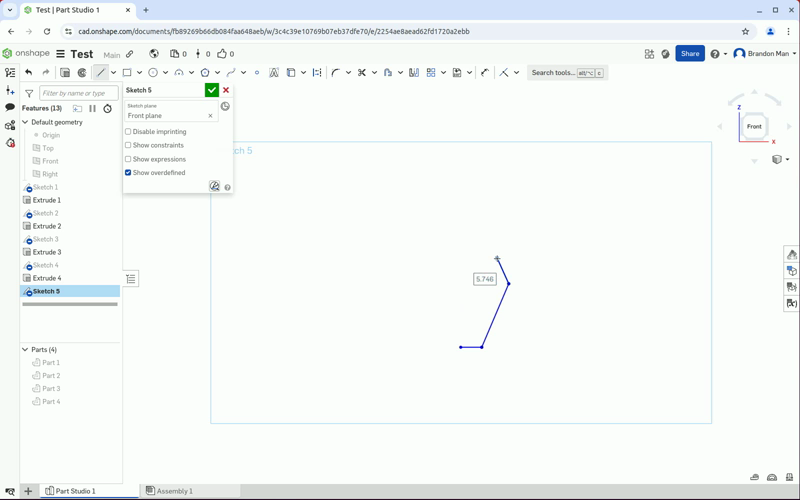
mouse_move(460, 347)
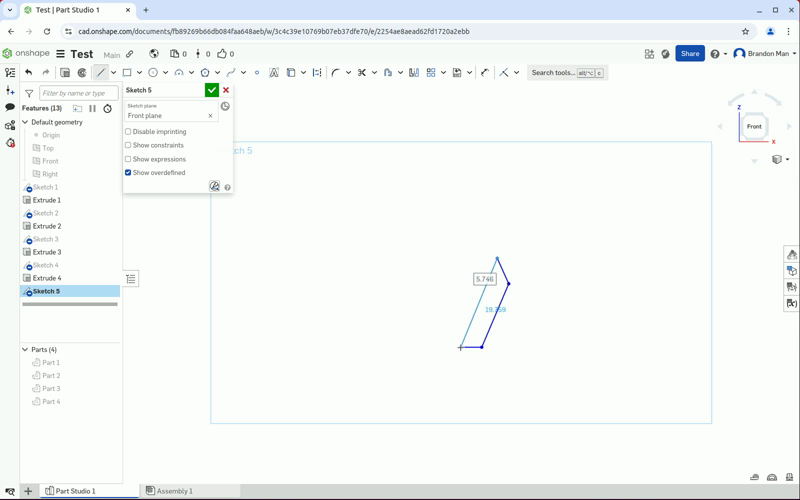
key_up(shift)
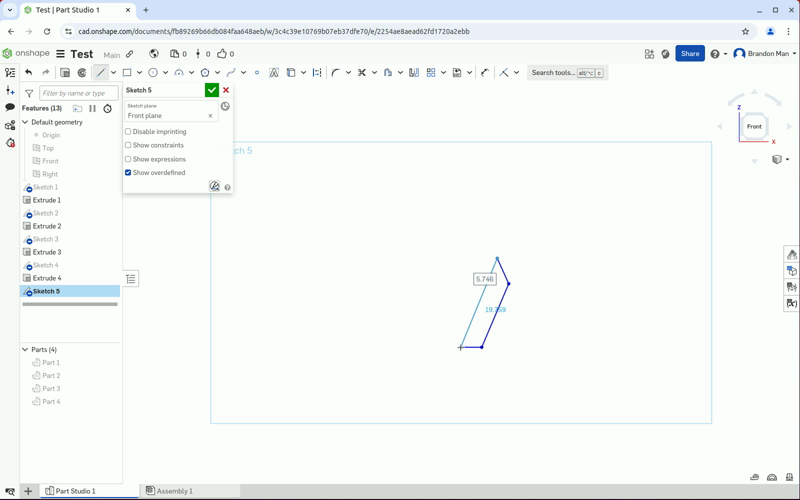
click(460, 347)
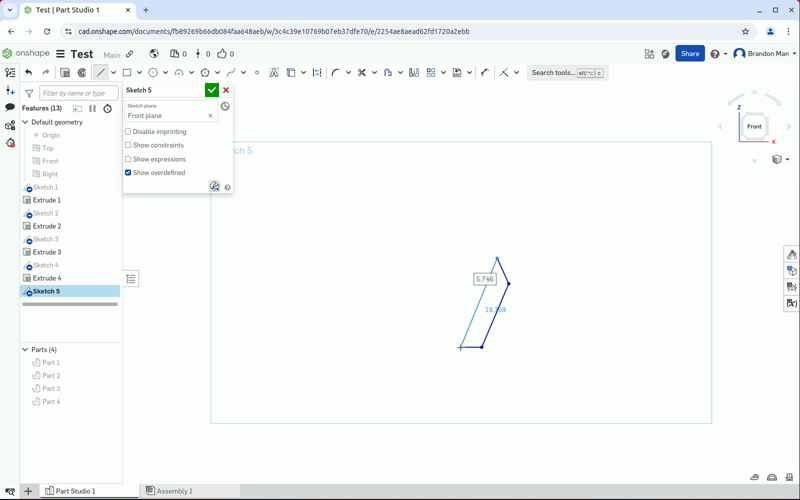
key(esc)
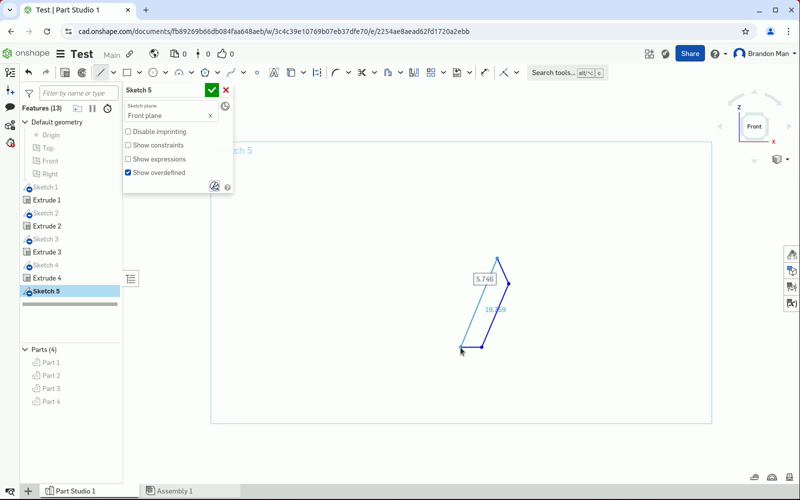
mouse_move(488, 326)
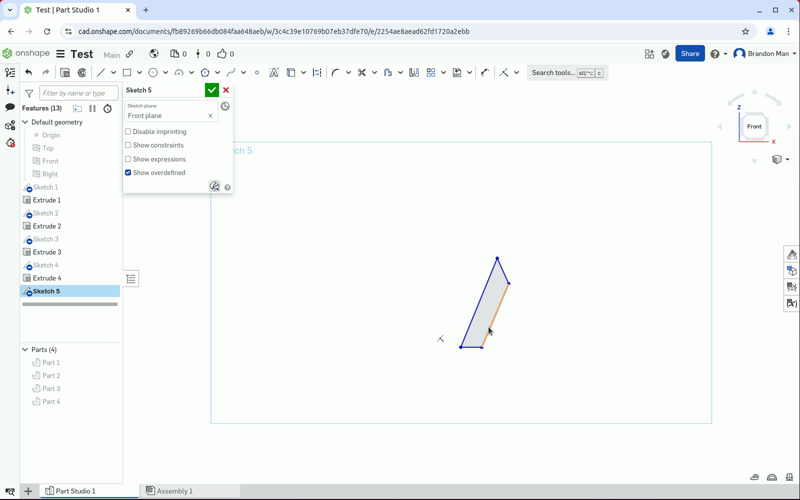
scroll(6)
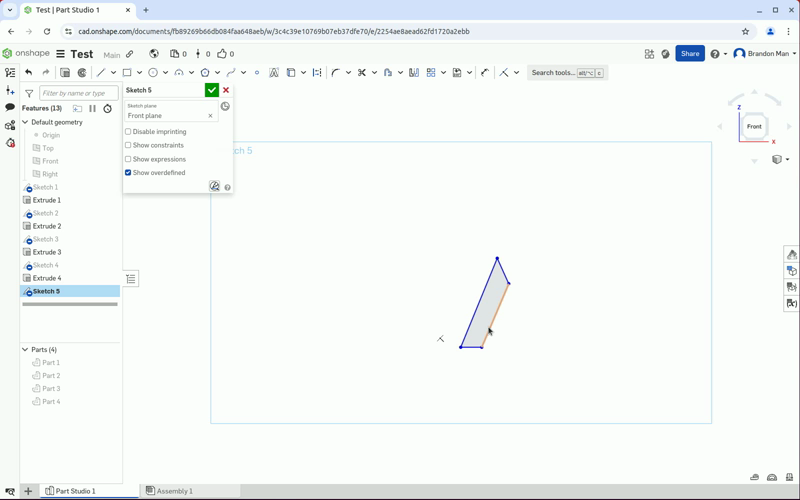
scroll(6)
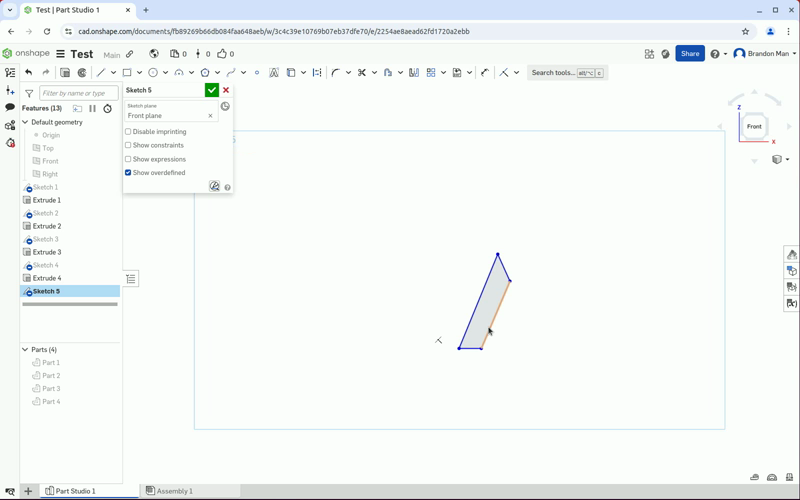
scroll(6)
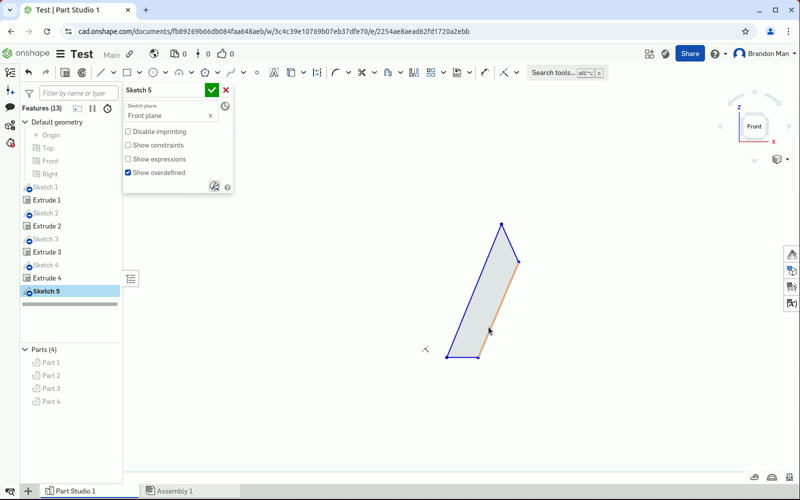
scroll(6)
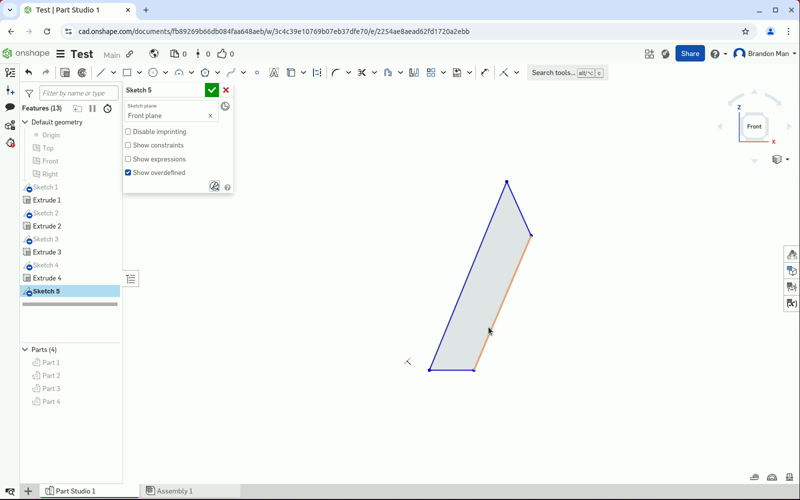
scroll(6)
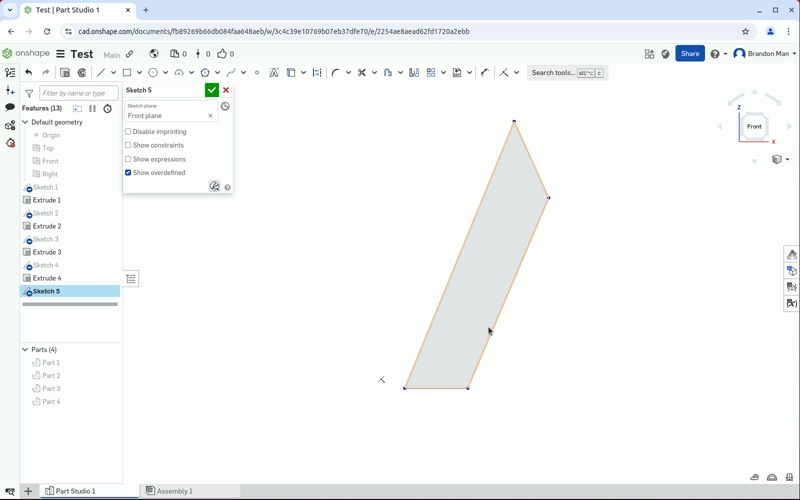
scroll(6)
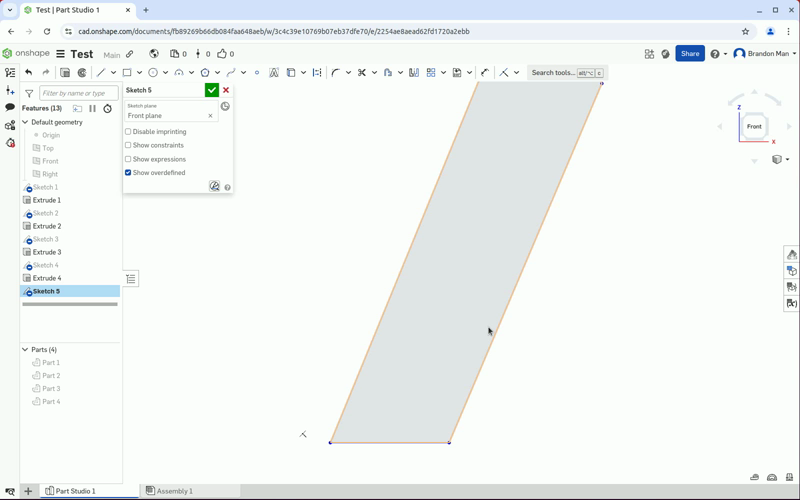
scroll(6)
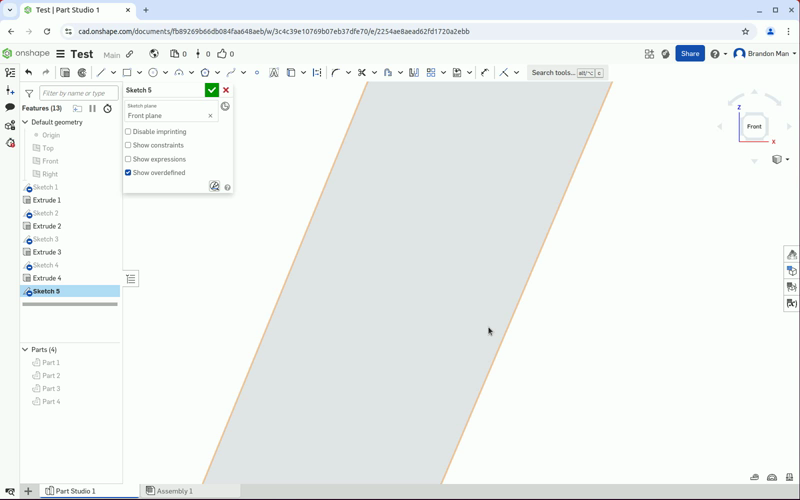
click(488, 326)
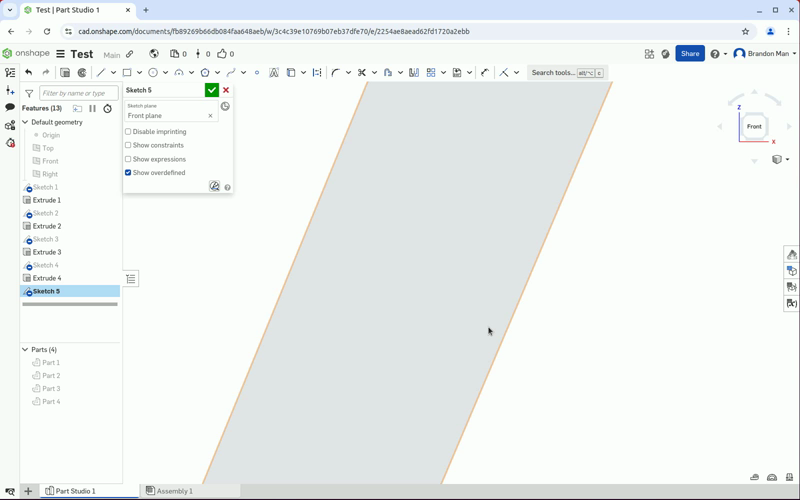
scroll(-6)
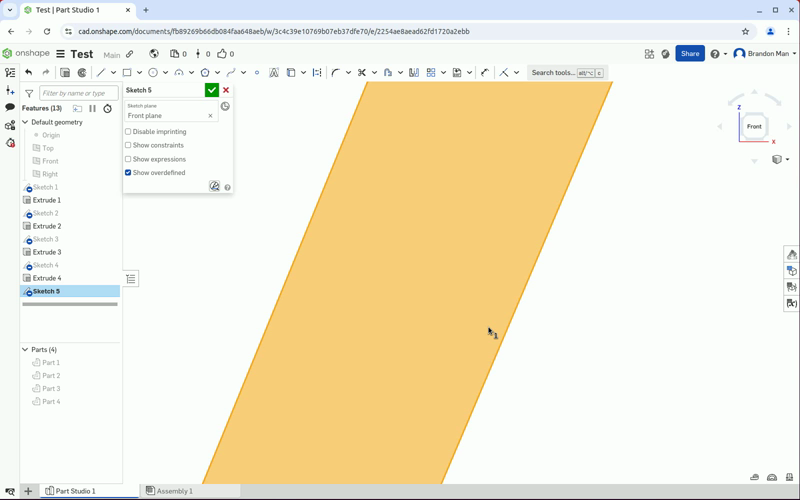
scroll(-6)
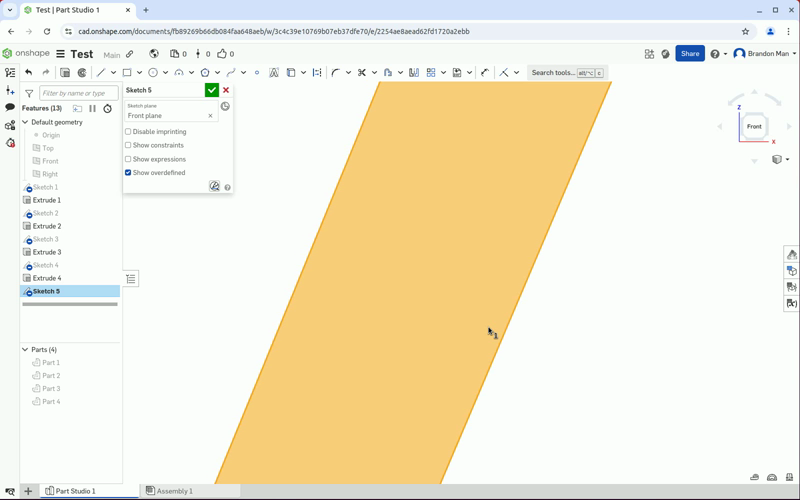
scroll(-6)
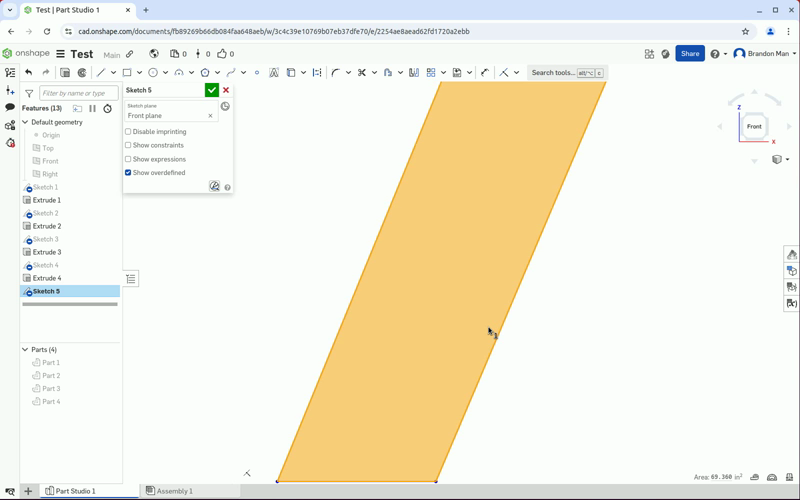
scroll(-6)
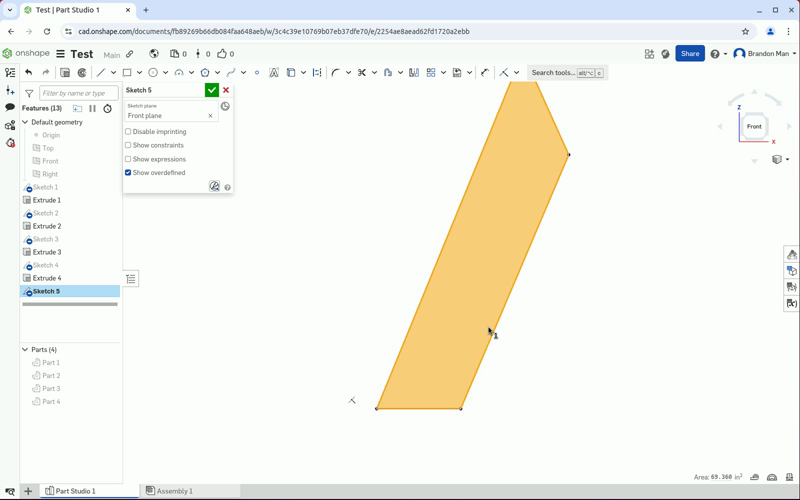
scroll(-6)
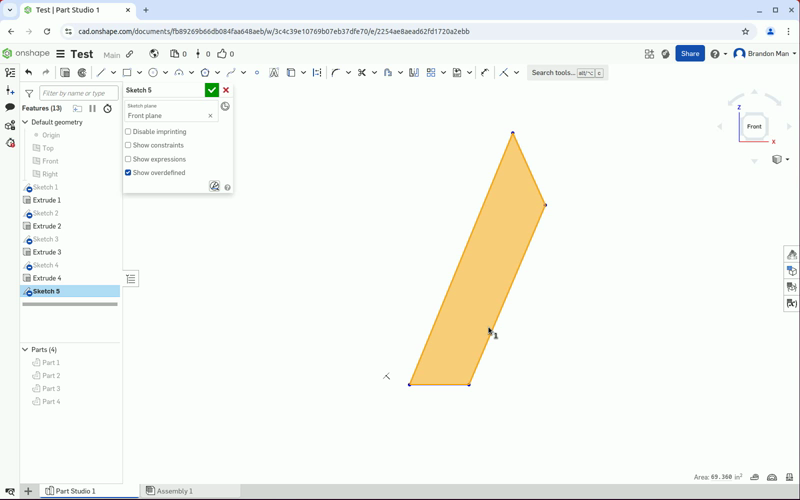
scroll(-6)
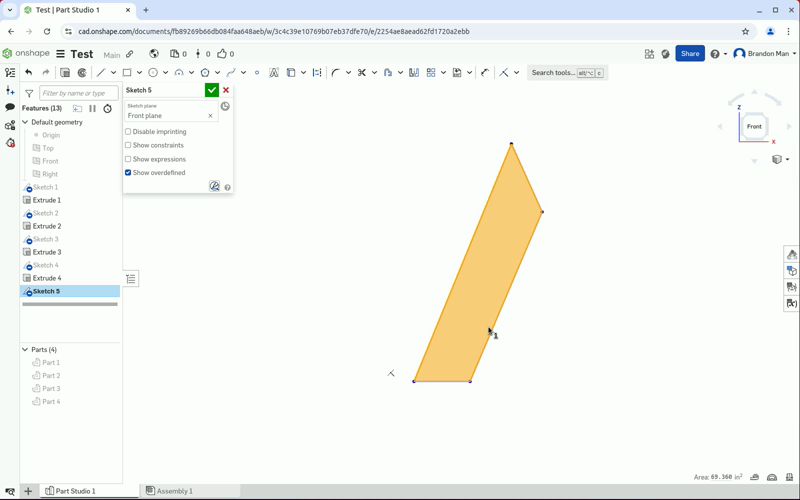
scroll(-6)
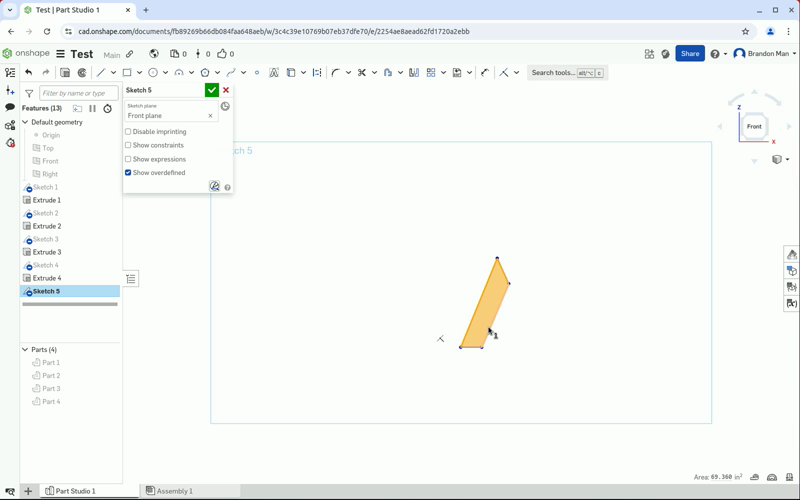
mouse_move(73, 352)
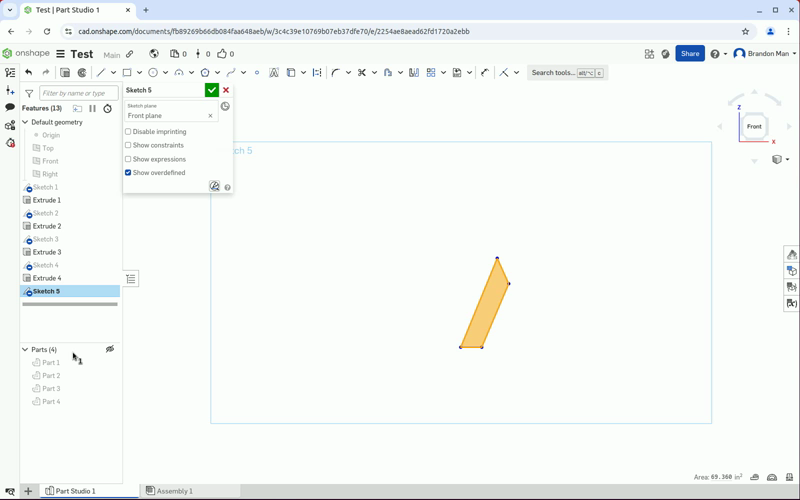
key(shift+y)
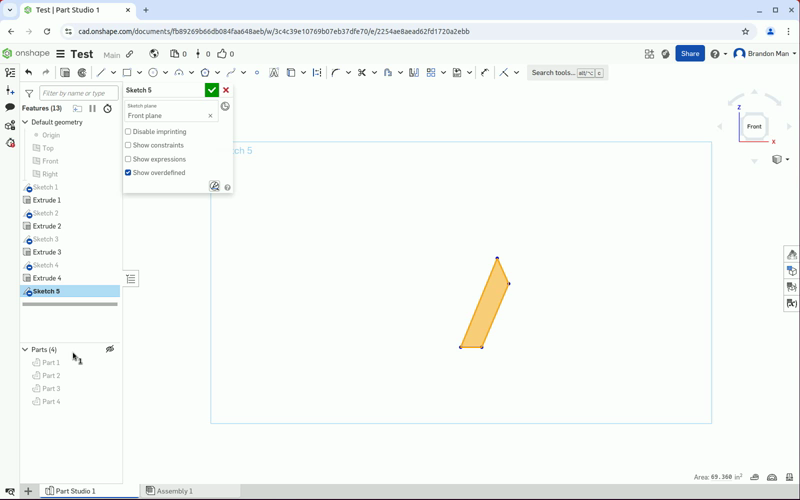
key(shift+e)
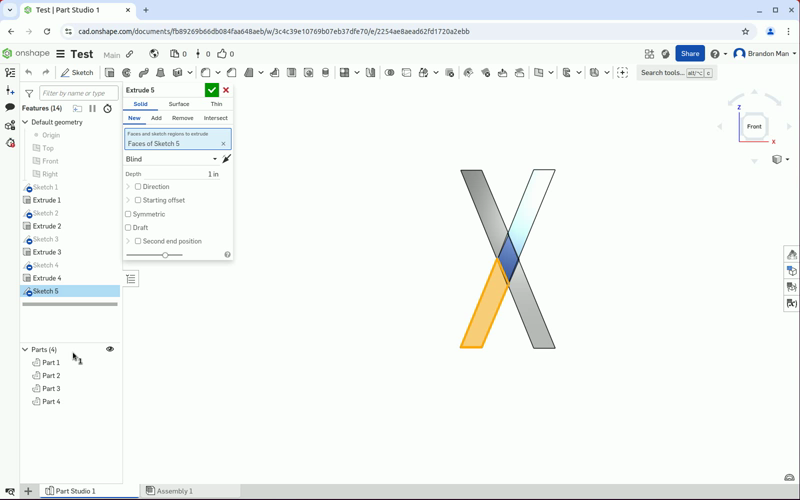
mouse_move(143, 106)
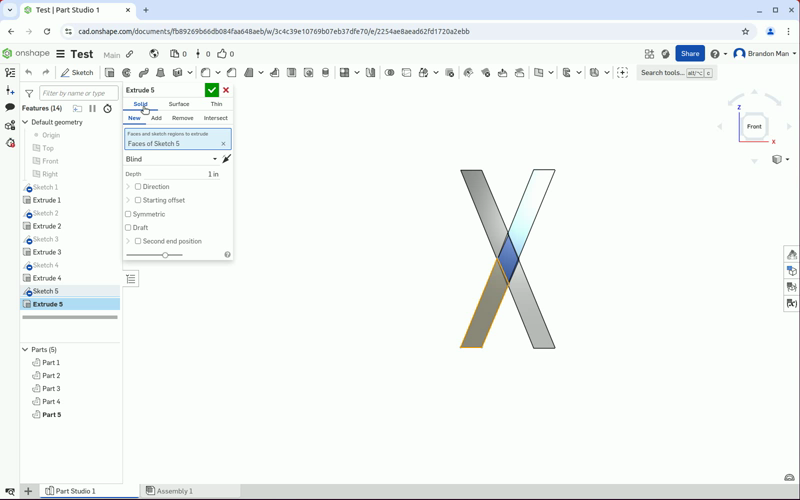
click(143, 106)
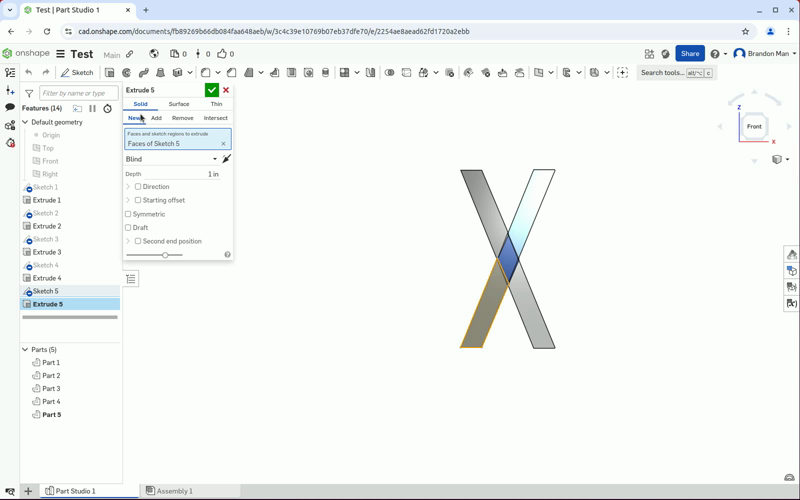
mouse_move(137, 120)
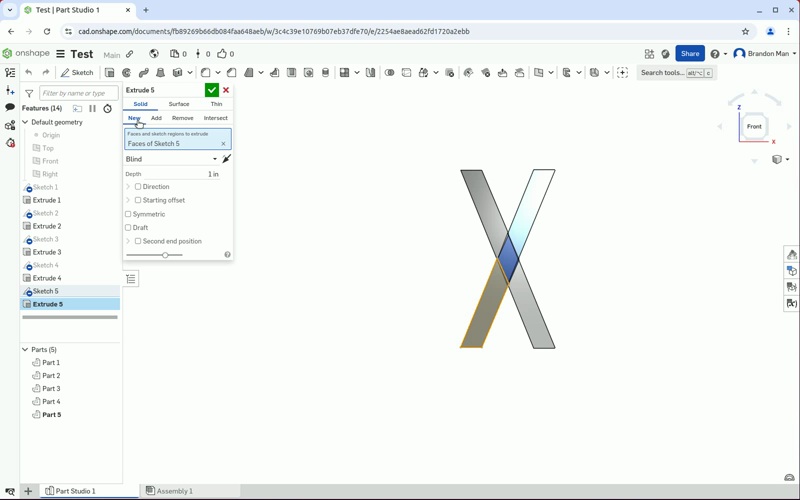
click(137, 120)
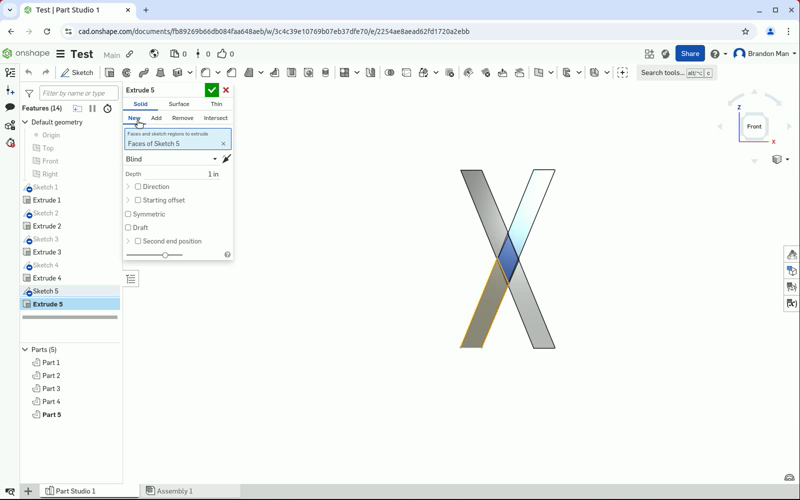
key(tab, 4)
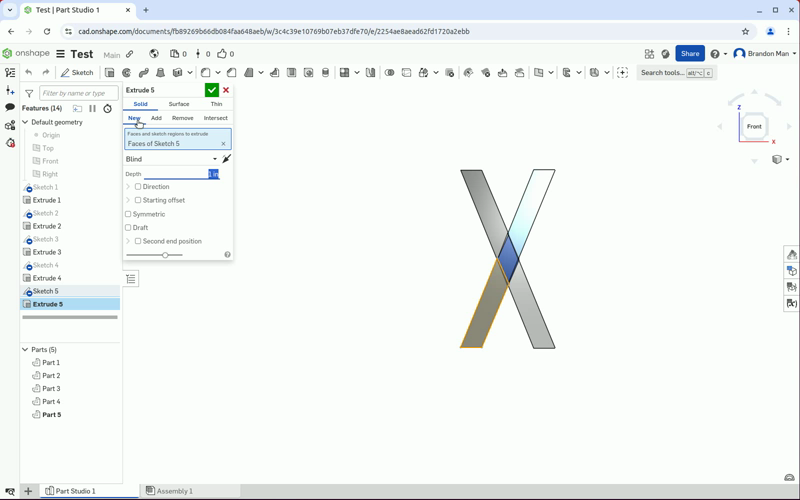
text(2.648)
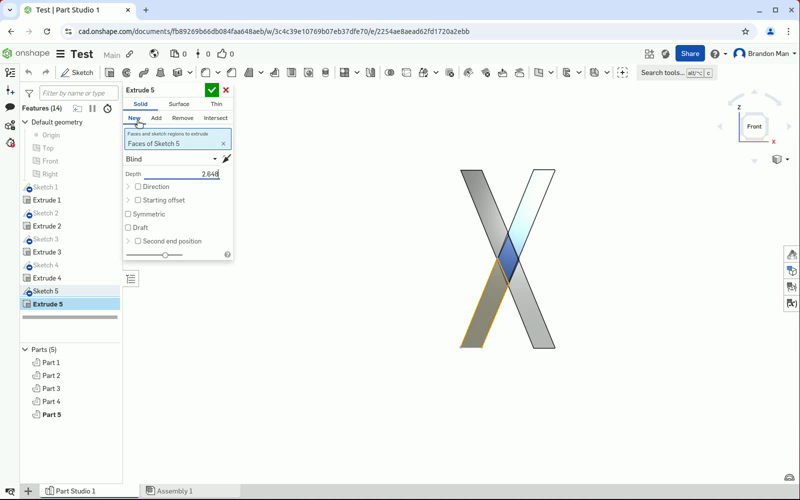
key(enter)
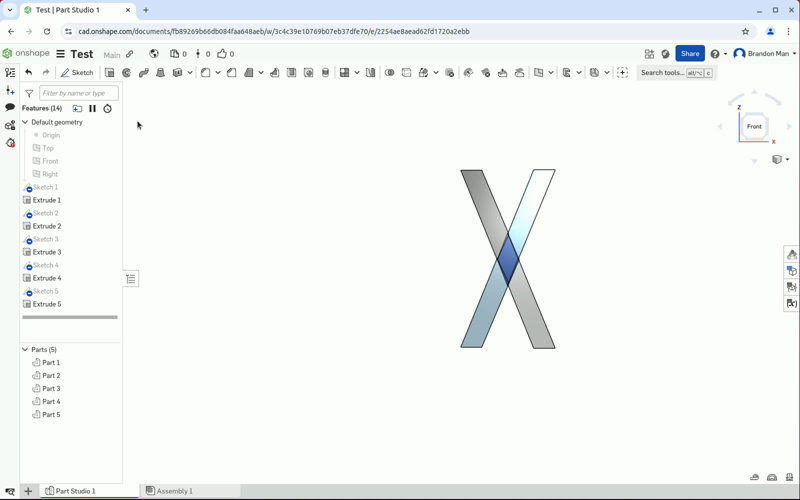
key(shift+h)
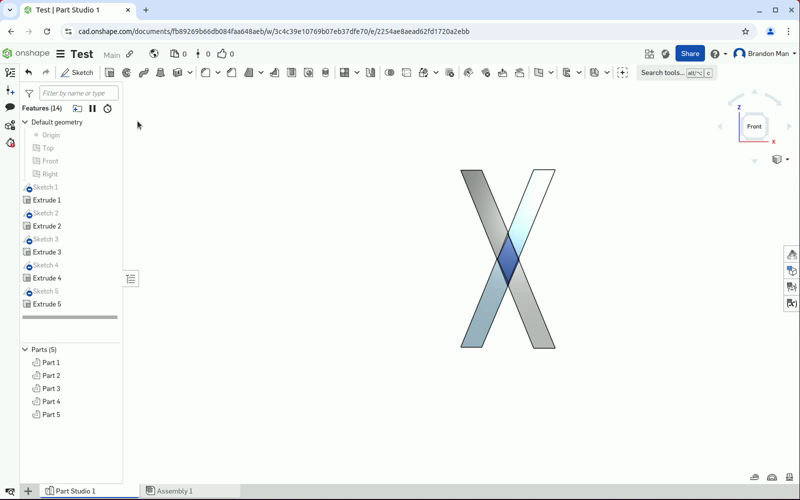
key(shift+h)
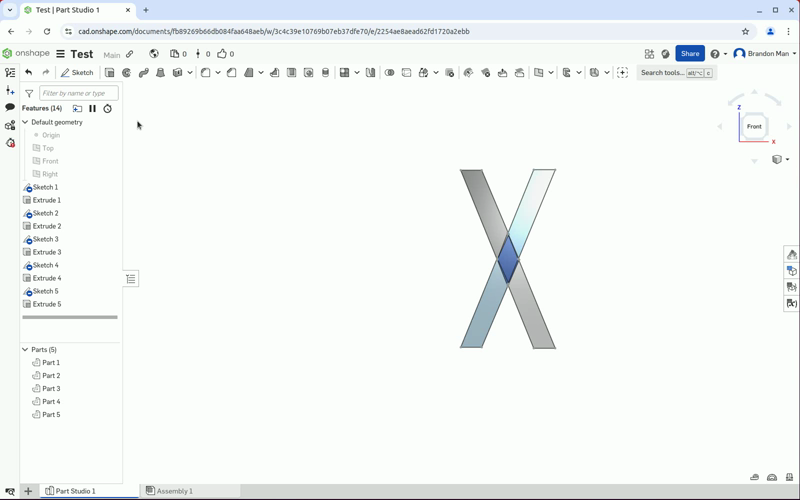
key(shift+7)
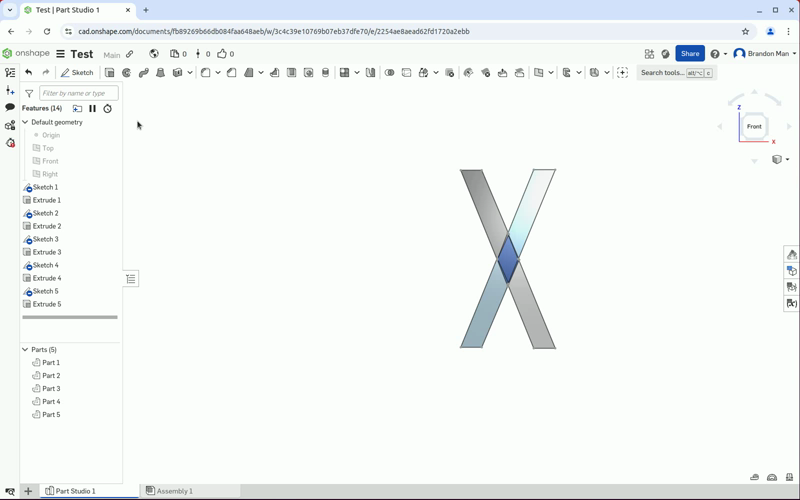
key(left, 2)
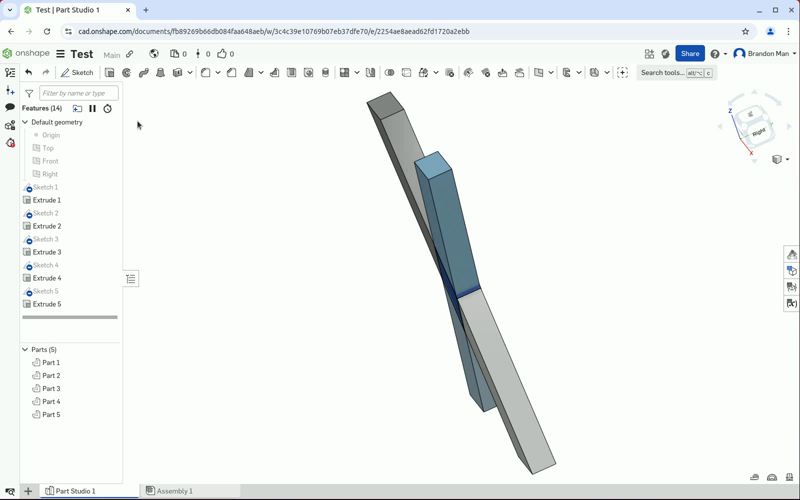
key(down, 2)
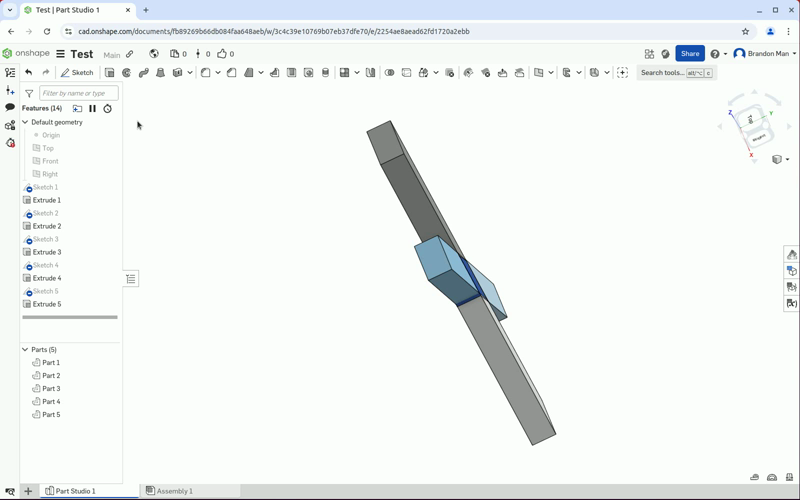
key(up, 2)
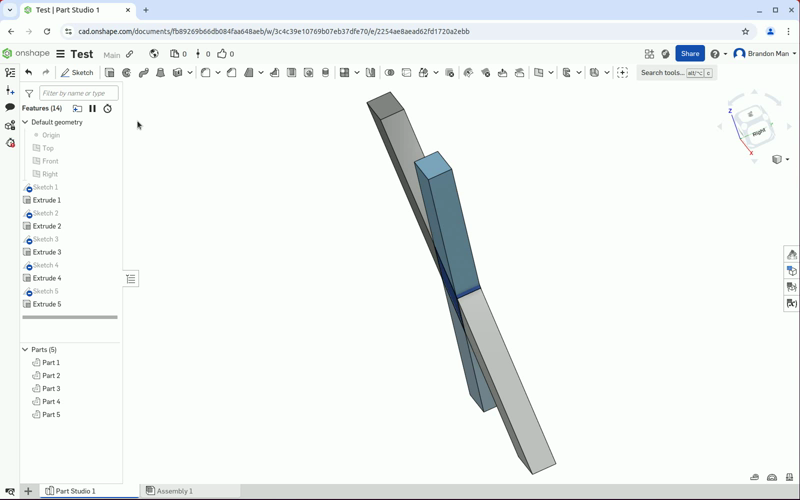
key(right, 2)
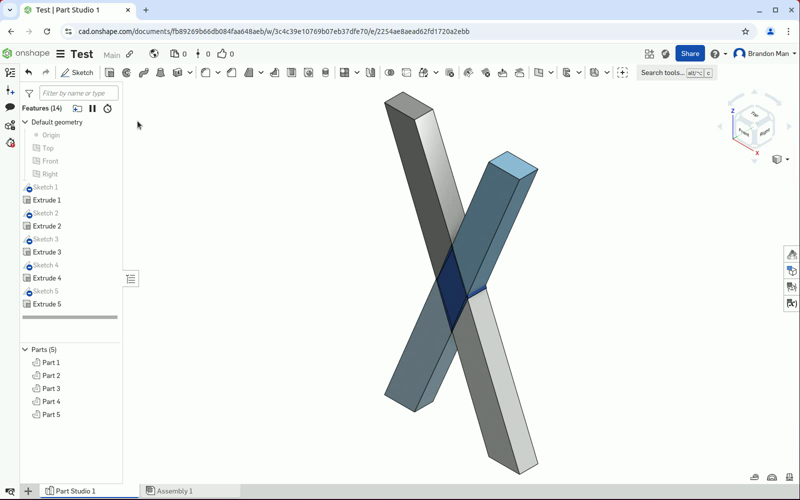
mouse_move(73, 189)
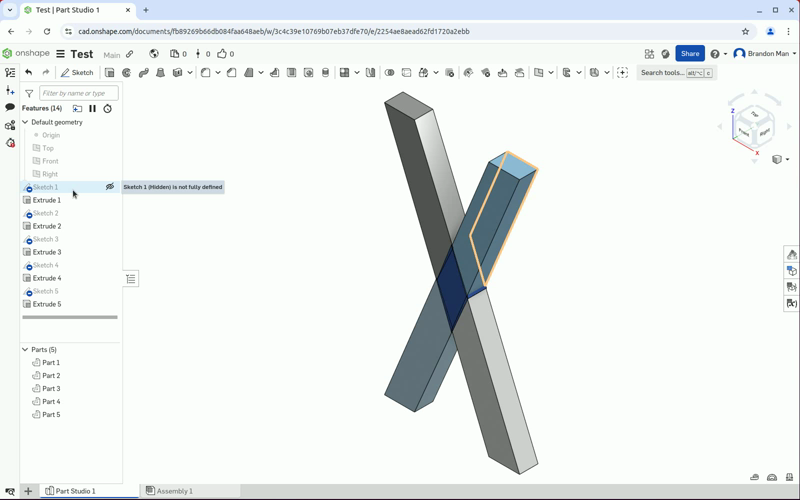
click(73, 189)